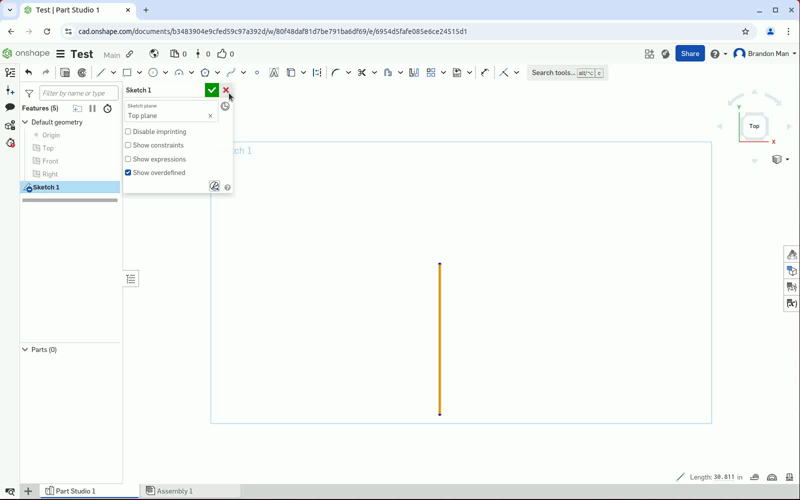
key(shift+h)
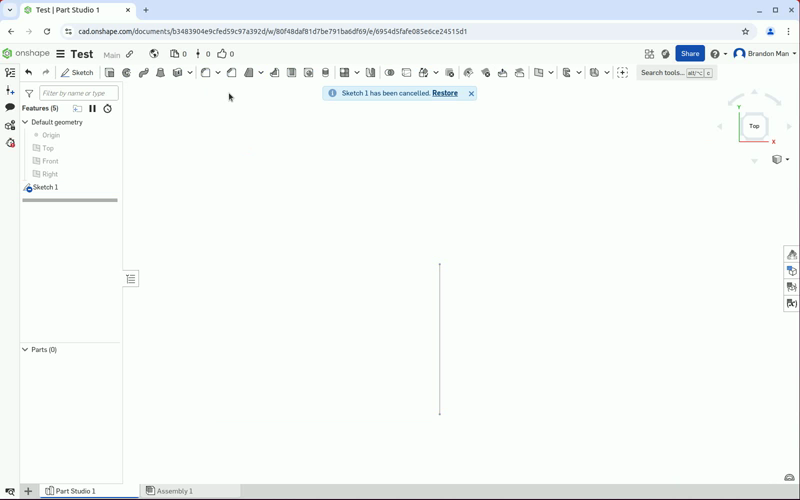
key(shift+s)
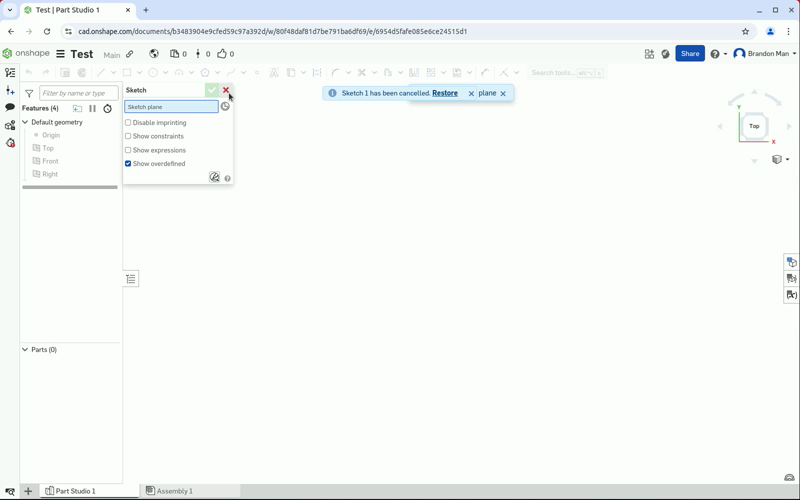
mouse_move(73, 150)
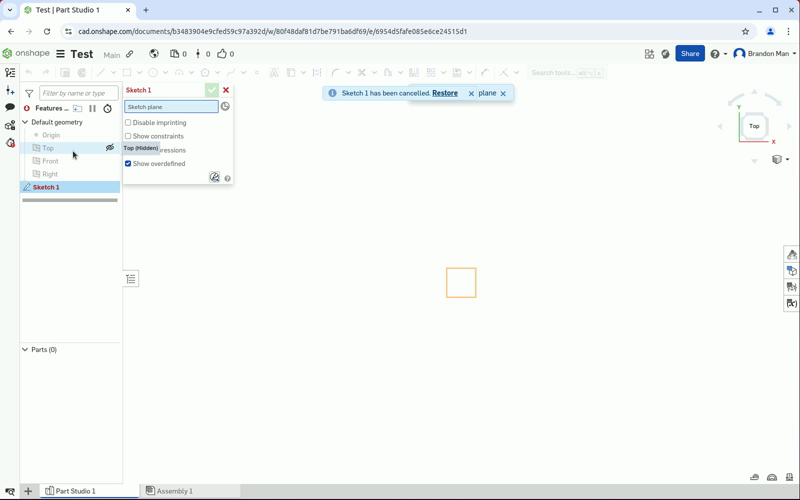
click(73, 150)
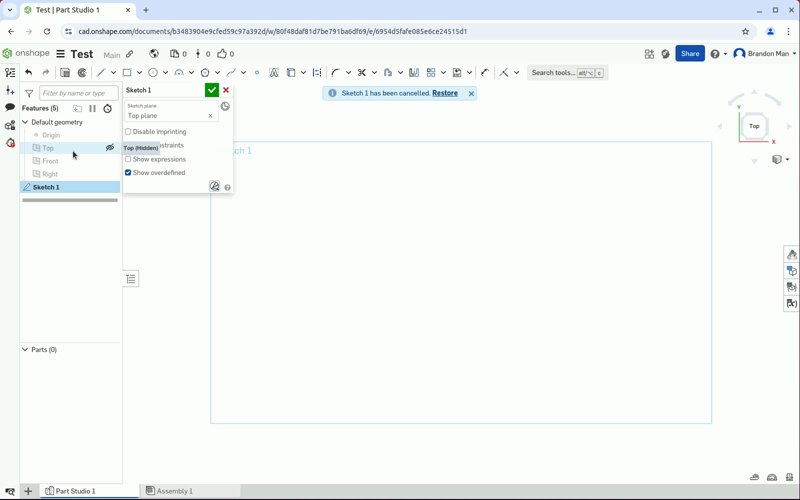
mouse_move(73, 352)
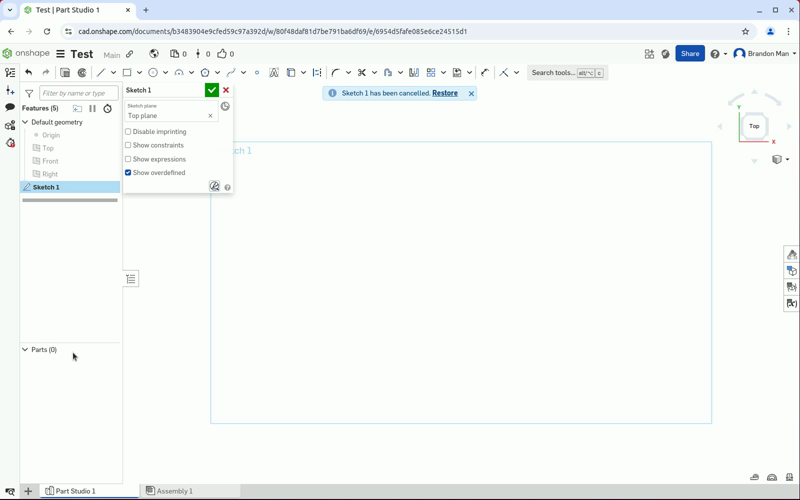
key(y)
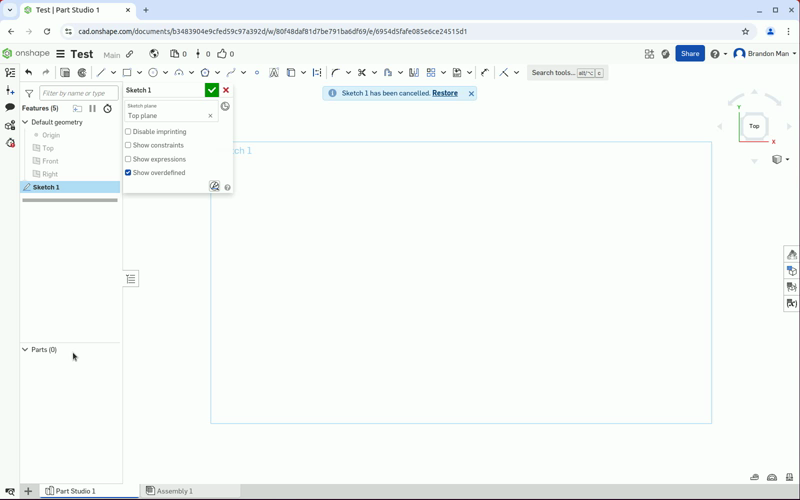
key(c)
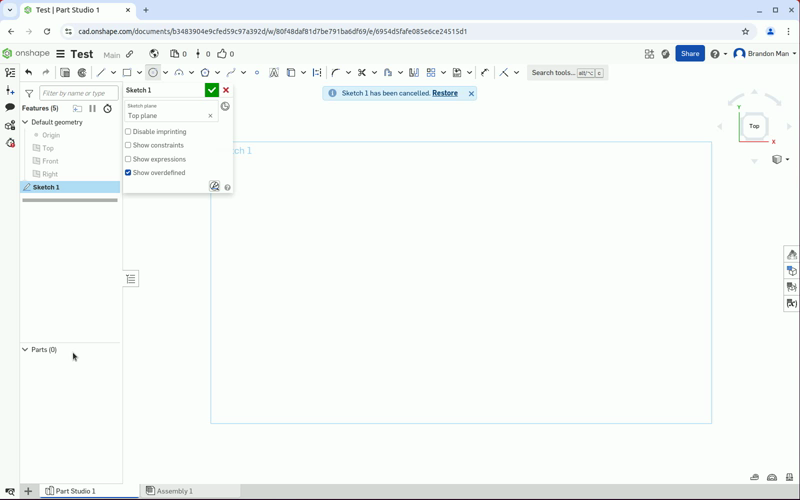
key_down(shift)
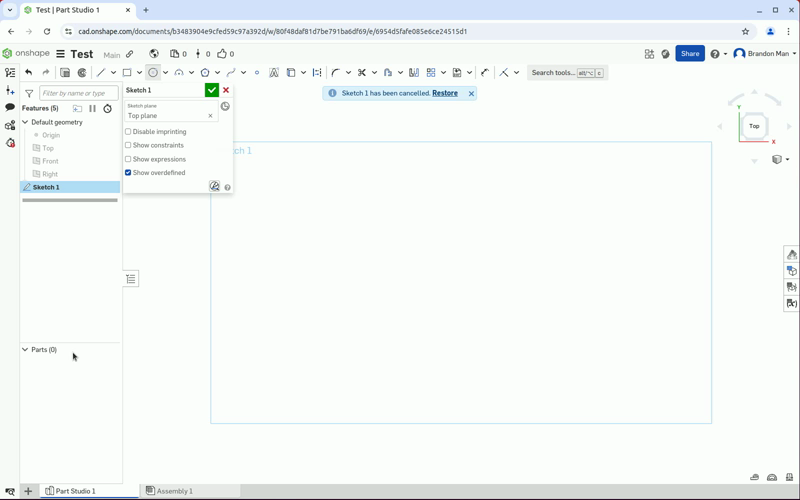
mouse_move(461, 282)
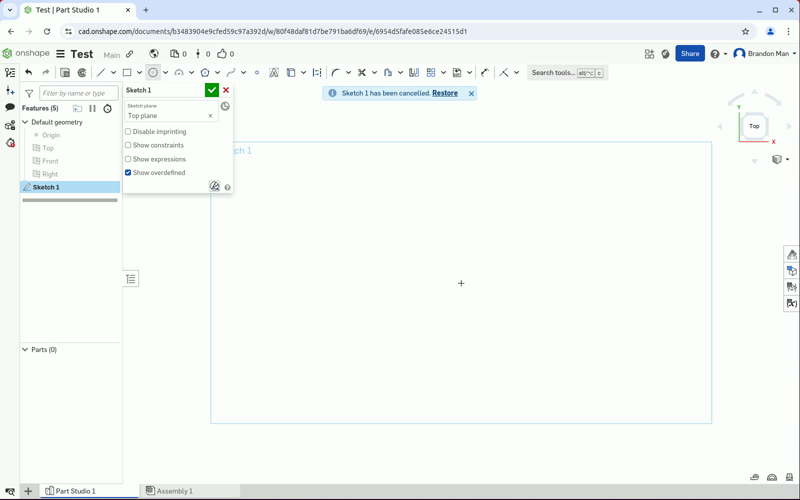
click(461, 282)
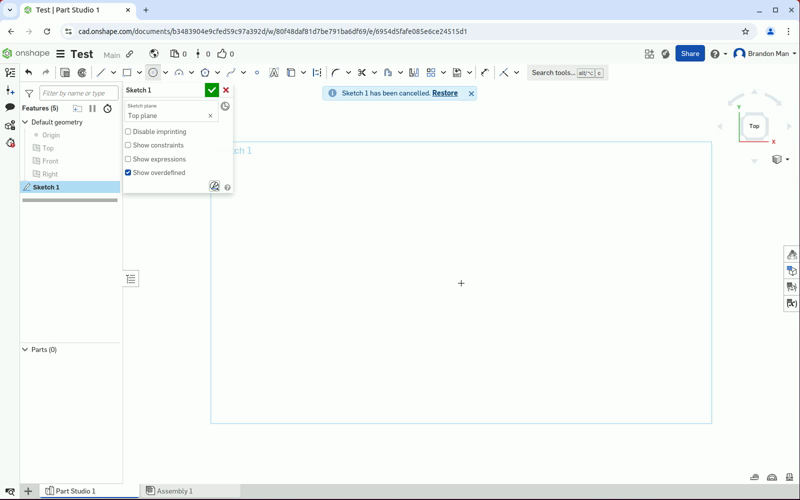
key_up(shift)
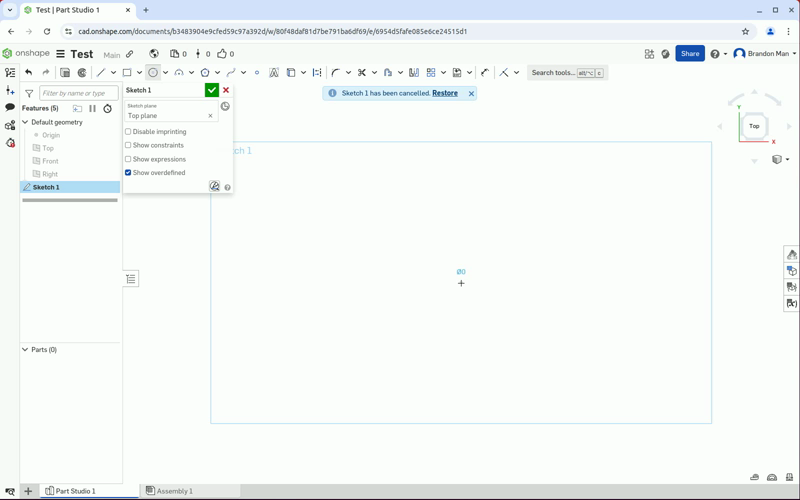
mouse_move(479, 282)
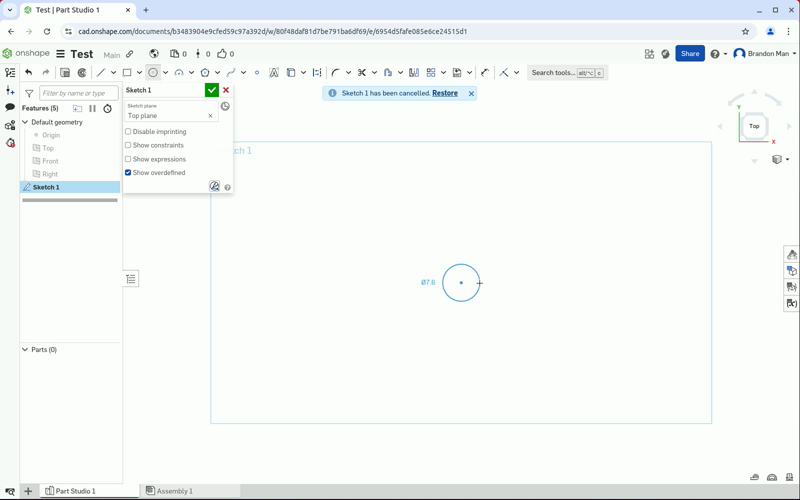
click(479, 282)
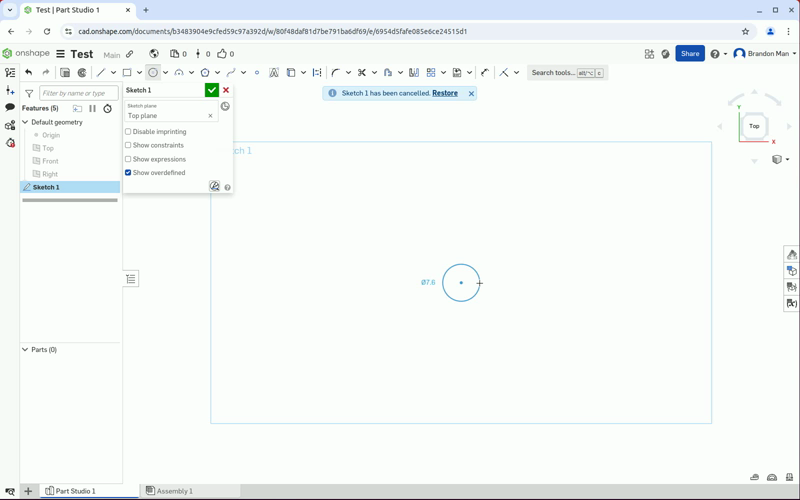
key(esc)
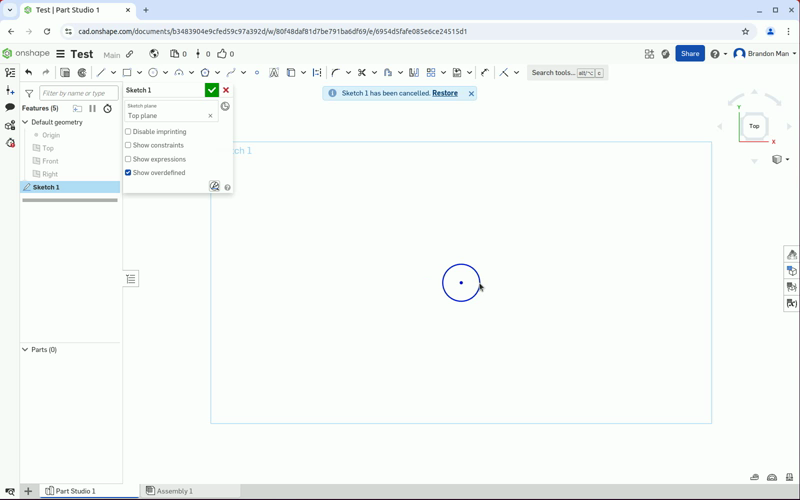
key(c)
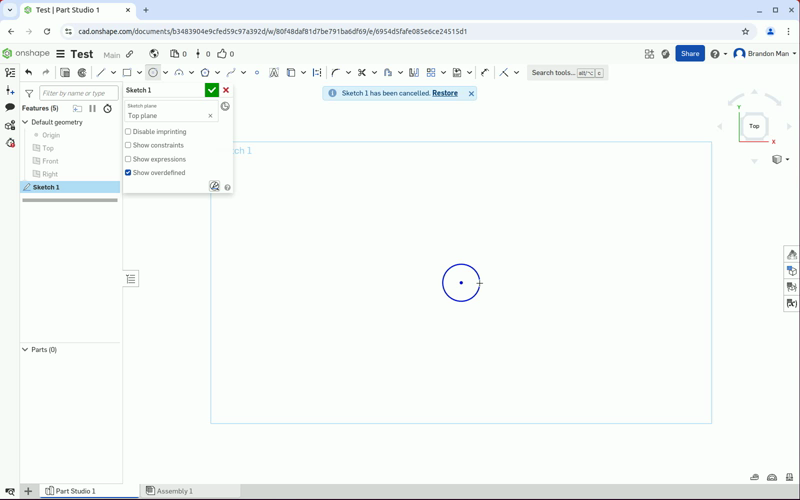
key_down(shift)
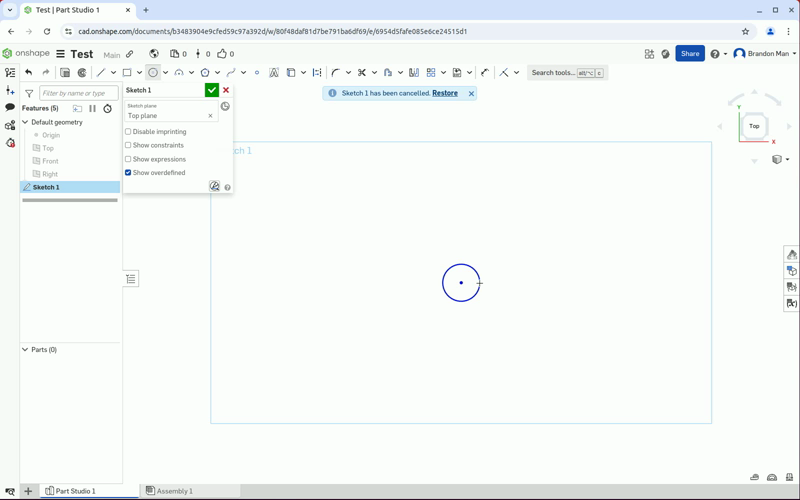
mouse_move(461, 282)
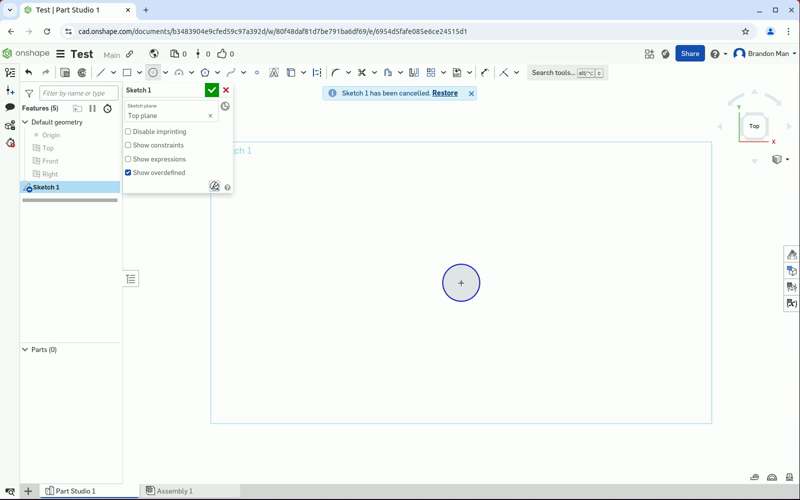
click(461, 282)
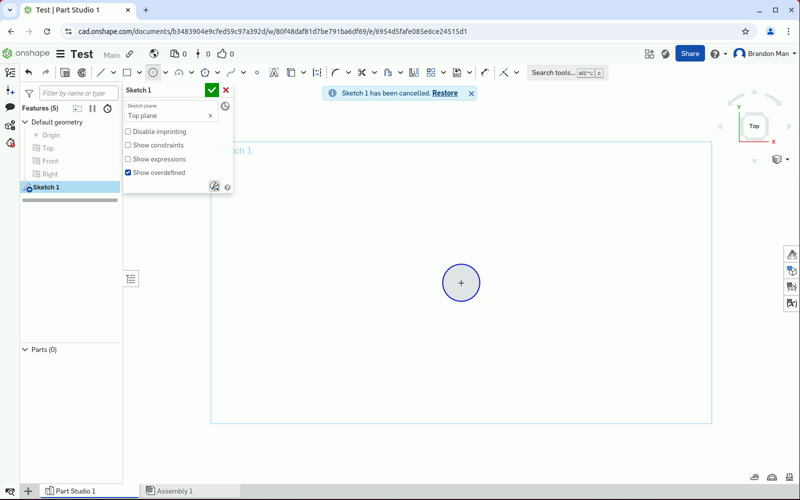
key_up(shift)
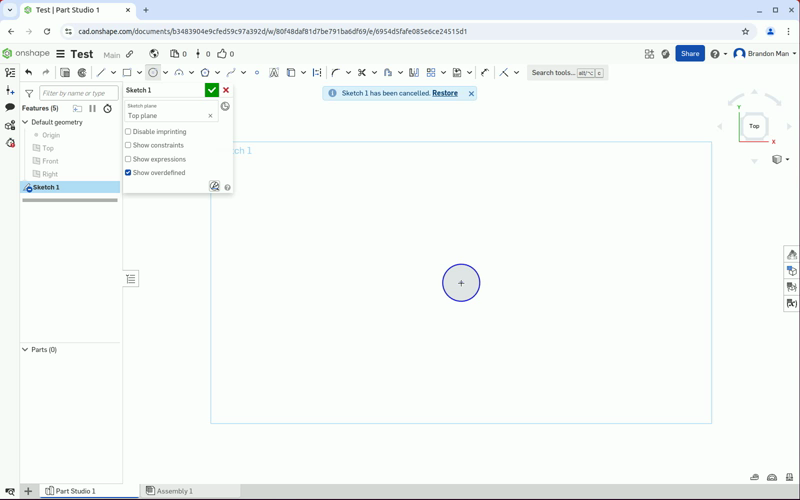
mouse_move(471, 282)
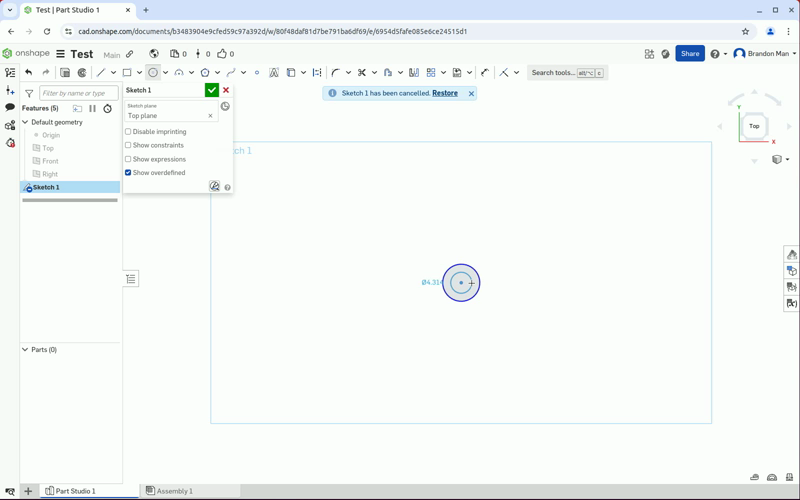
click(471, 282)
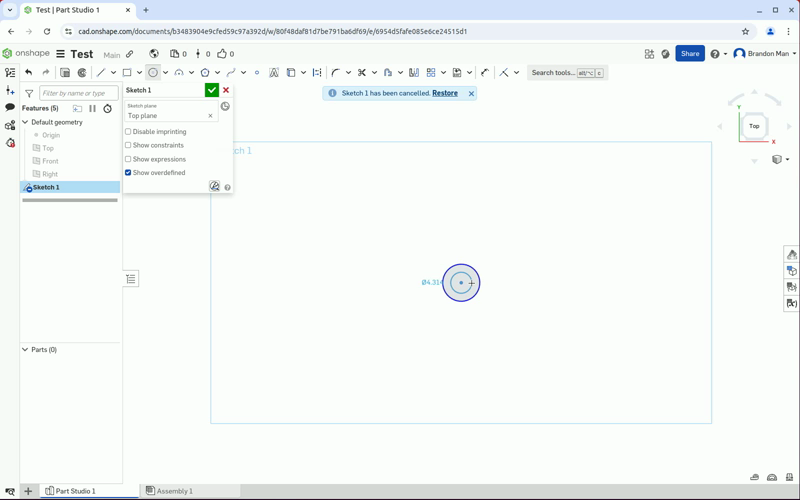
key(esc)
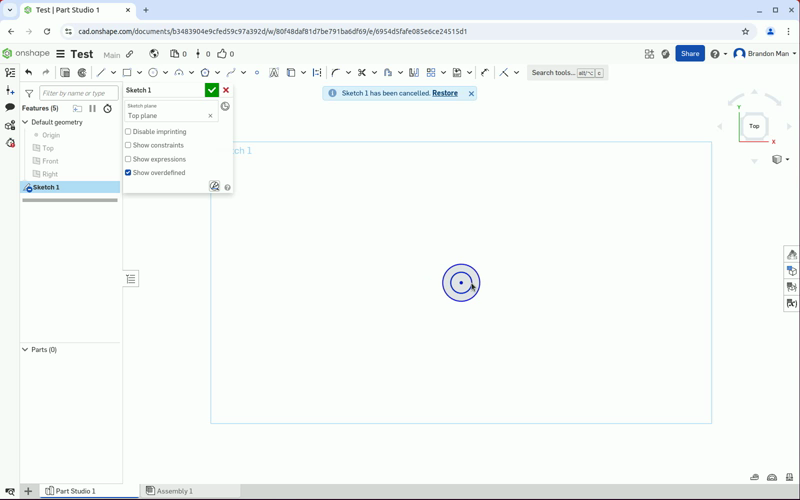
mouse_move(465, 272)
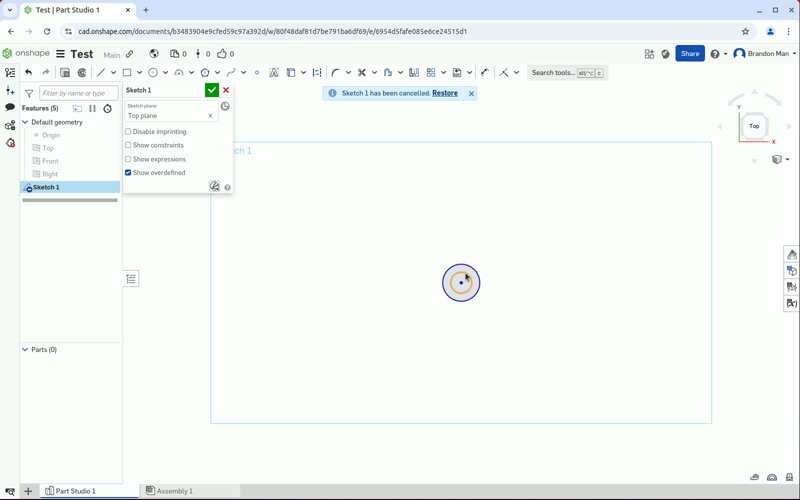
scroll(6)
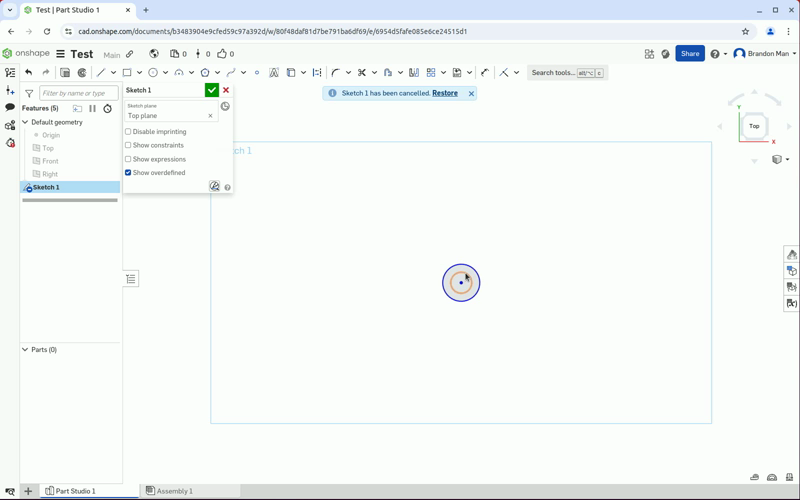
scroll(6)
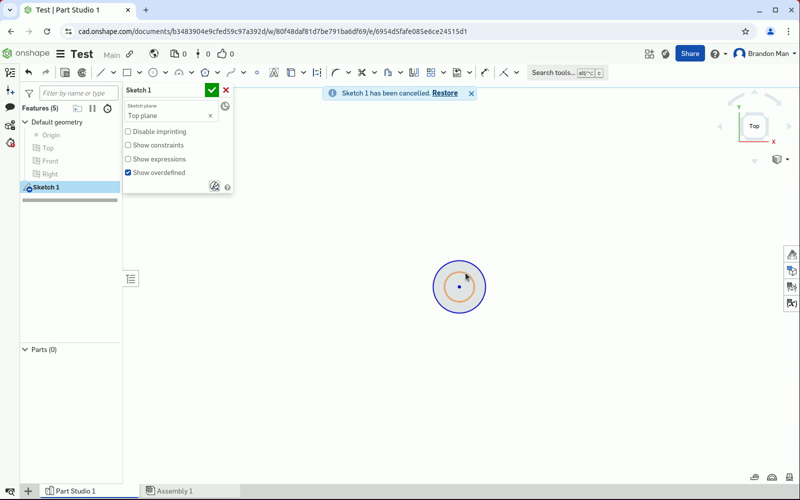
scroll(6)
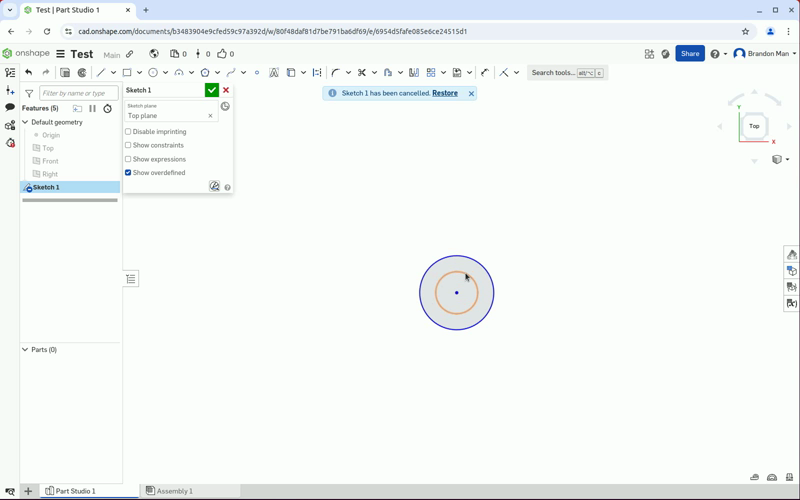
scroll(6)
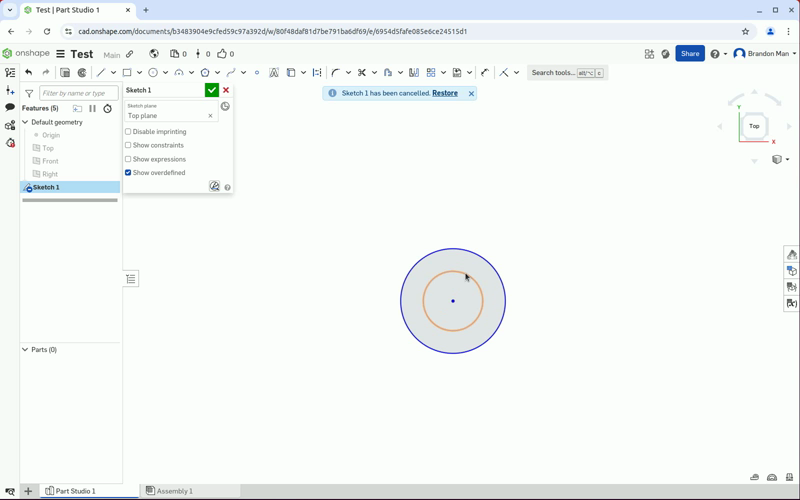
scroll(6)
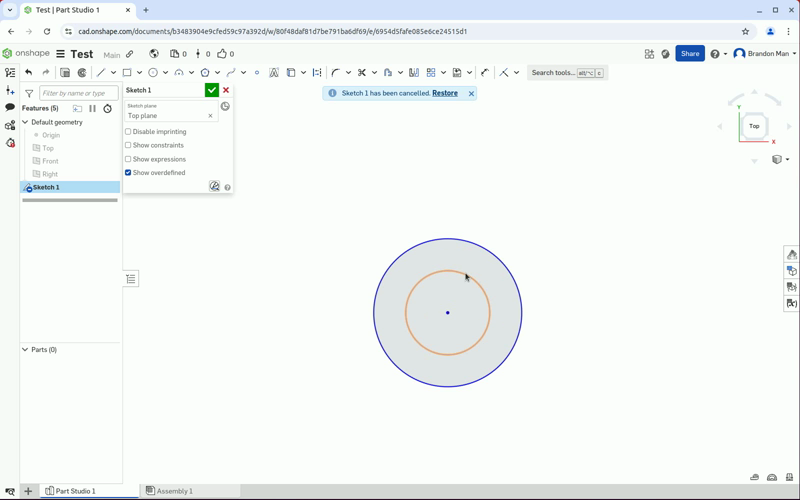
scroll(6)
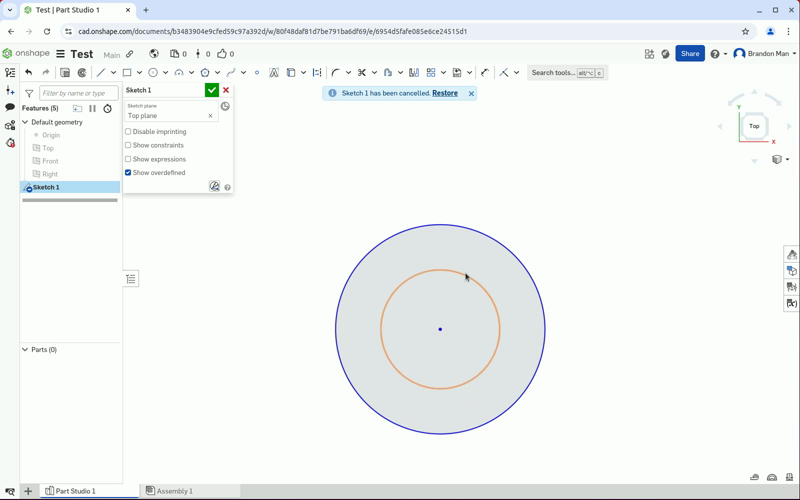
scroll(6)
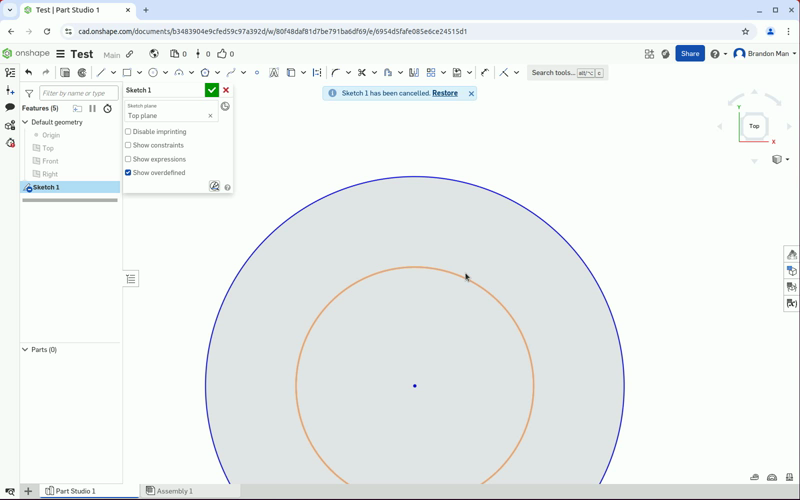
click(465, 272)
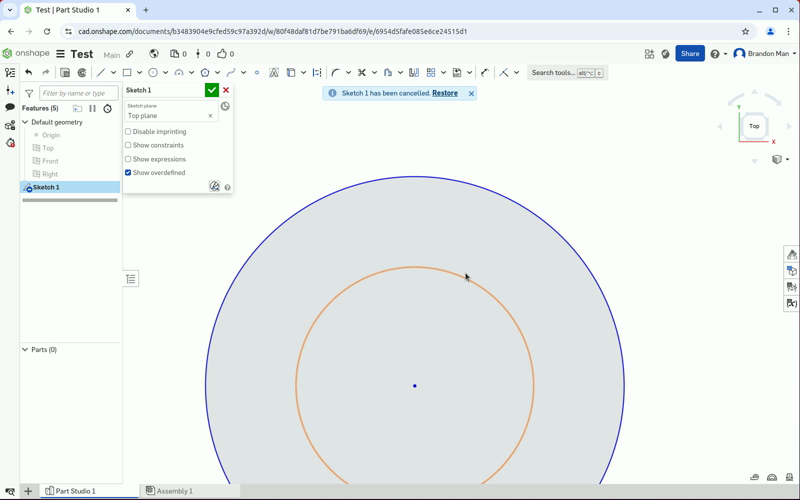
scroll(-6)
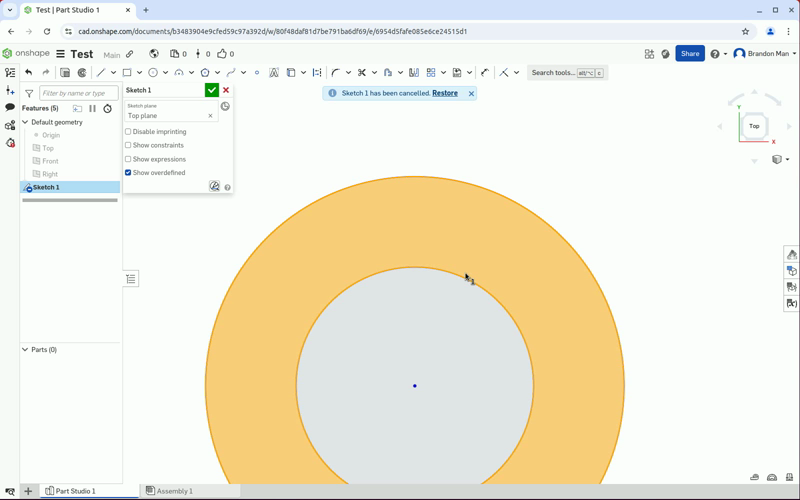
scroll(-6)
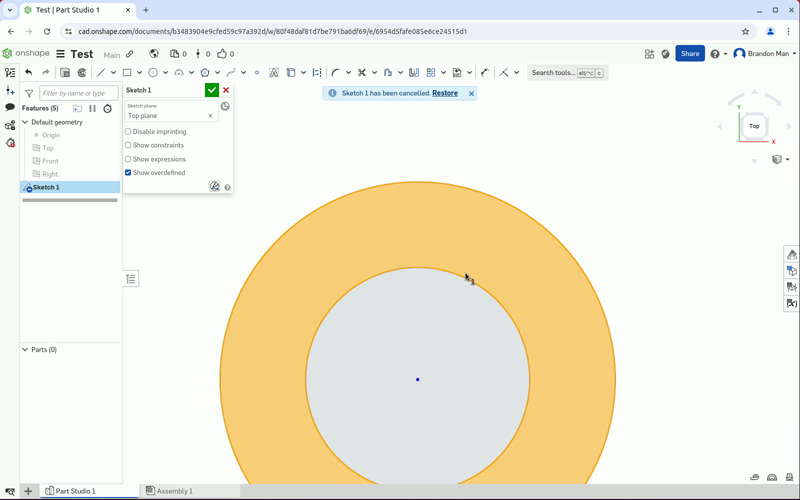
scroll(-6)
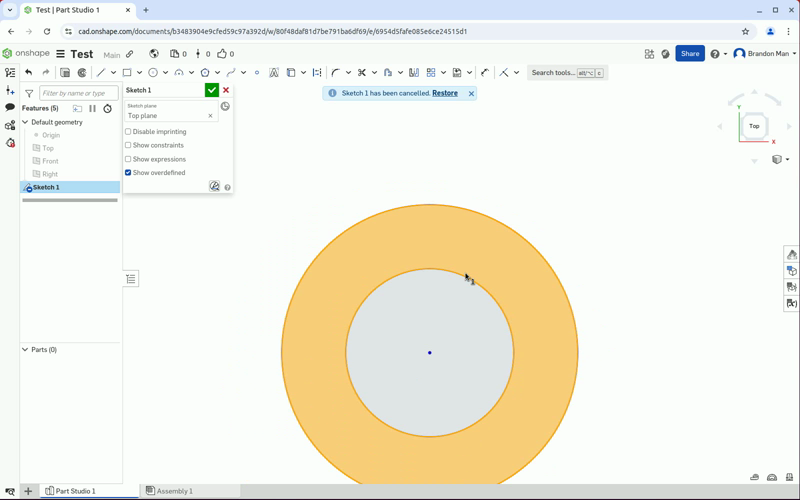
scroll(-6)
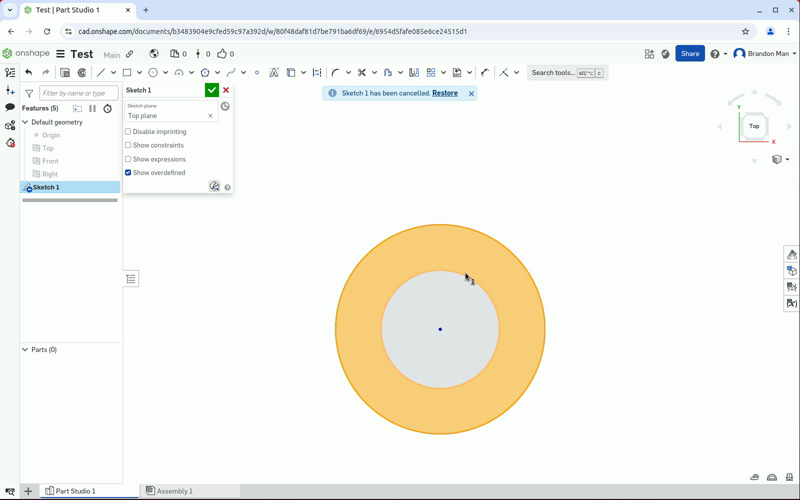
scroll(-6)
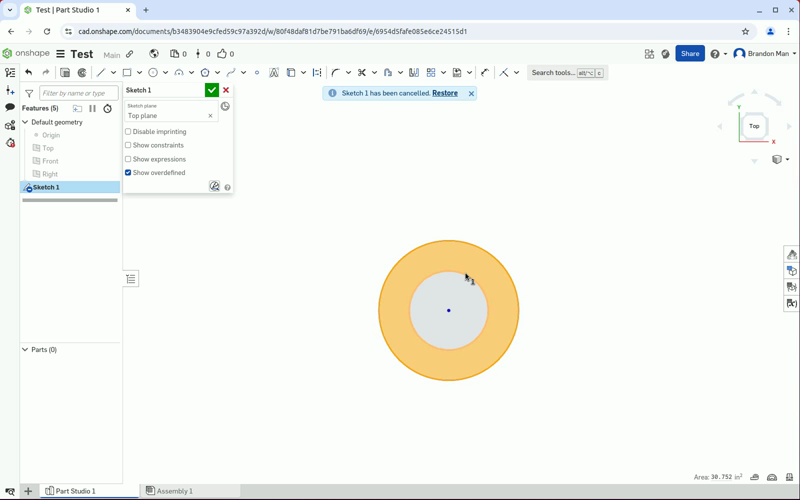
scroll(-6)
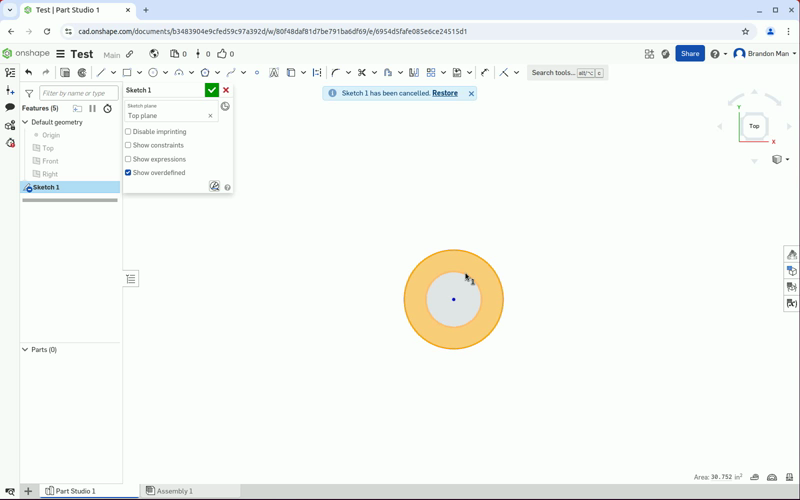
scroll(-6)
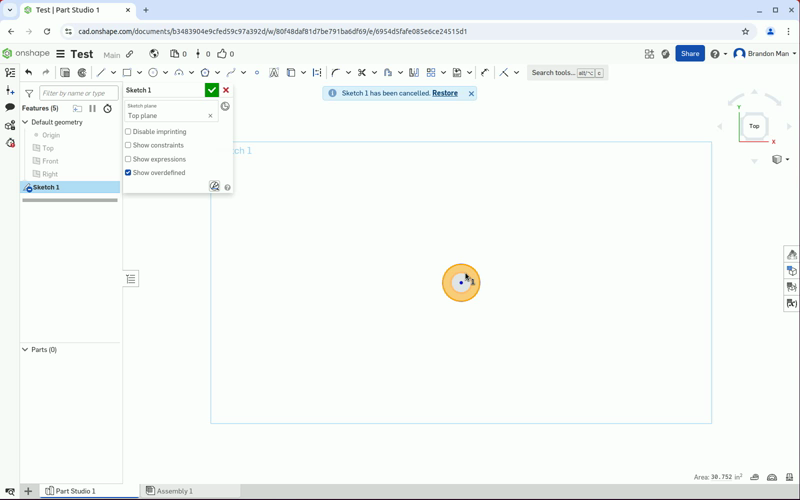
mouse_move(73, 352)
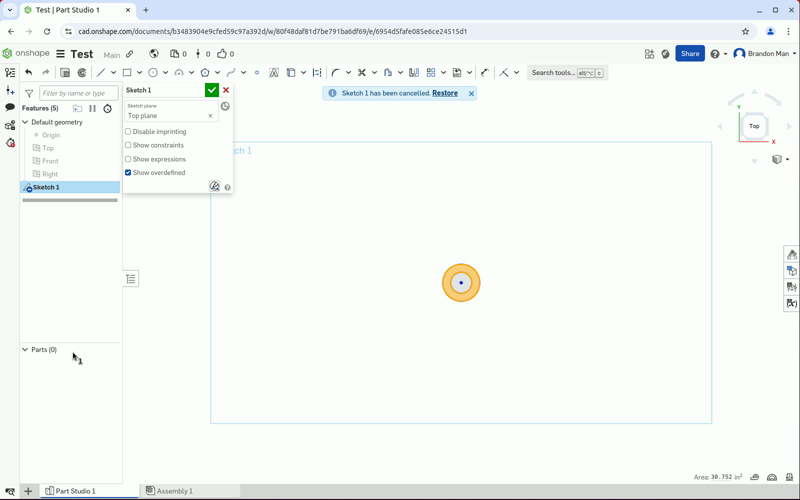
key(shift+y)
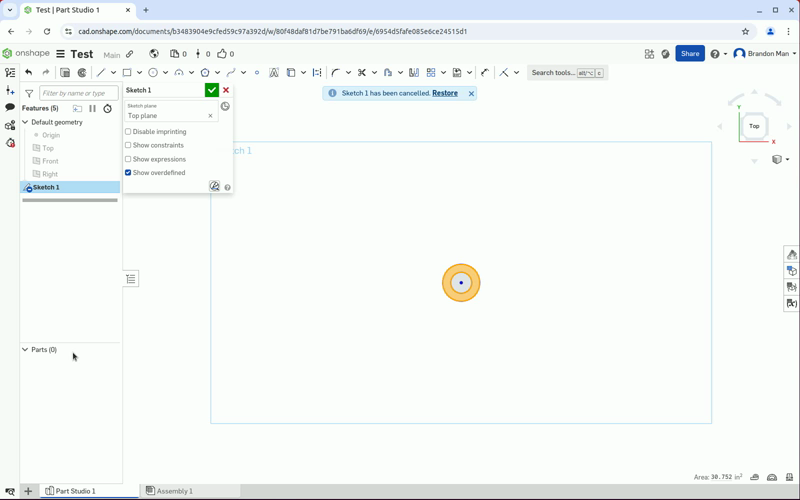
key(shift+e)
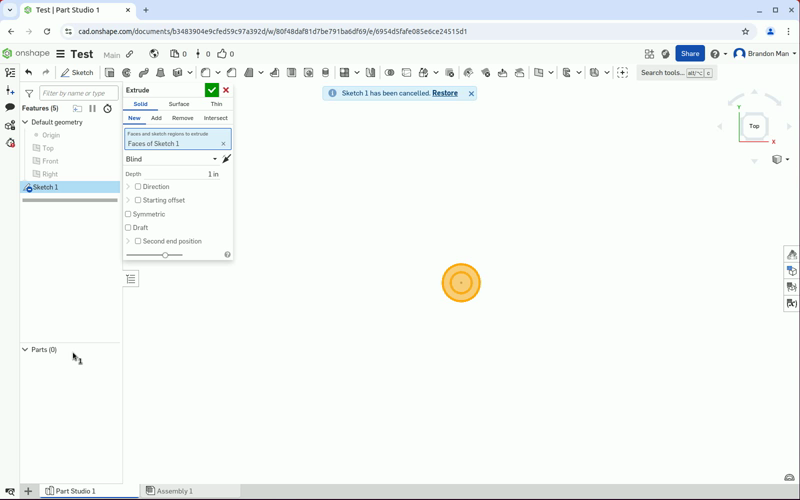
mouse_move(143, 106)
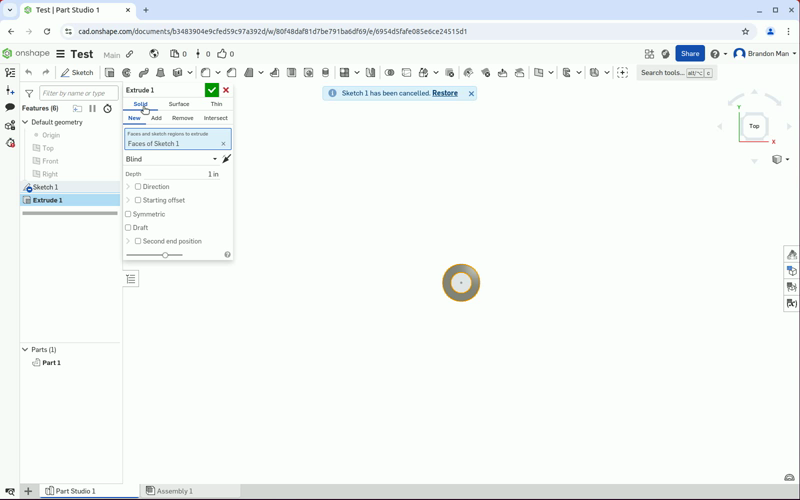
click(143, 106)
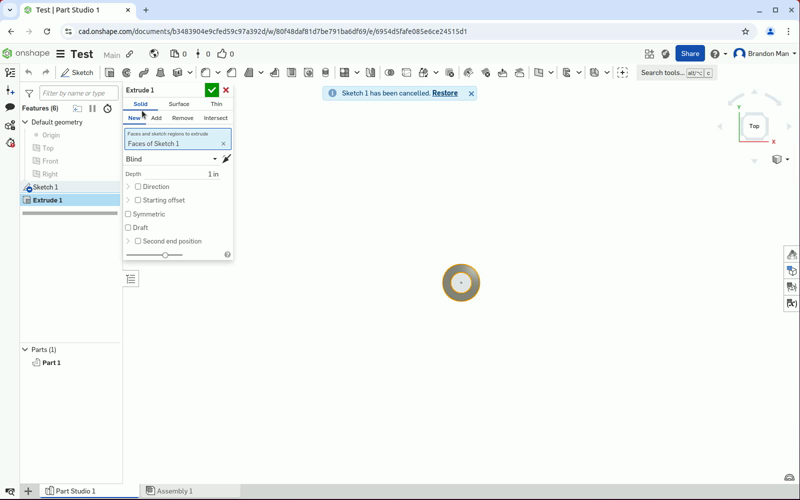
mouse_move(137, 120)
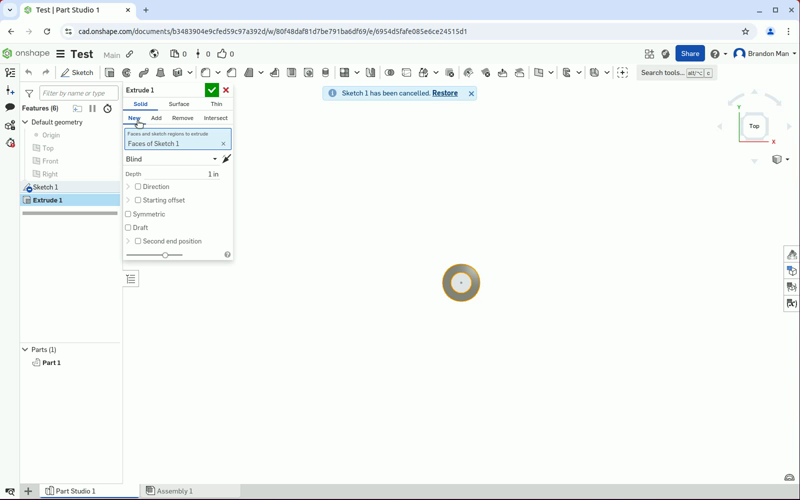
click(137, 120)
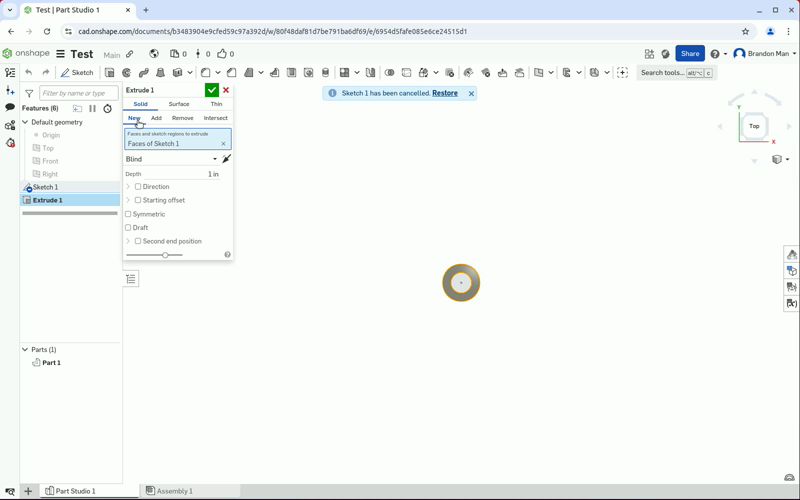
key(tab, 4)
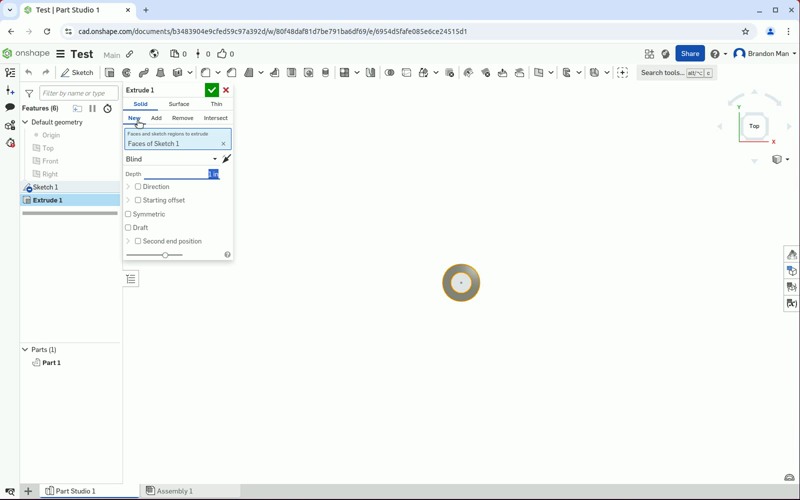
text(3.37)
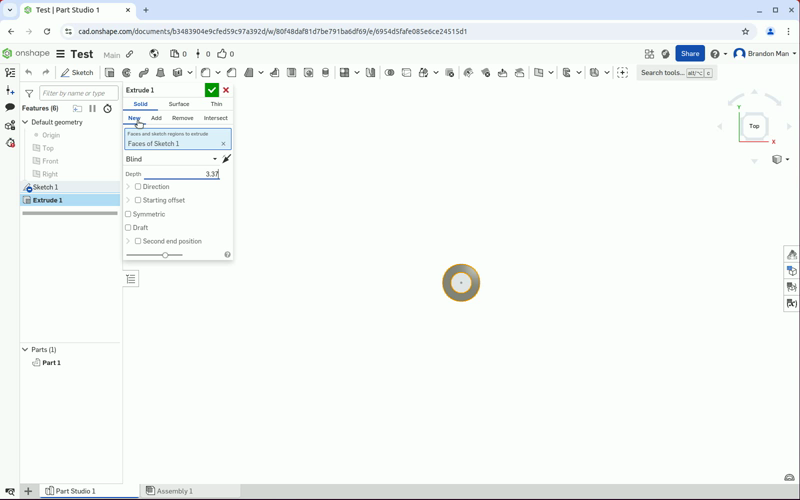
key(enter)
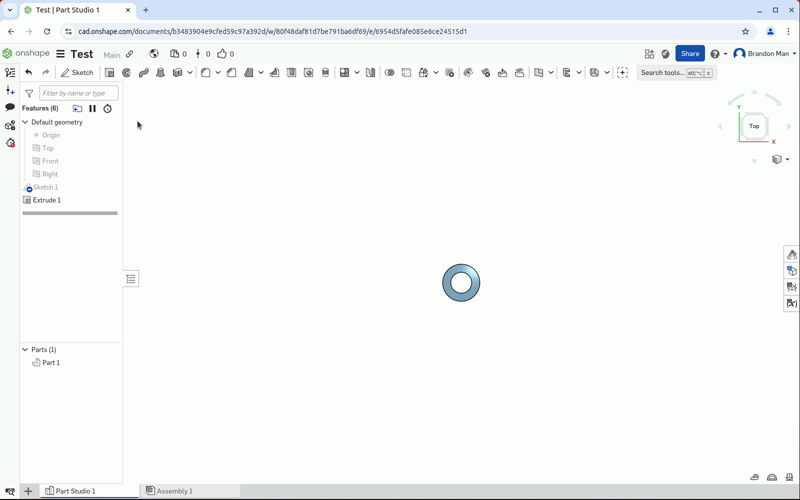
key(shift+h)
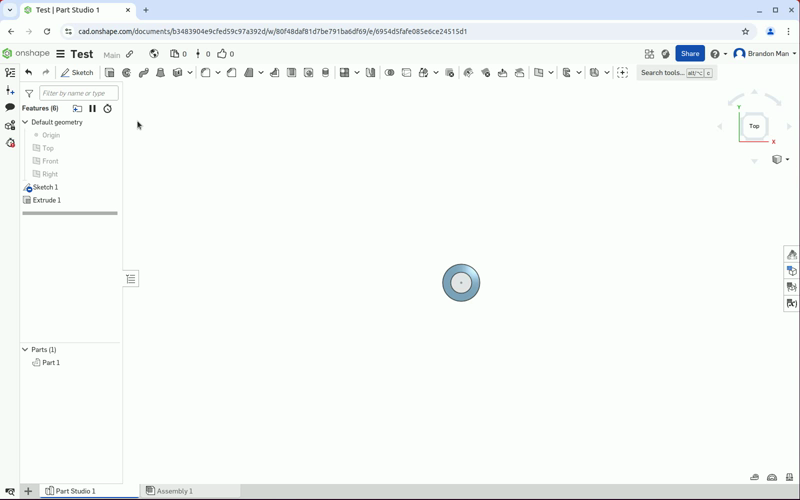
key(shift+h)
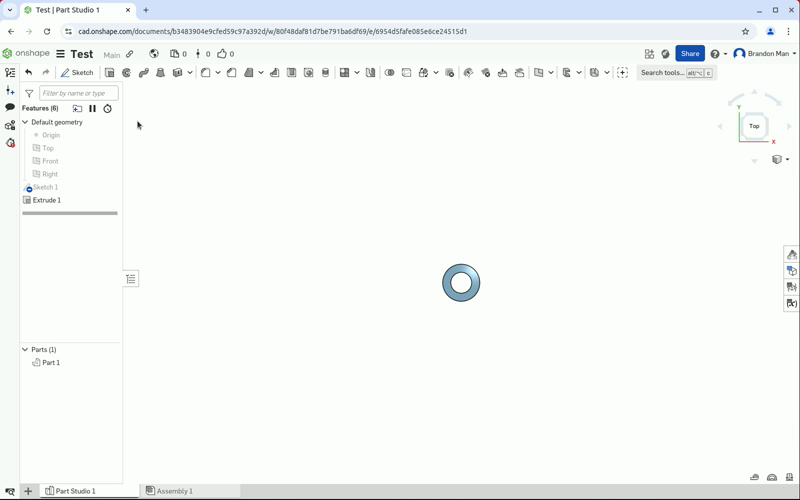
mouse_move(73, 189)
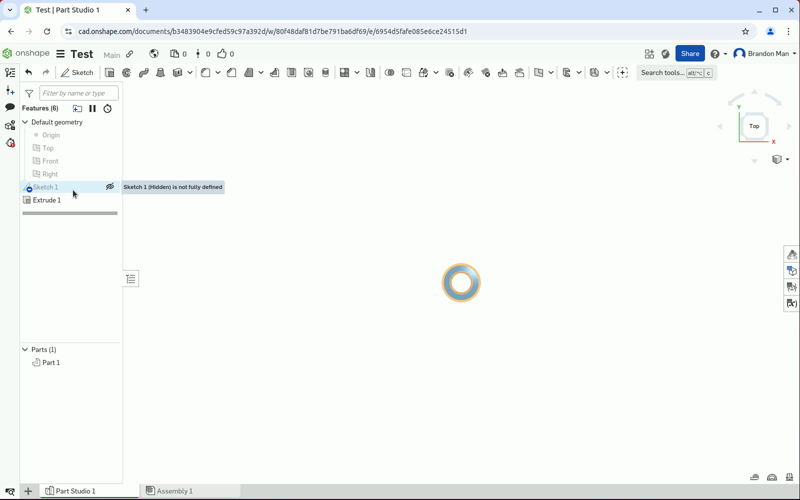
click(73, 189)
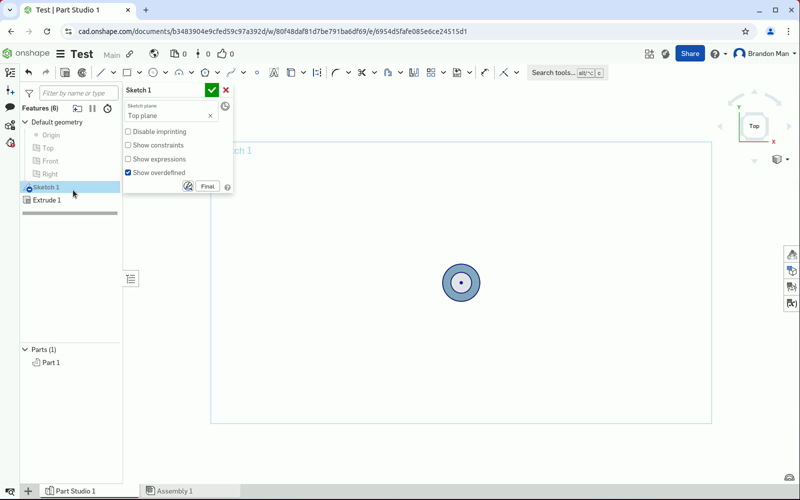
mouse_move(229, 92)
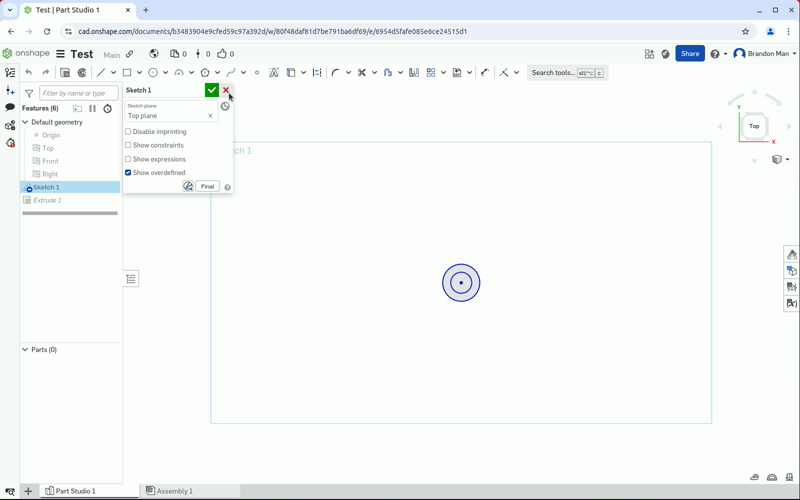
click(229, 92)
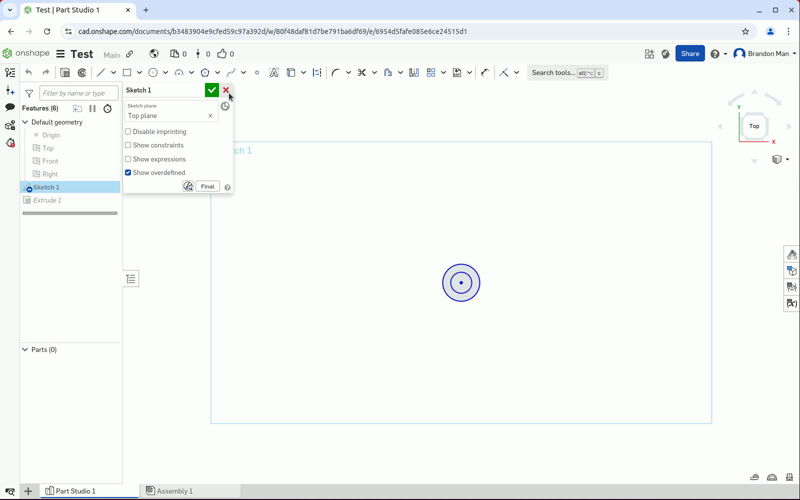
key(shift+s)
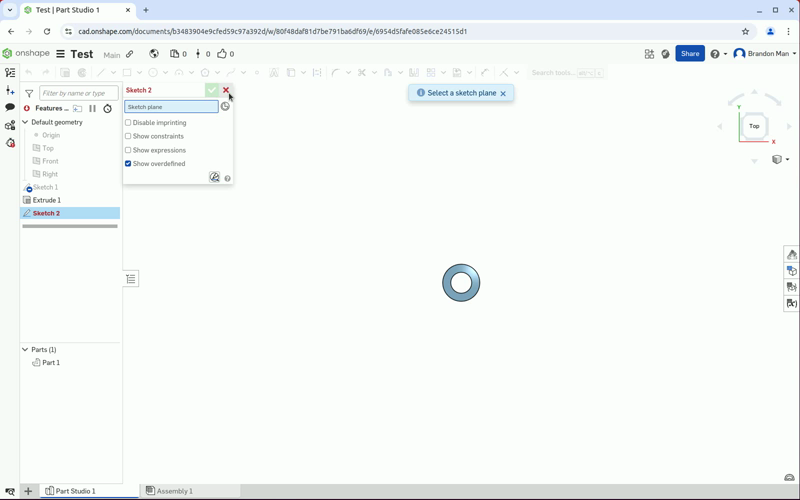
mouse_move(73, 150)
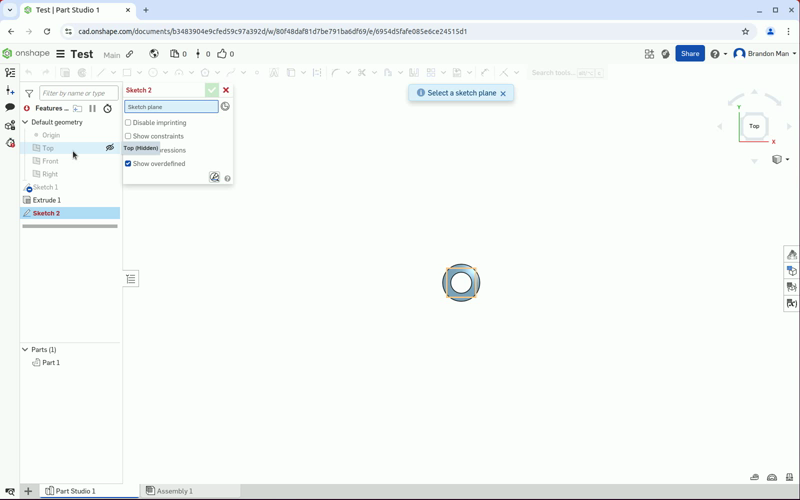
click(73, 150)
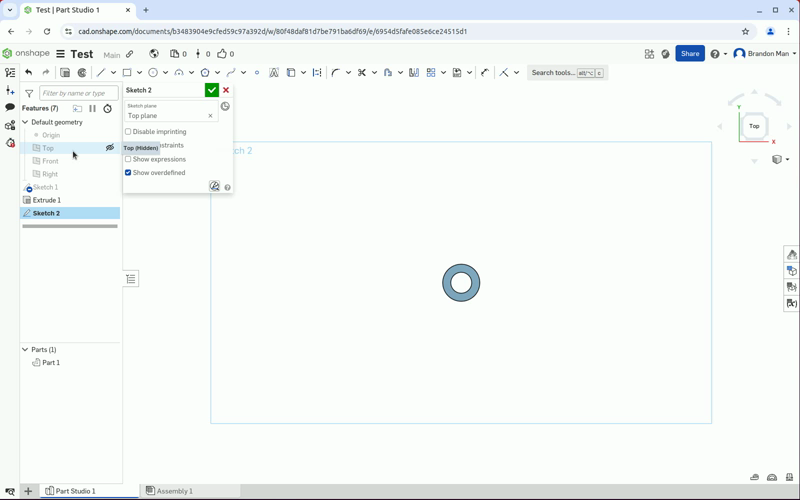
mouse_move(73, 352)
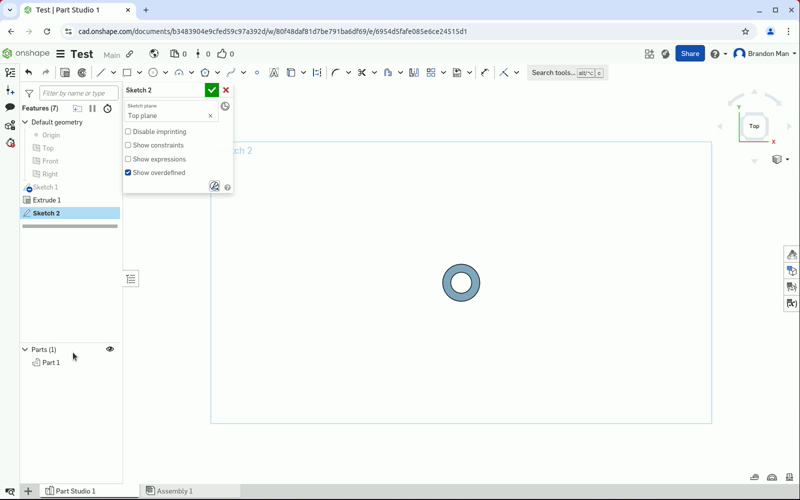
key(y)
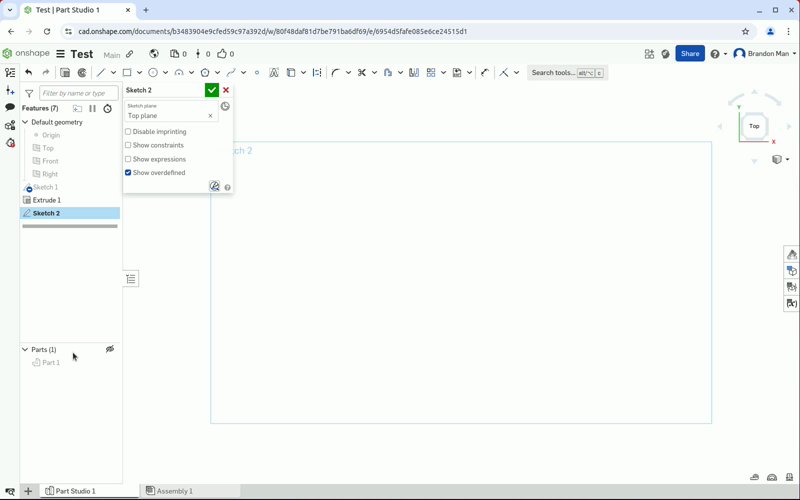
key(c)
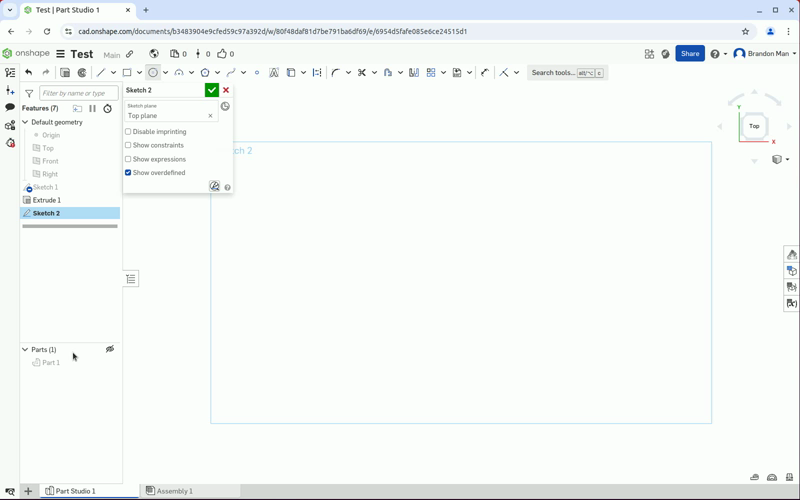
key_down(shift)
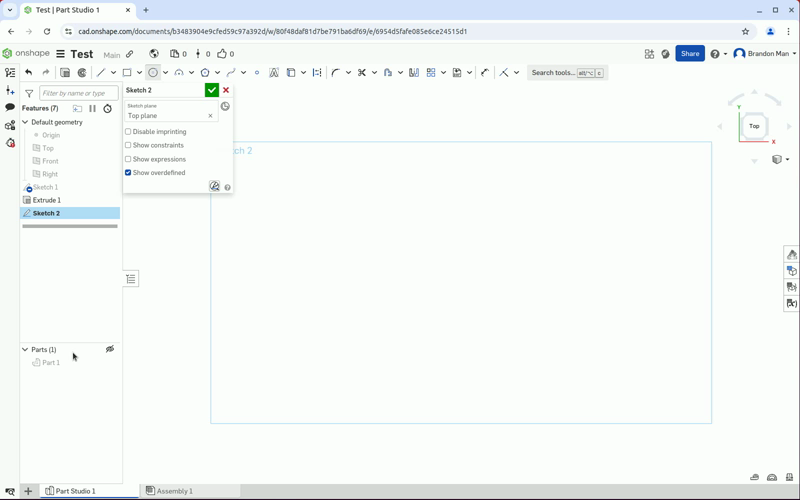
mouse_move(372, 291)
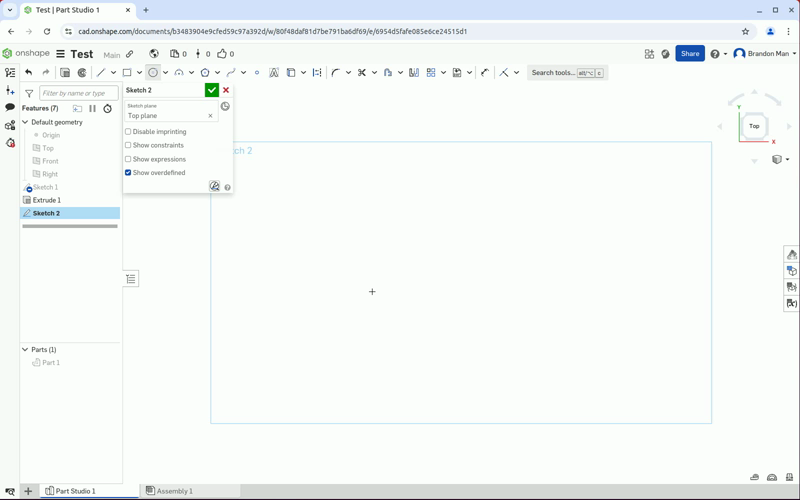
click(372, 291)
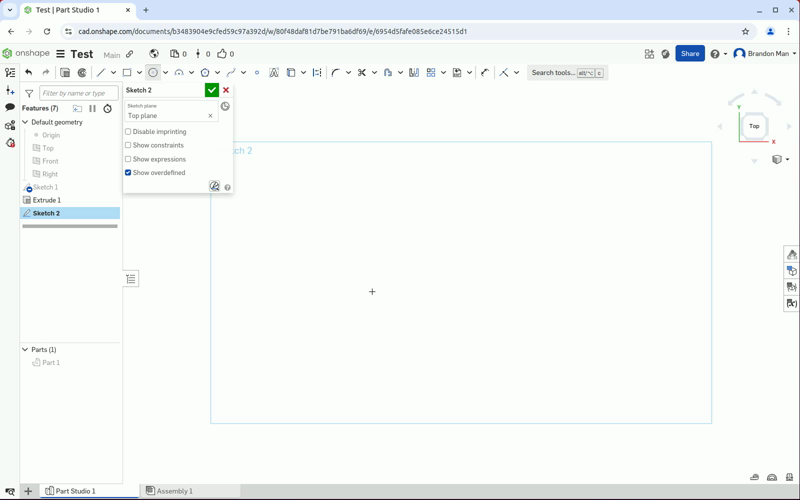
key_up(shift)
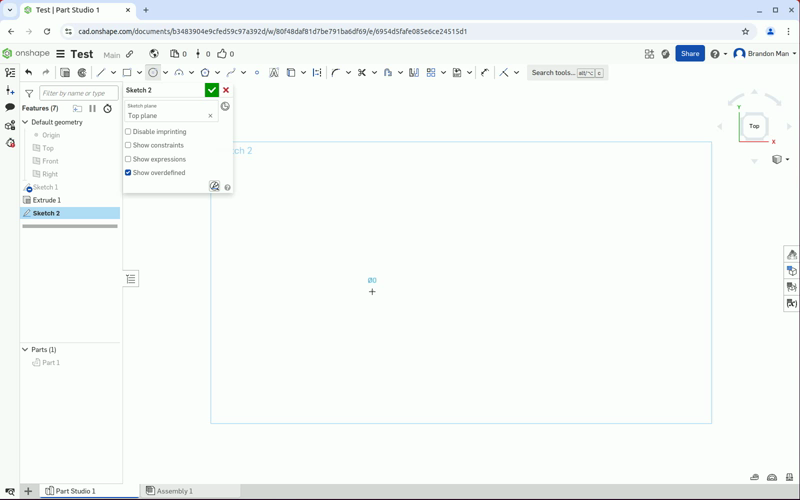
mouse_move(390, 291)
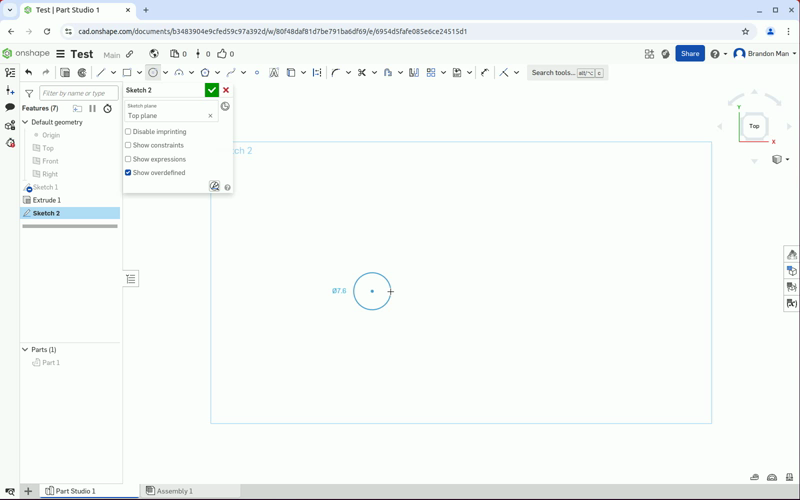
click(390, 291)
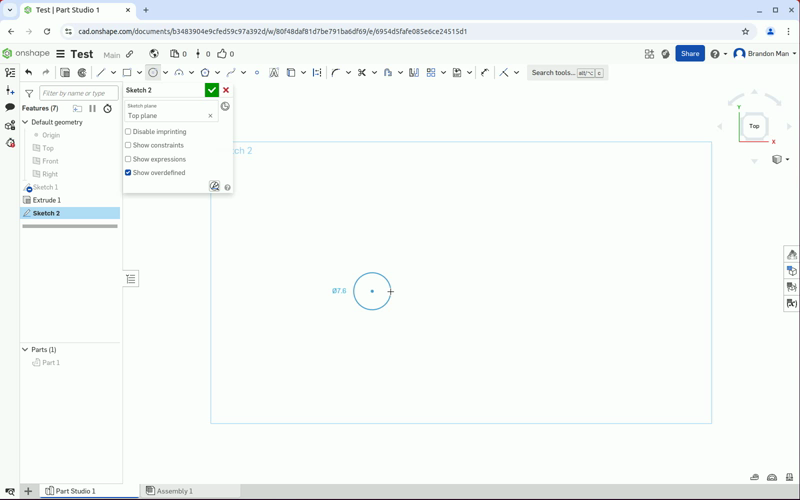
key(esc)
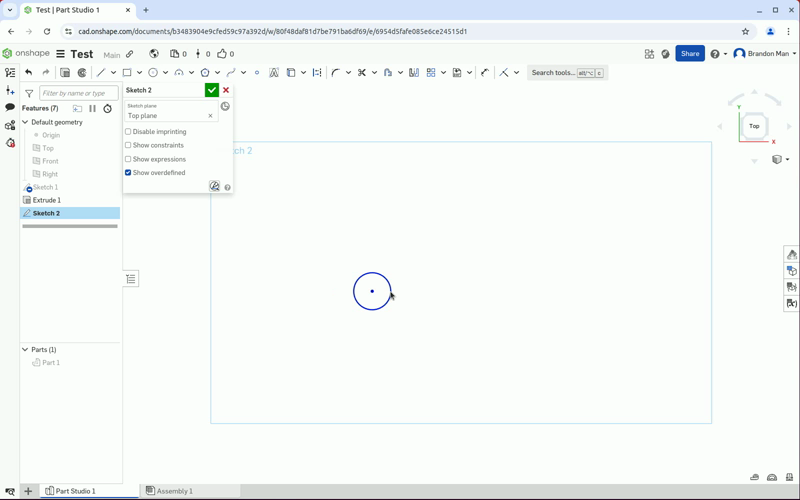
key(c)
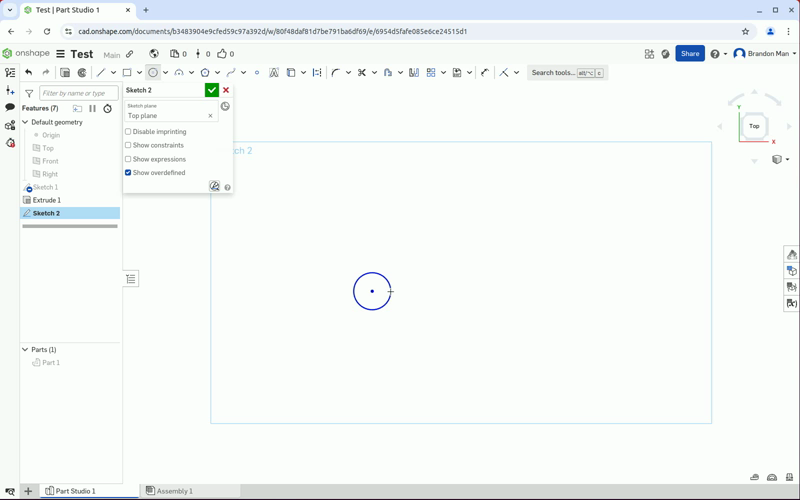
key_down(shift)
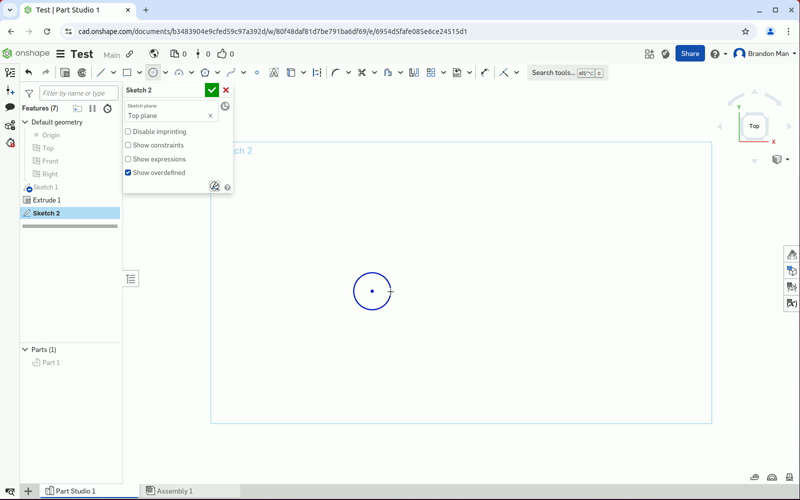
mouse_move(372, 291)
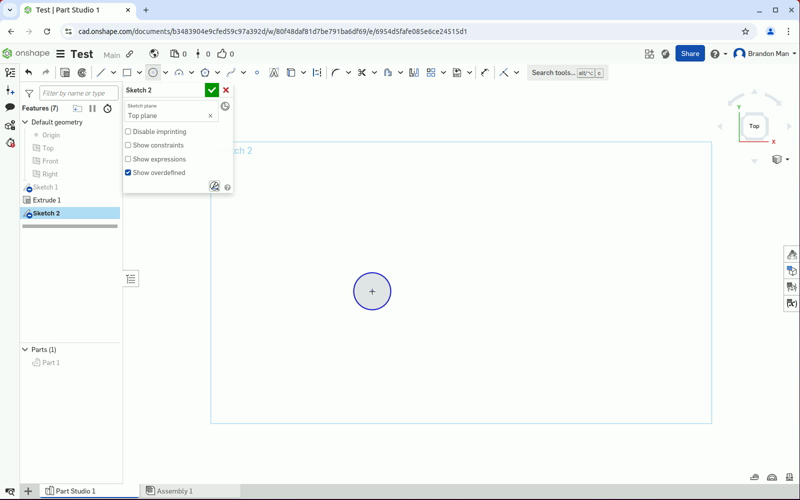
click(372, 291)
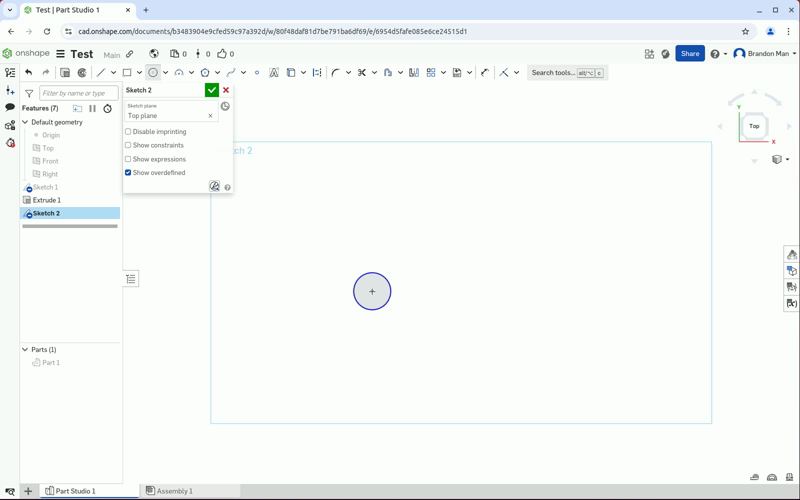
key_up(shift)
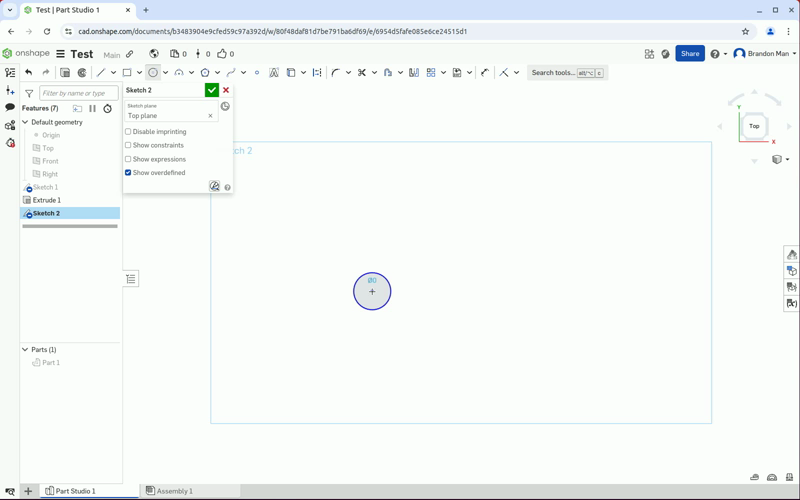
mouse_move(382, 291)
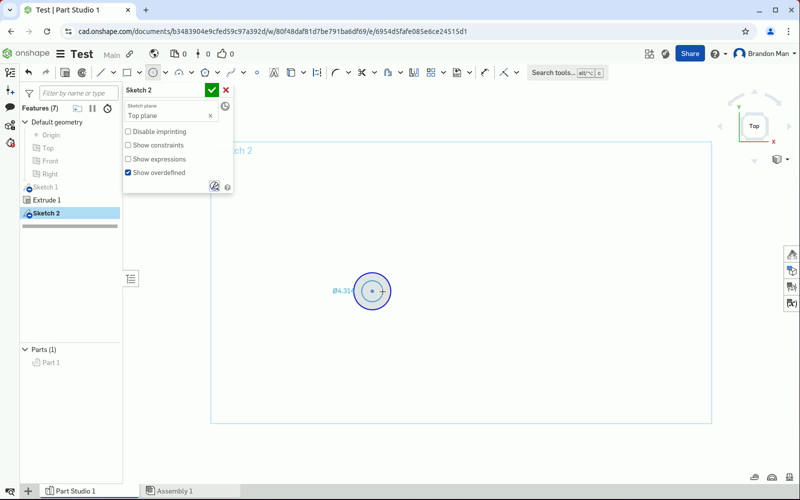
click(382, 291)
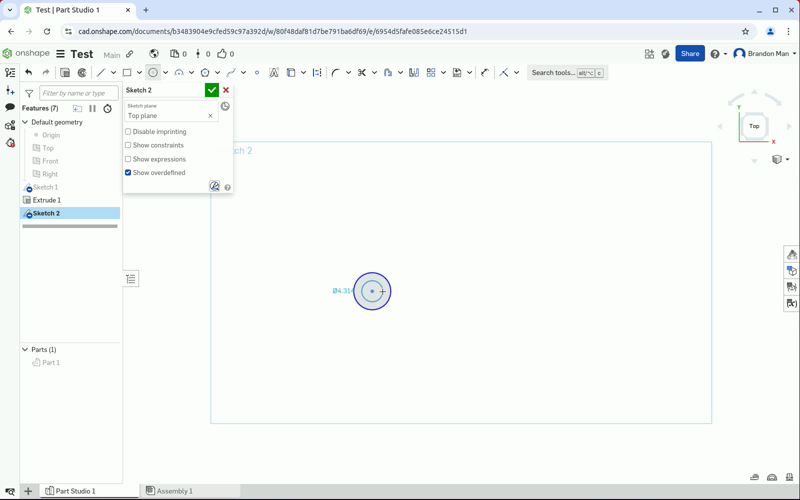
key(esc)
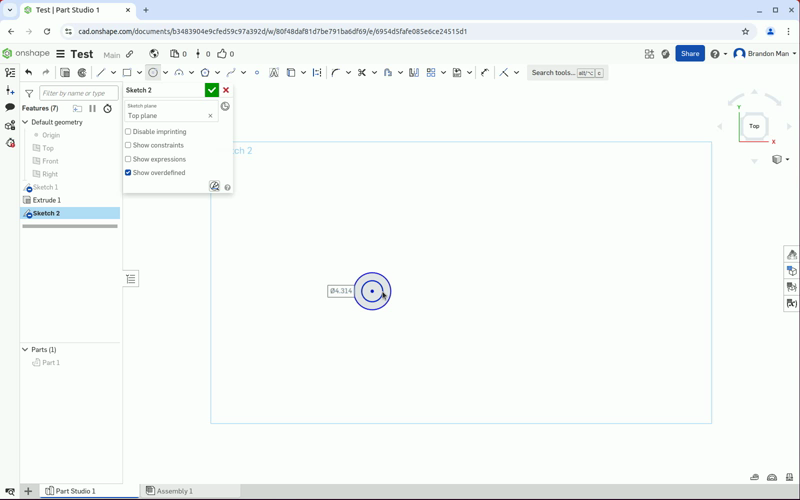
mouse_move(371, 302)
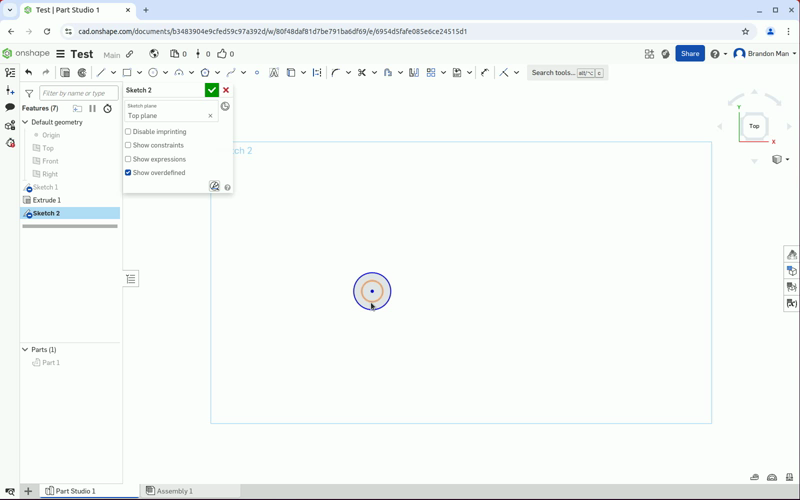
scroll(6)
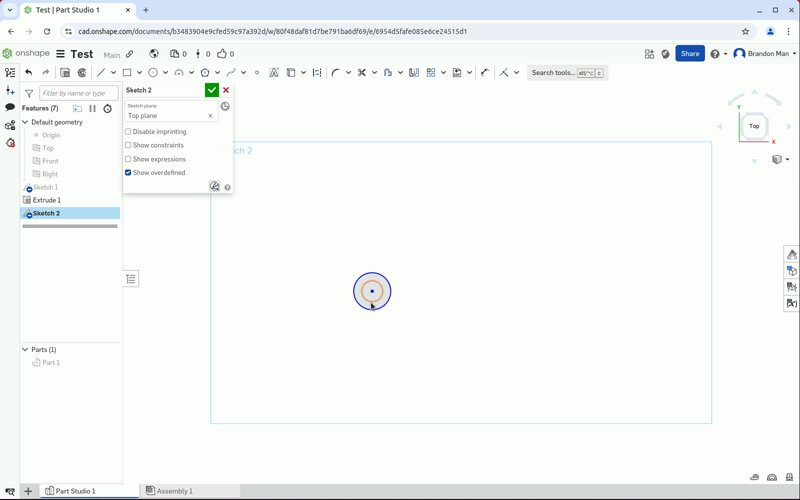
scroll(6)
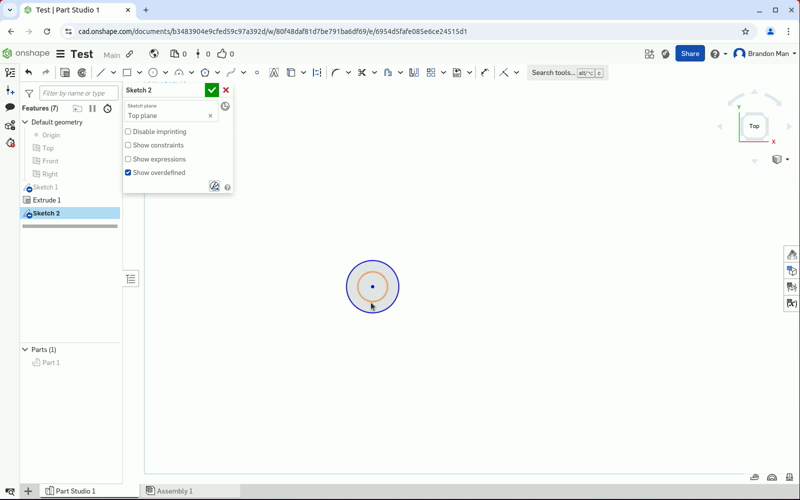
scroll(6)
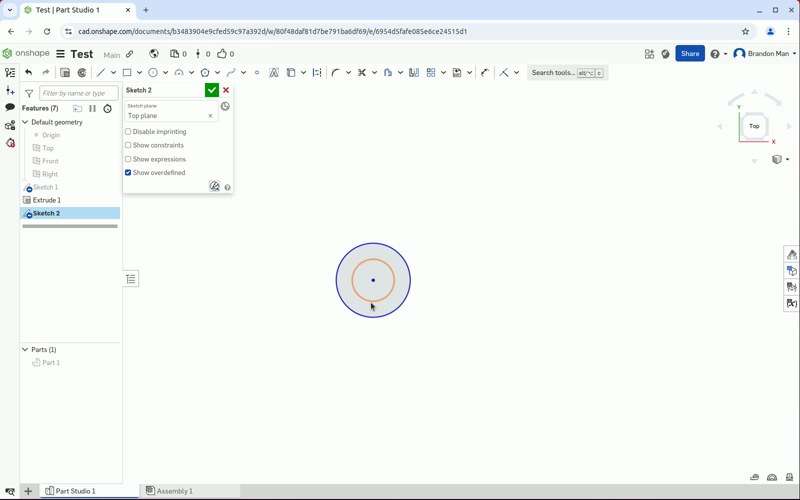
scroll(6)
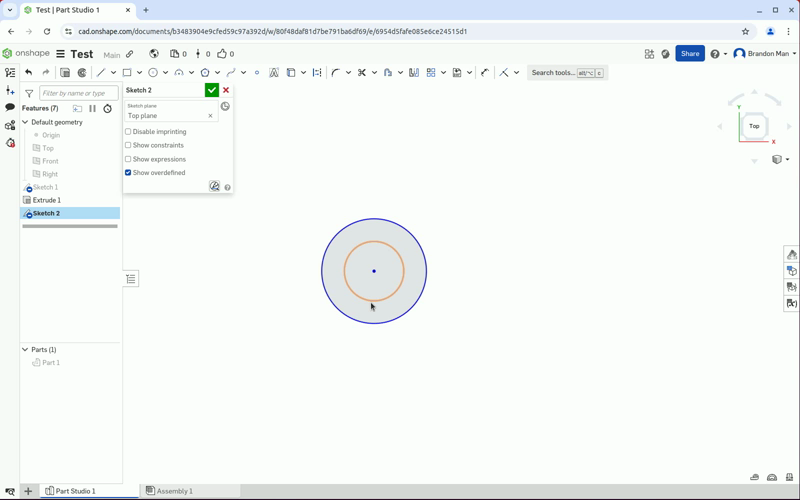
scroll(6)
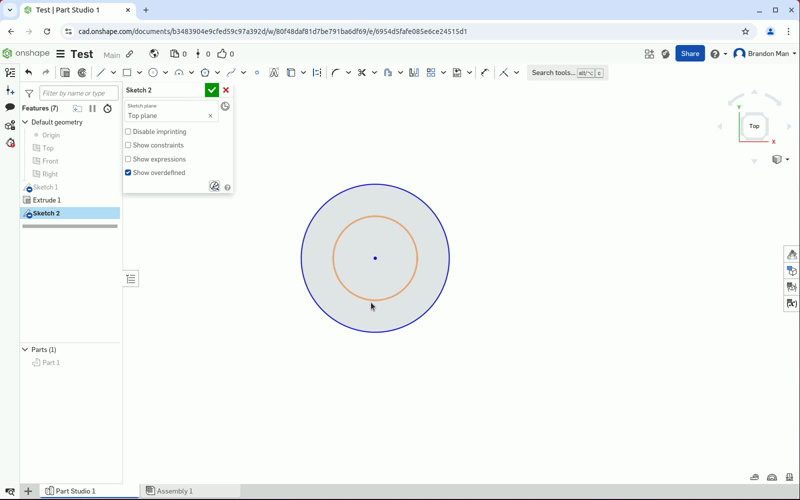
scroll(6)
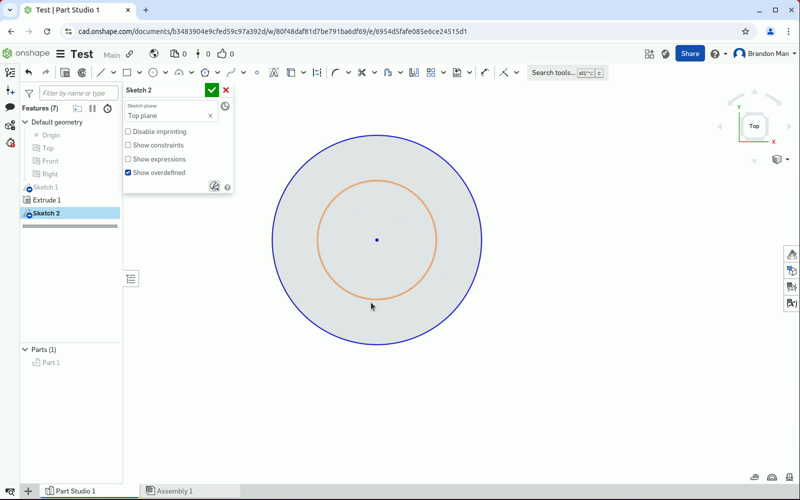
scroll(6)
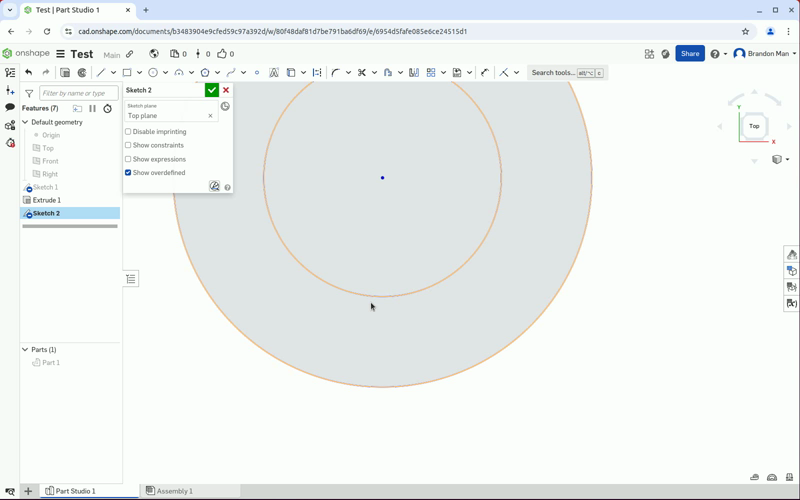
click(371, 302)
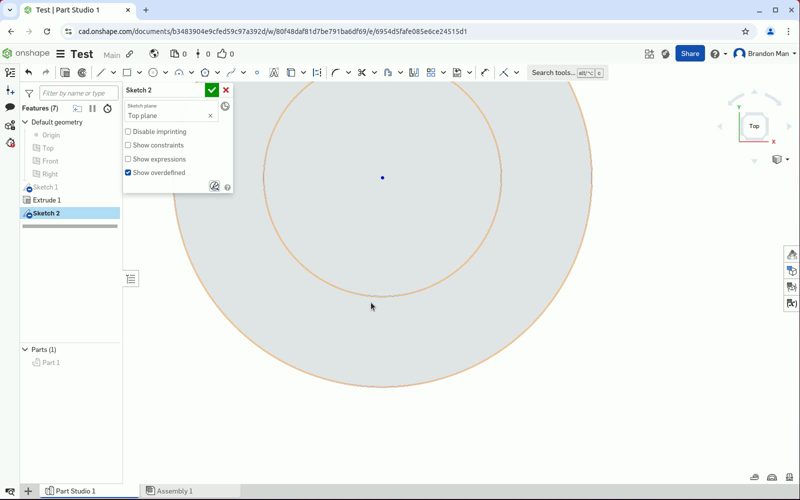
scroll(-6)
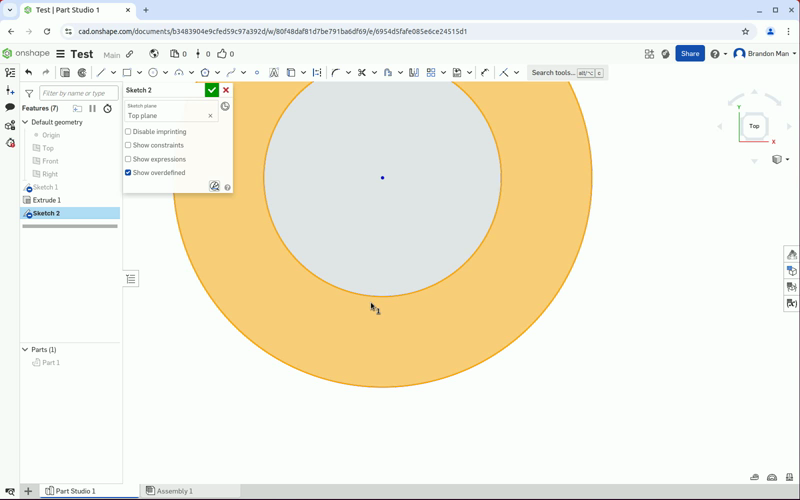
scroll(-6)
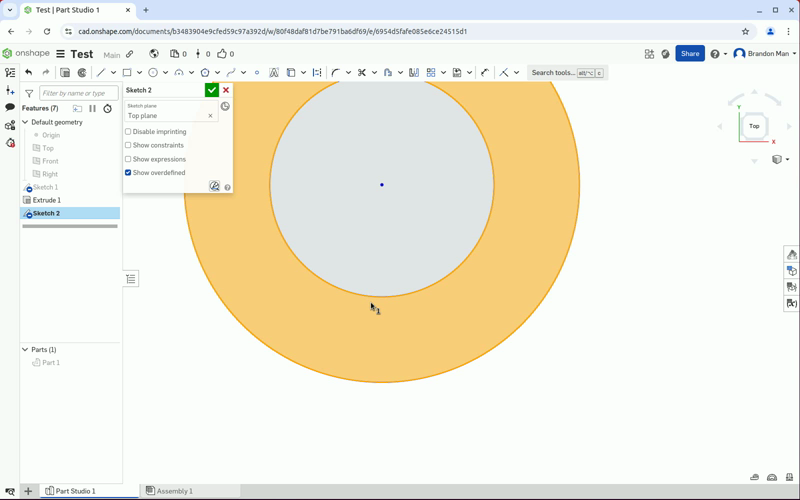
scroll(-6)
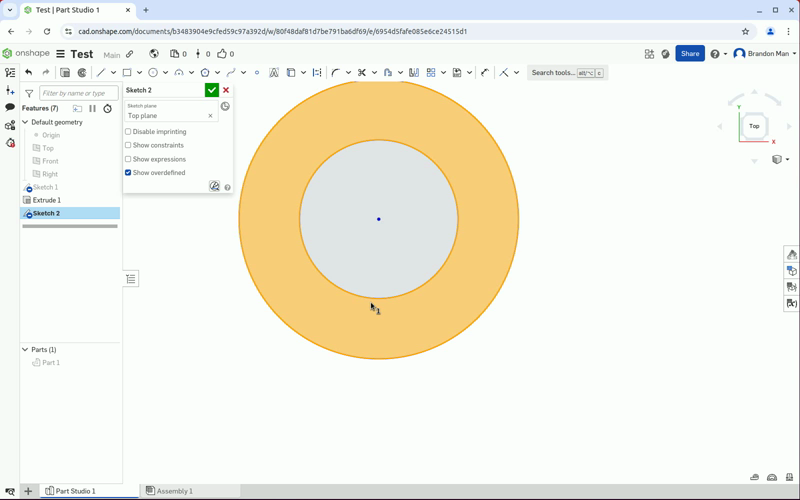
scroll(-6)
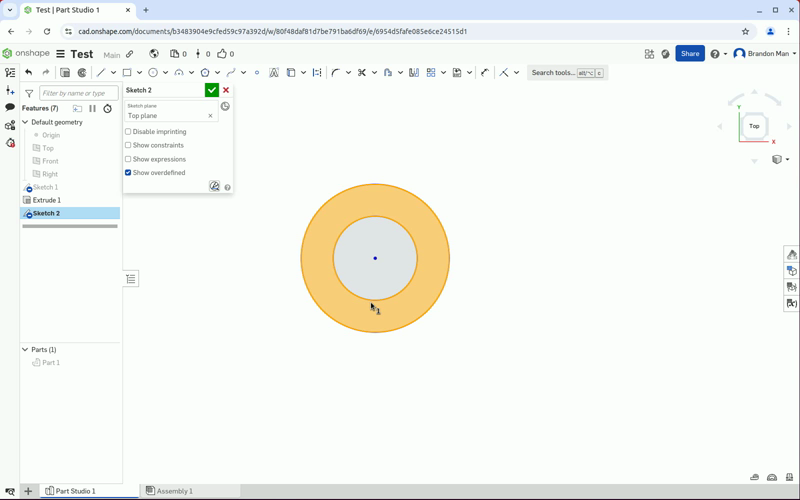
scroll(-6)
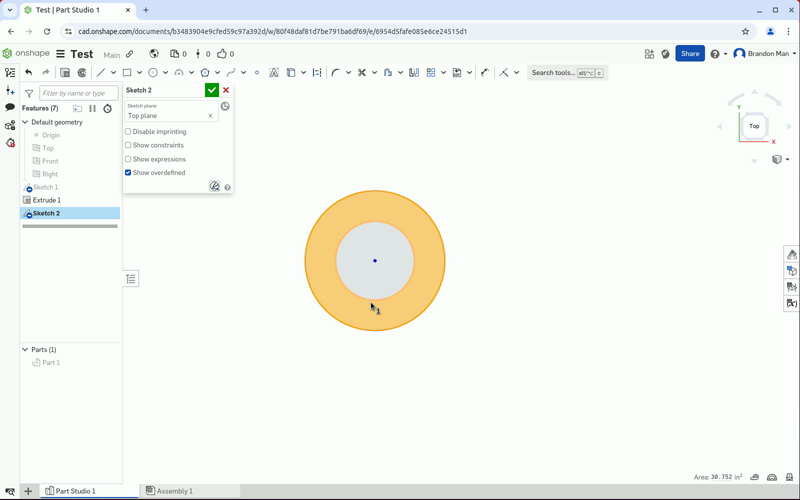
scroll(-6)
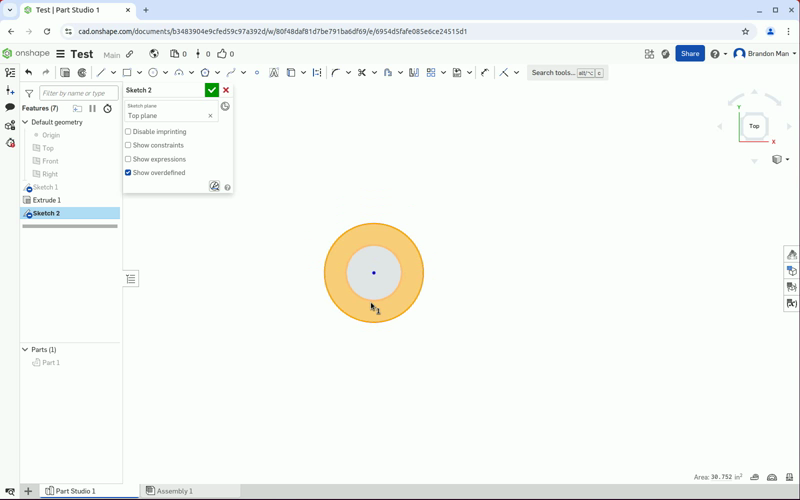
scroll(-6)
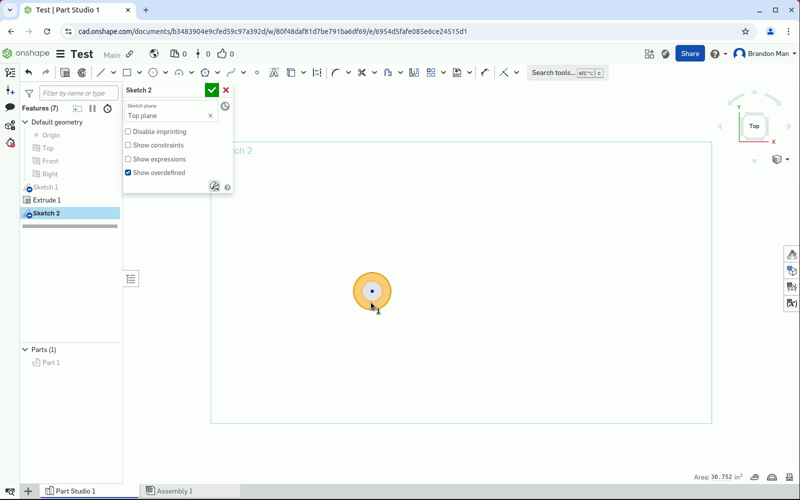
mouse_move(73, 352)
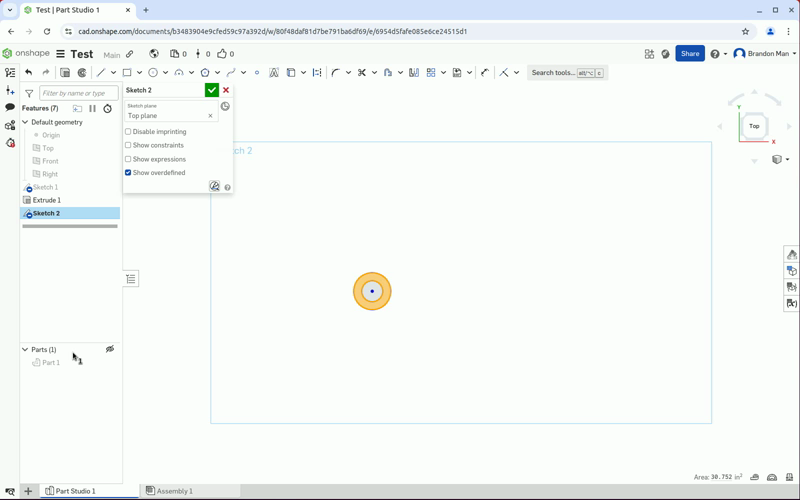
key(shift+y)
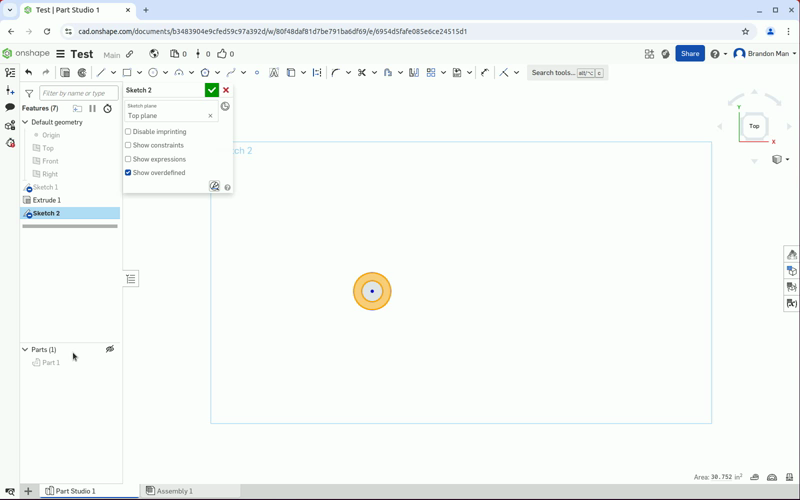
key(shift+e)
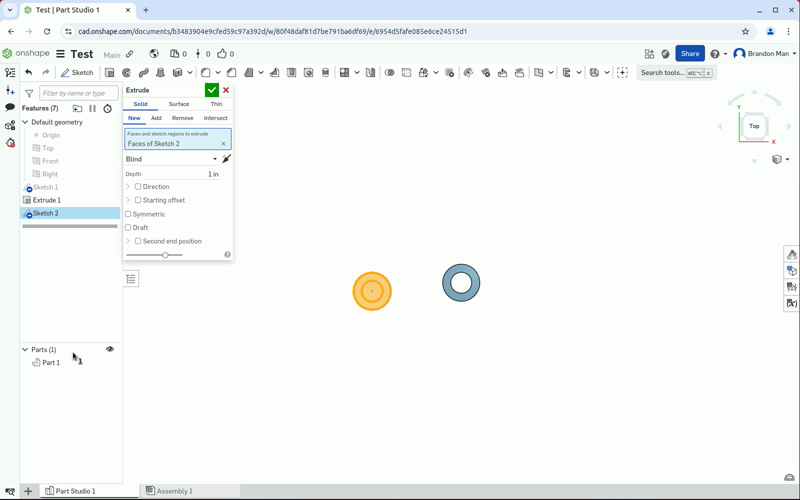
mouse_move(143, 106)
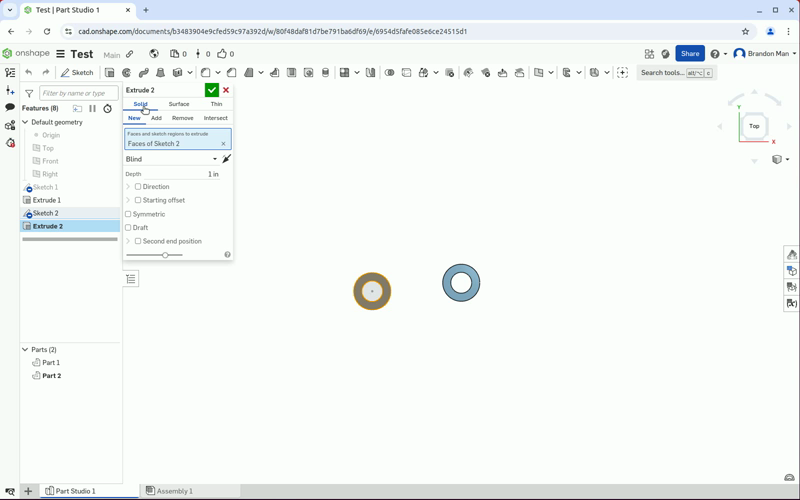
click(143, 106)
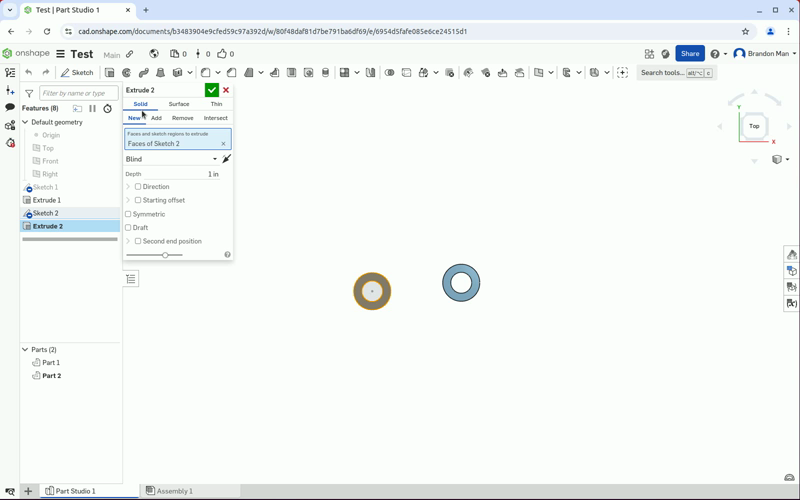
mouse_move(137, 120)
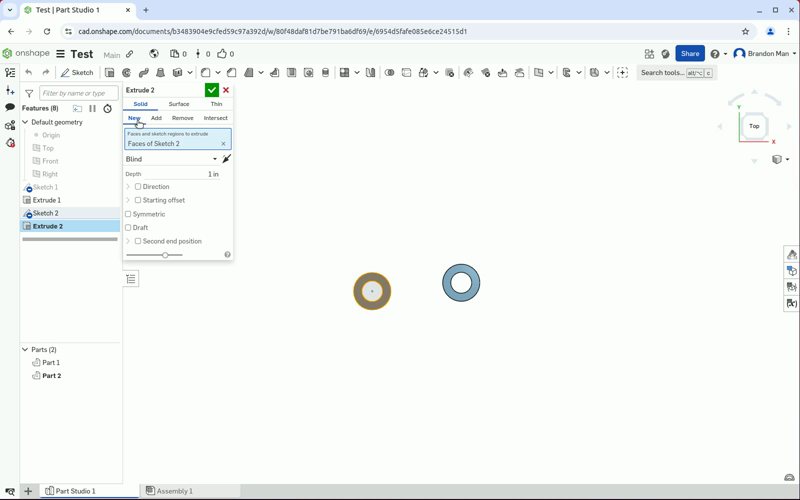
click(137, 120)
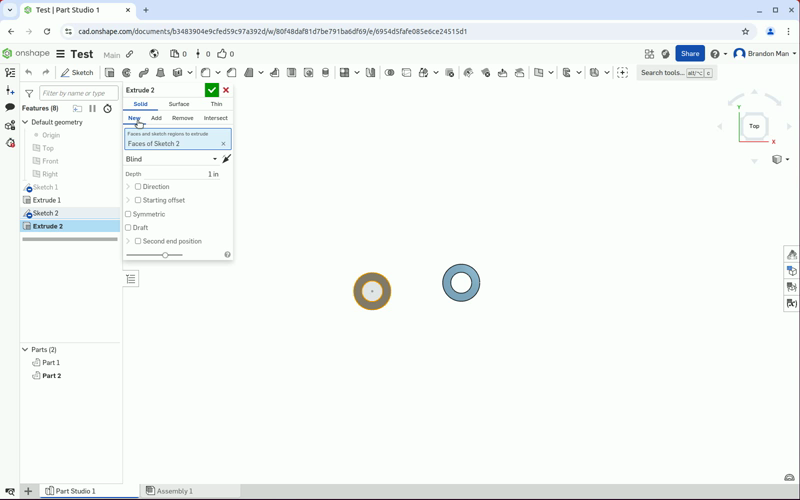
key(tab, 4)
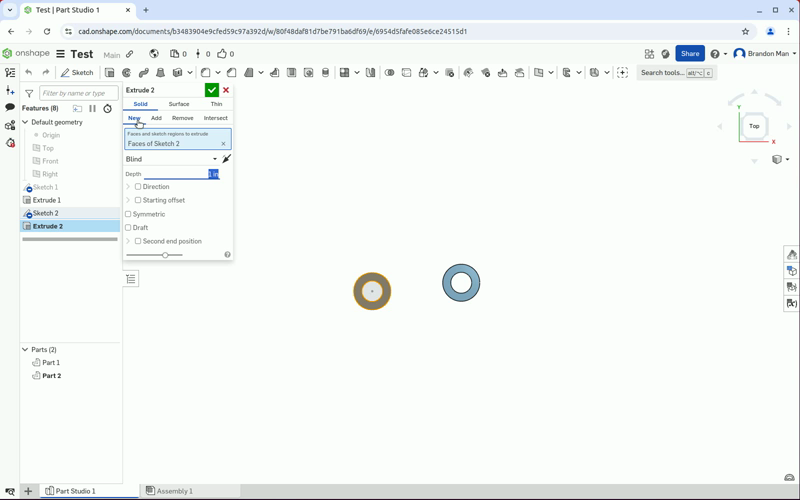
text(3.37)
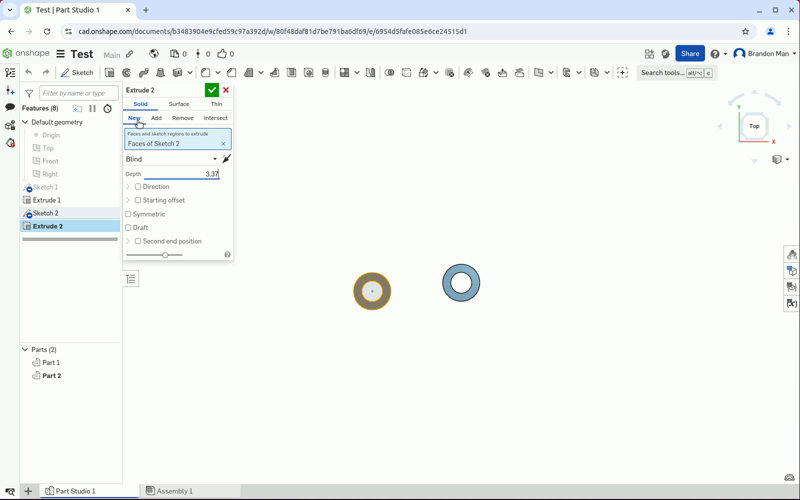
key(enter)
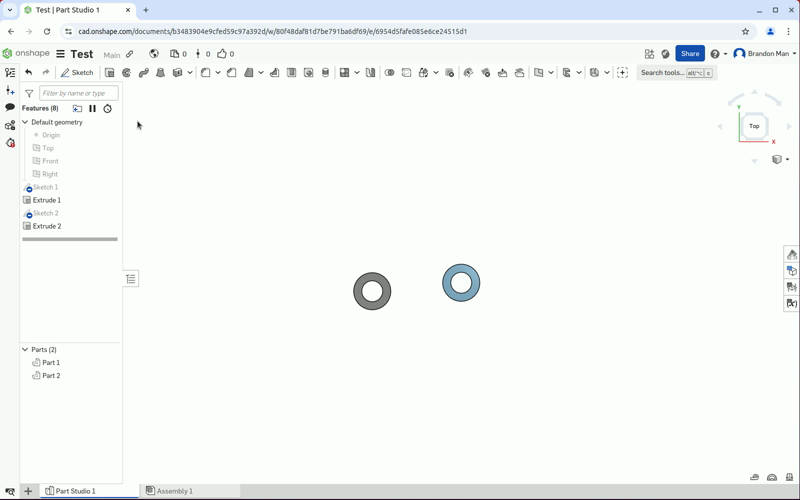
key(shift+h)
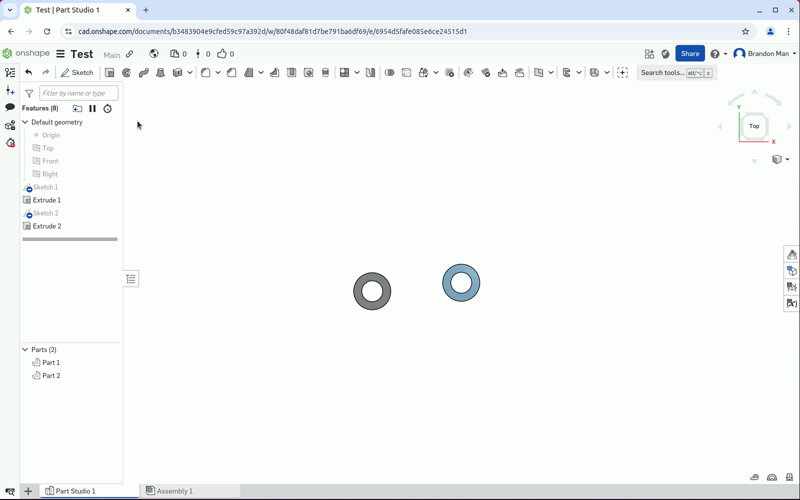
key(shift+h)
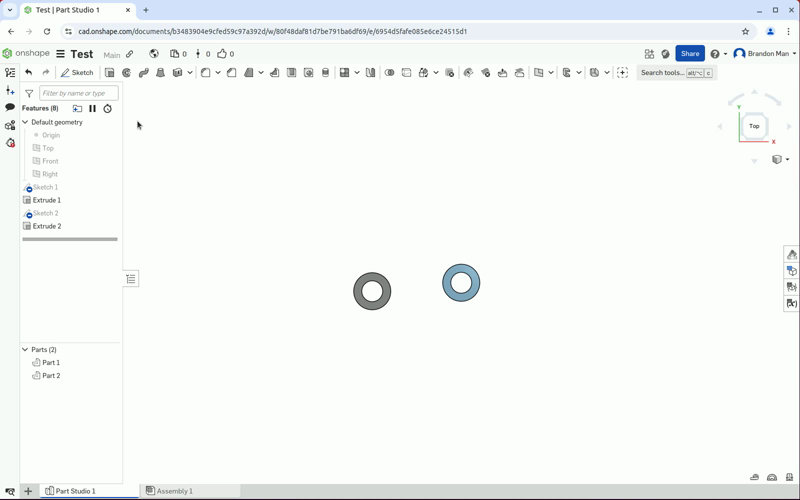
mouse_move(73, 189)
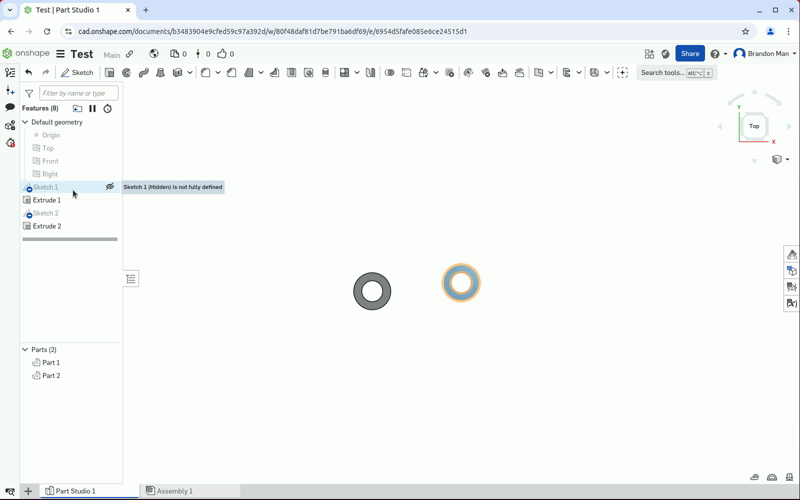
click(73, 189)
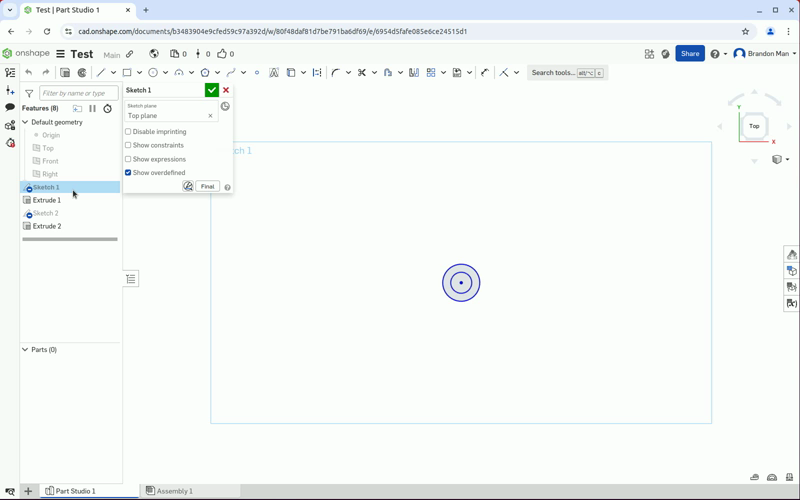
mouse_move(229, 92)
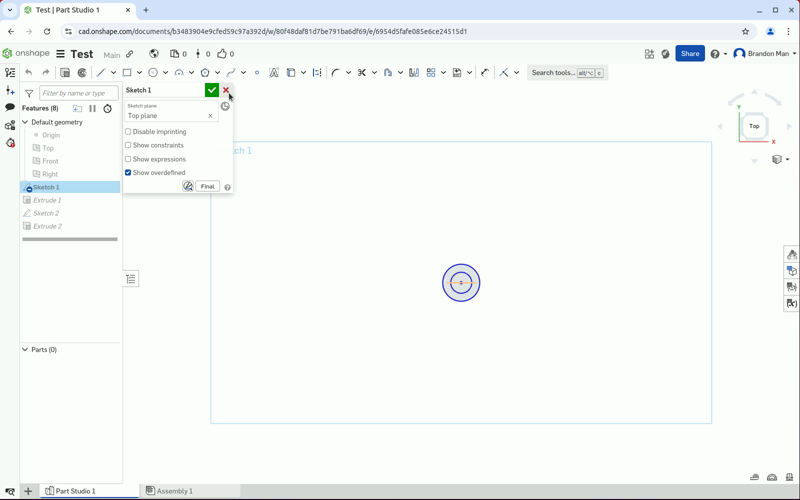
click(229, 92)
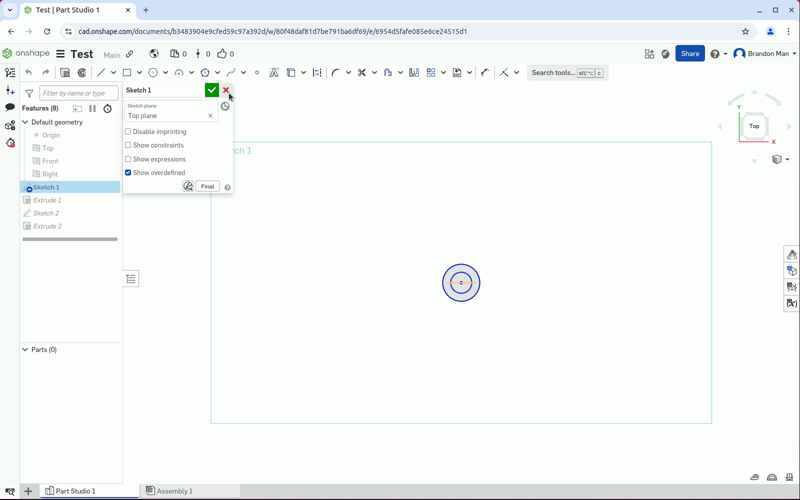
key(shift+s)
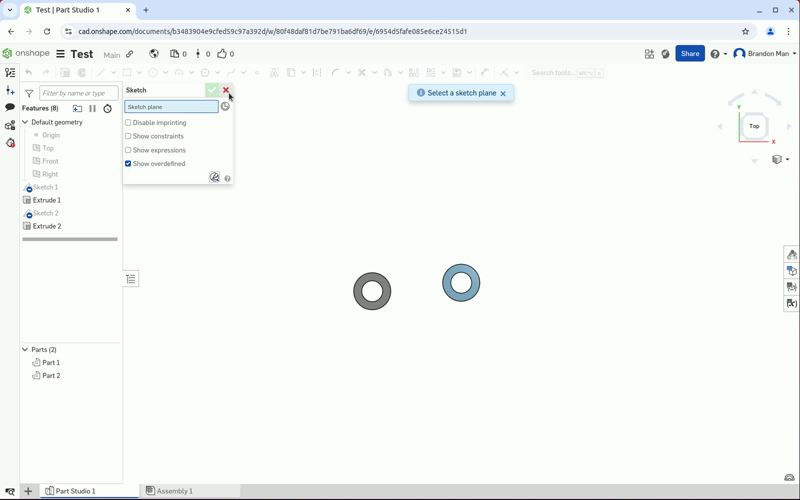
mouse_move(73, 150)
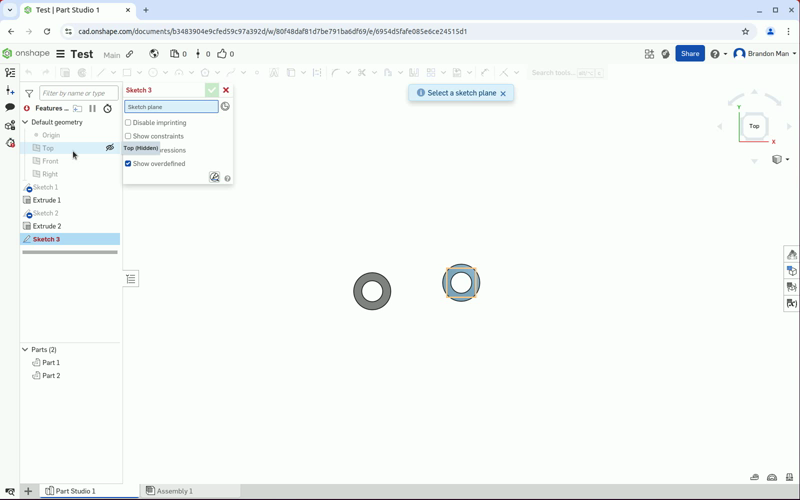
click(73, 150)
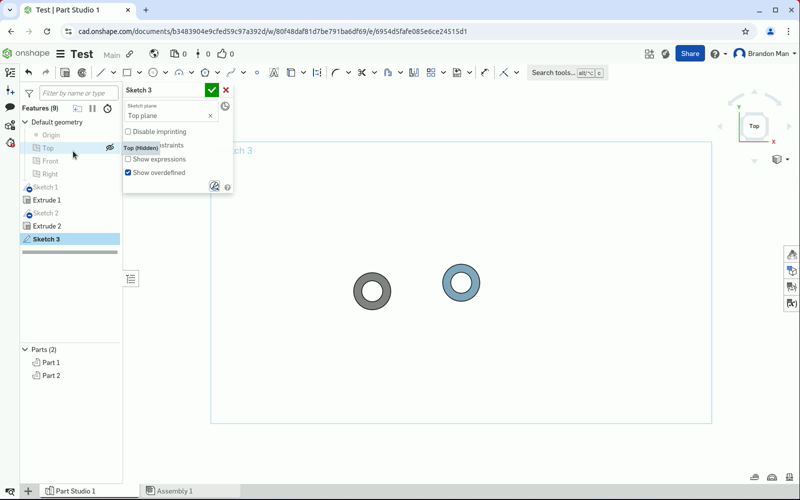
mouse_move(73, 352)
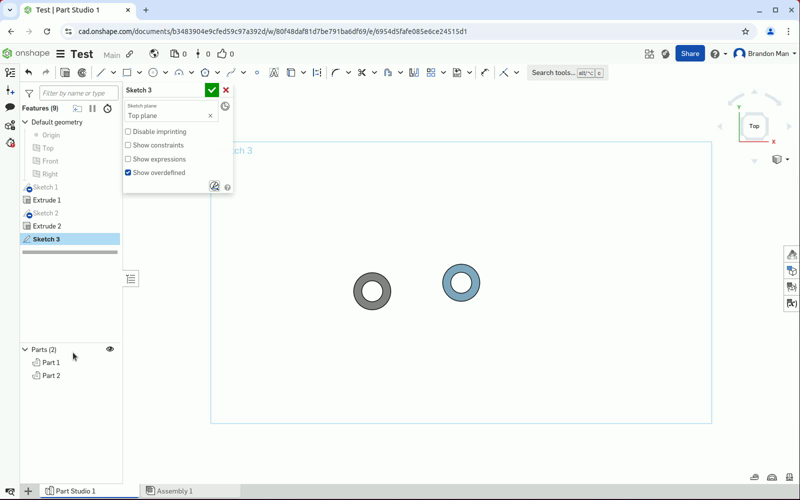
key(y)
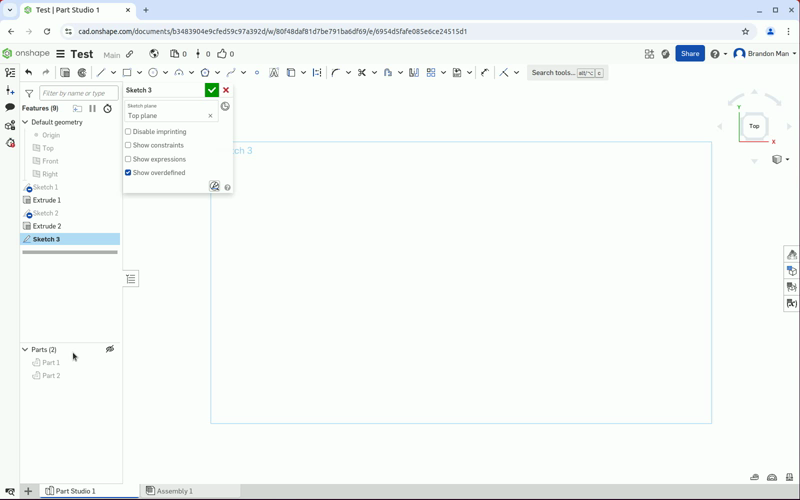
key(c)
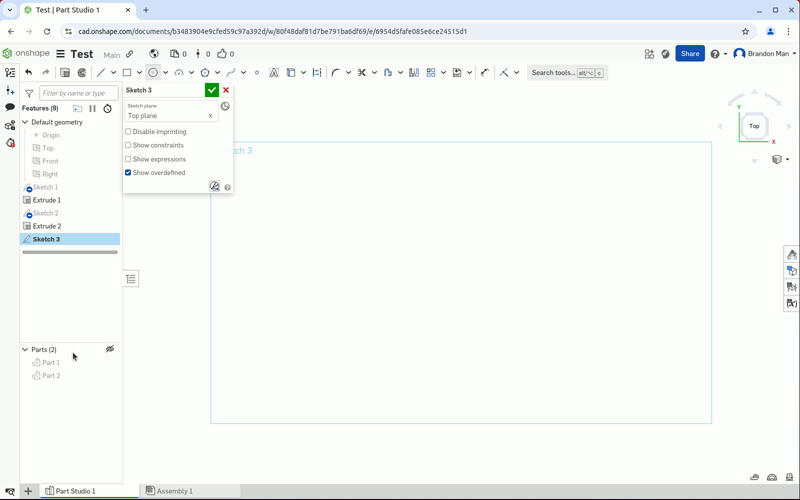
key_down(shift)
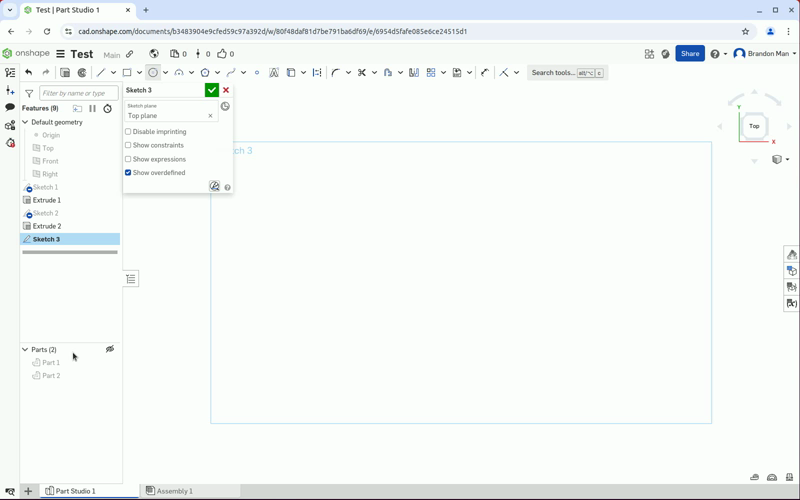
mouse_move(461, 282)
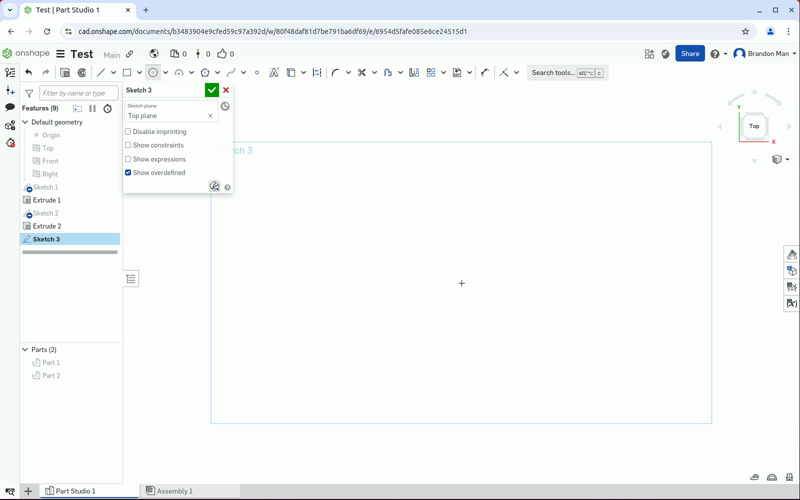
click(461, 282)
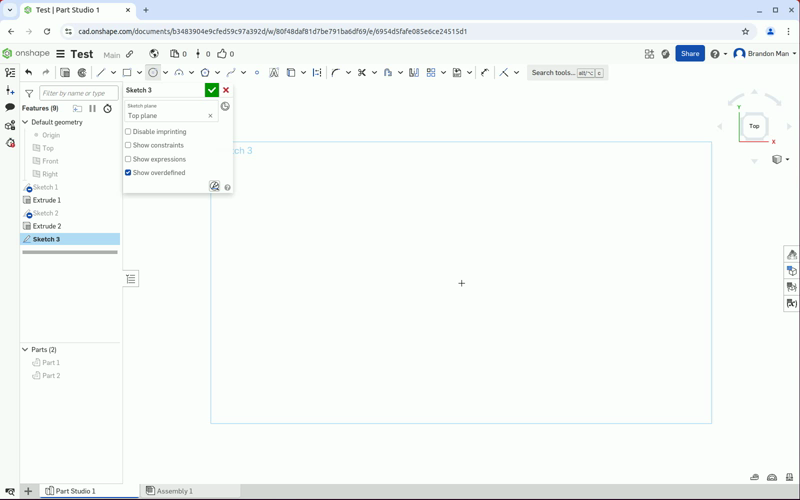
key_up(shift)
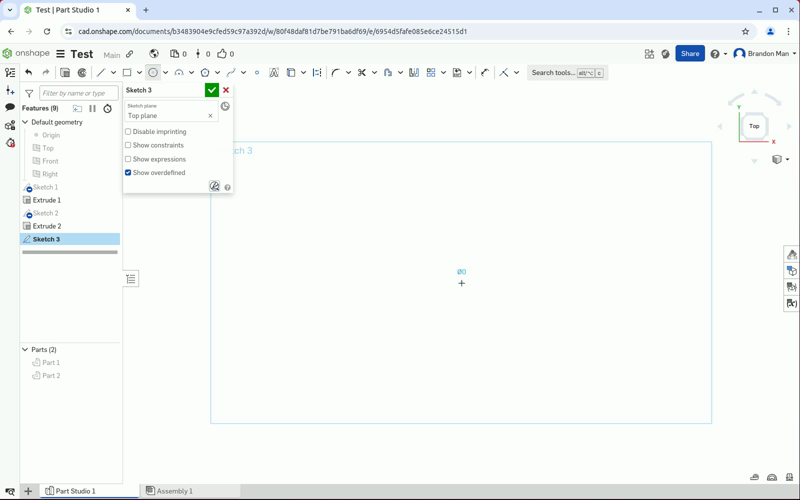
mouse_move(472, 282)
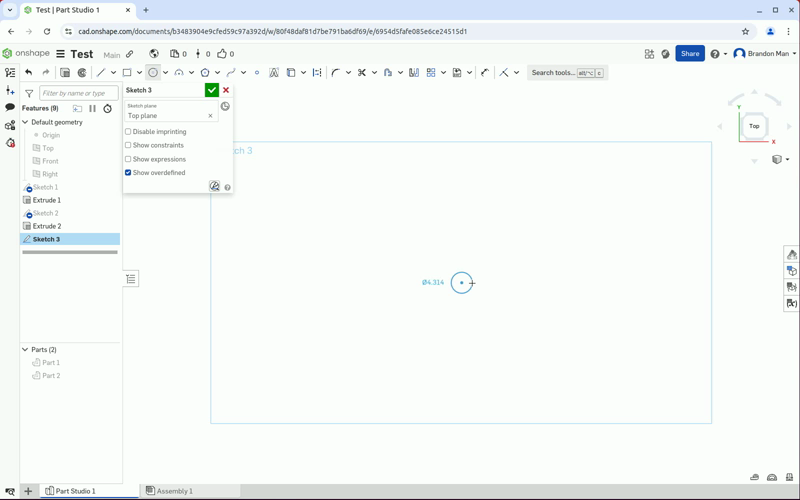
click(472, 282)
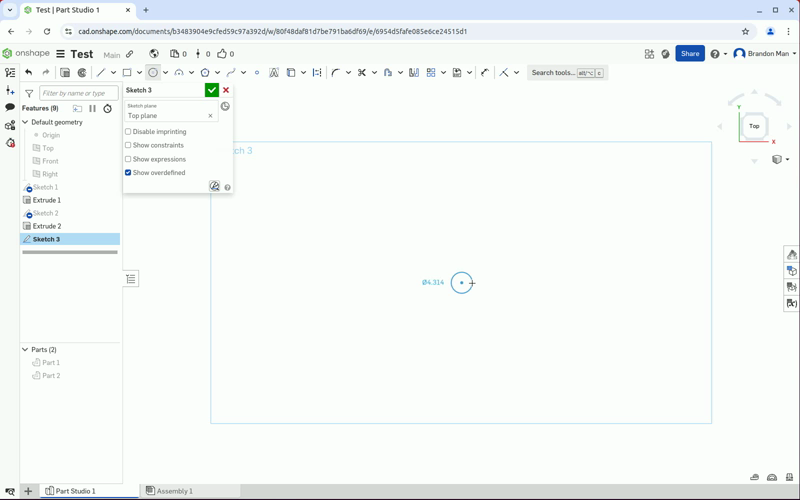
key(esc)
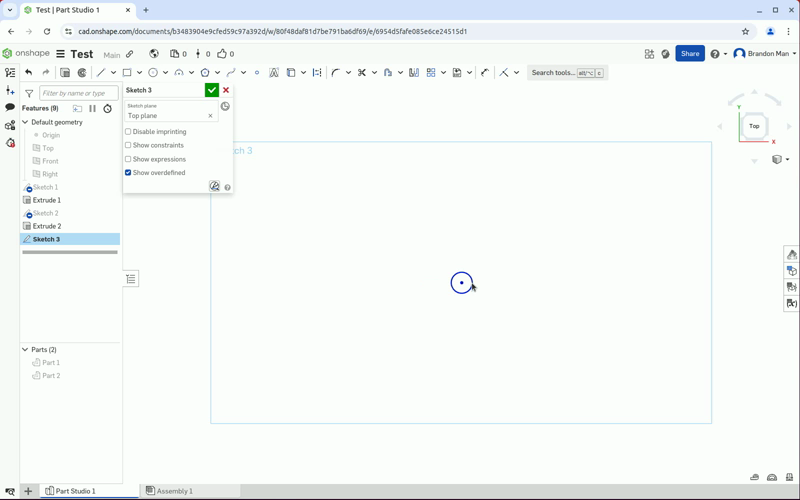
mouse_move(453, 280)
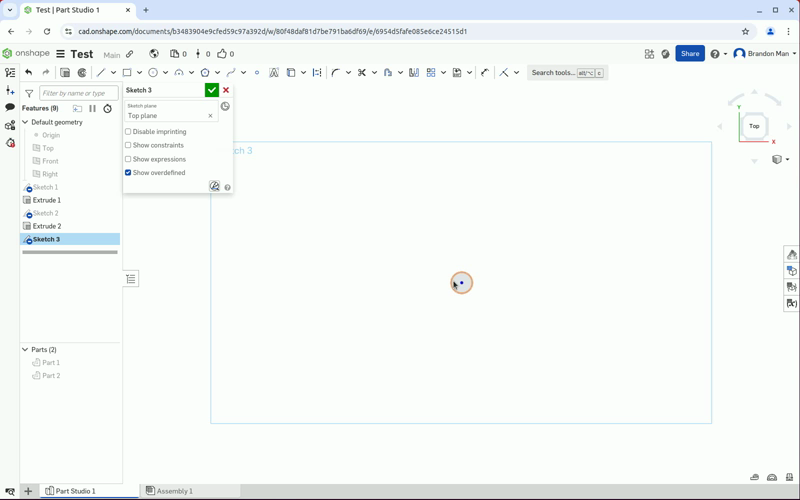
scroll(6)
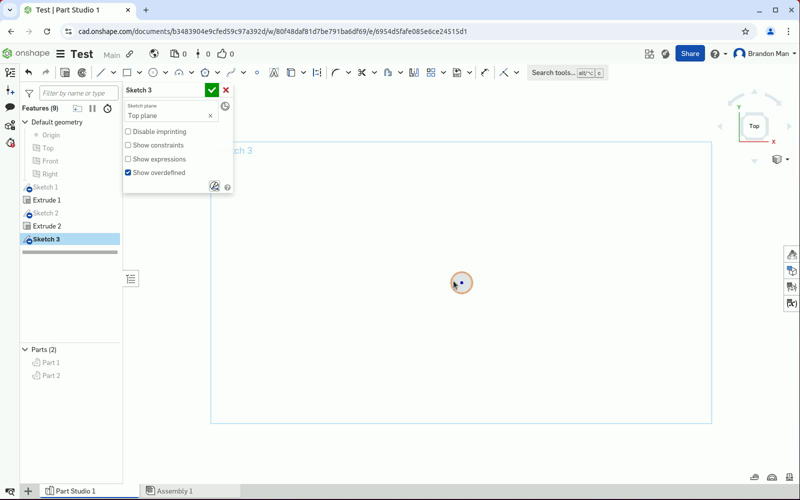
scroll(6)
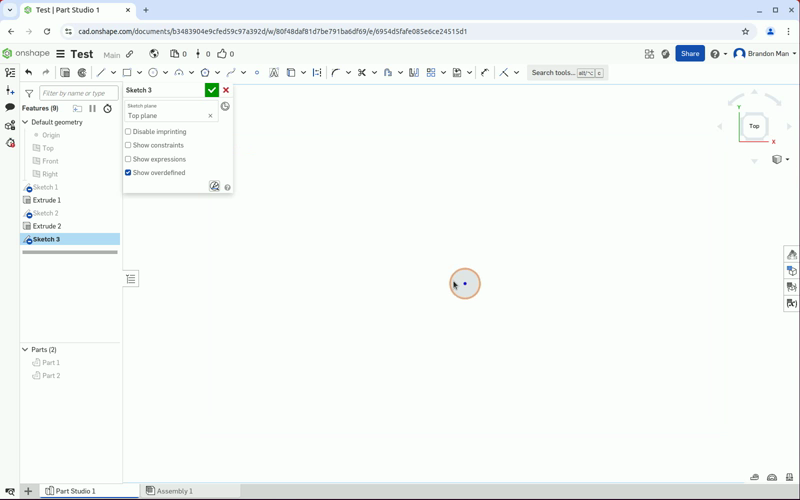
scroll(6)
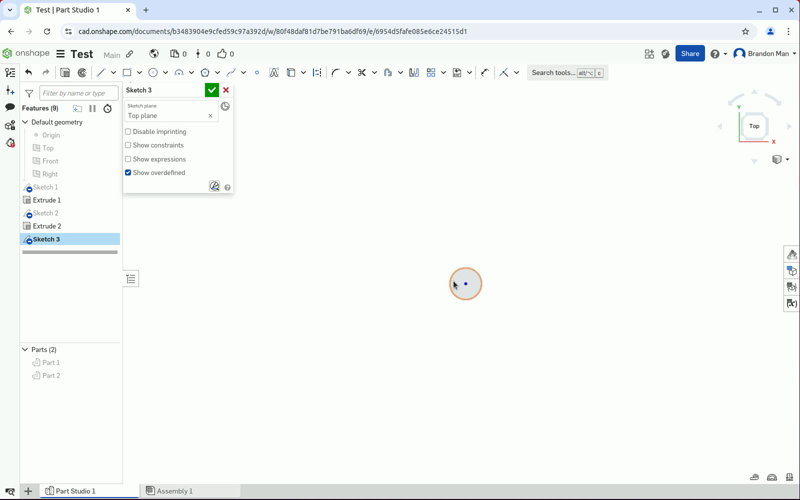
scroll(6)
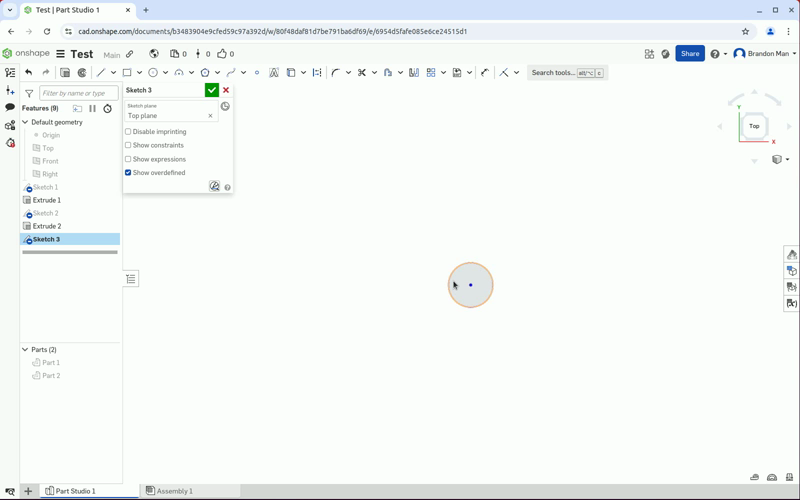
scroll(6)
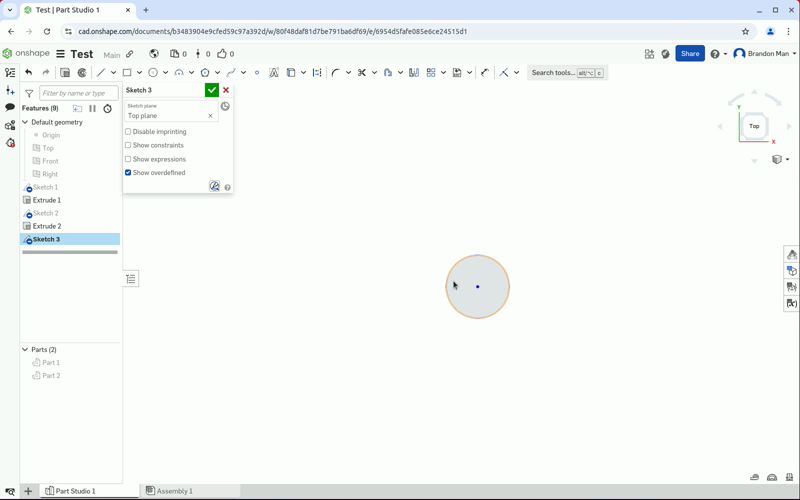
scroll(6)
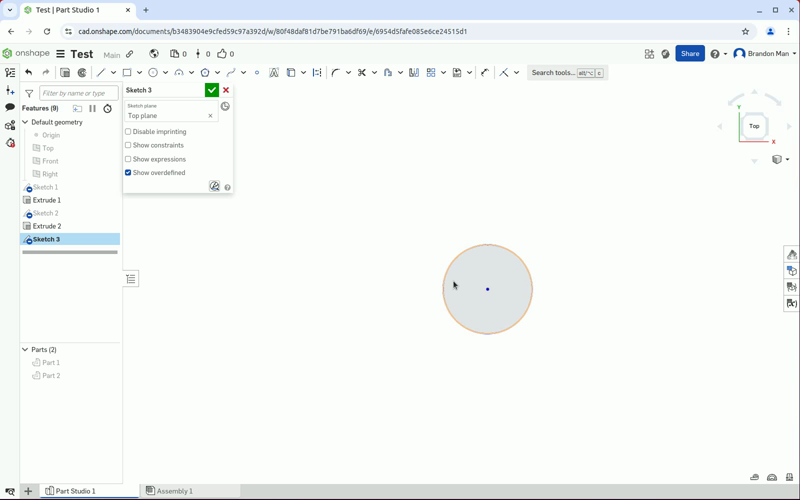
scroll(6)
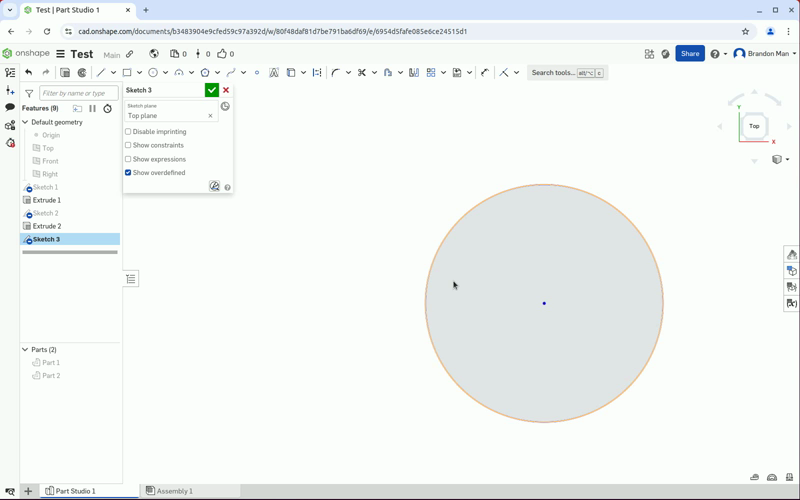
click(453, 280)
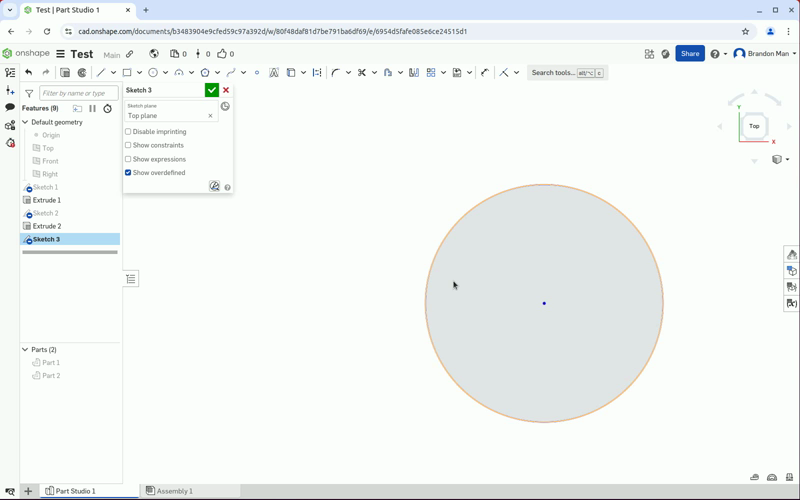
scroll(-6)
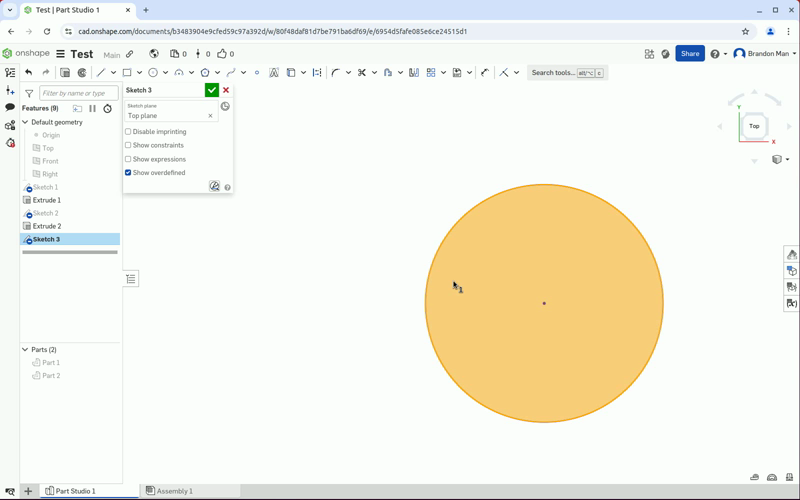
scroll(-6)
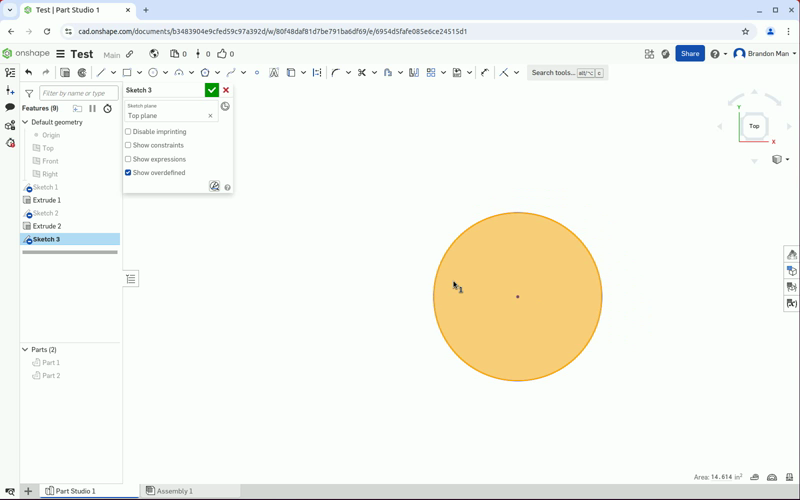
scroll(-6)
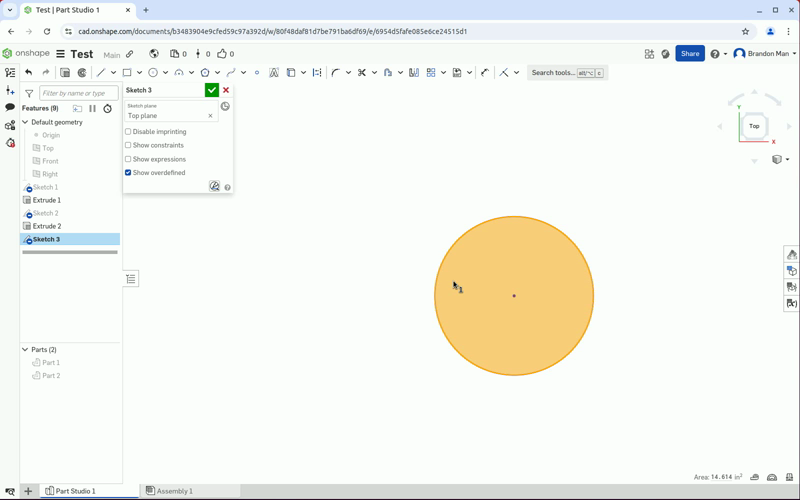
scroll(-6)
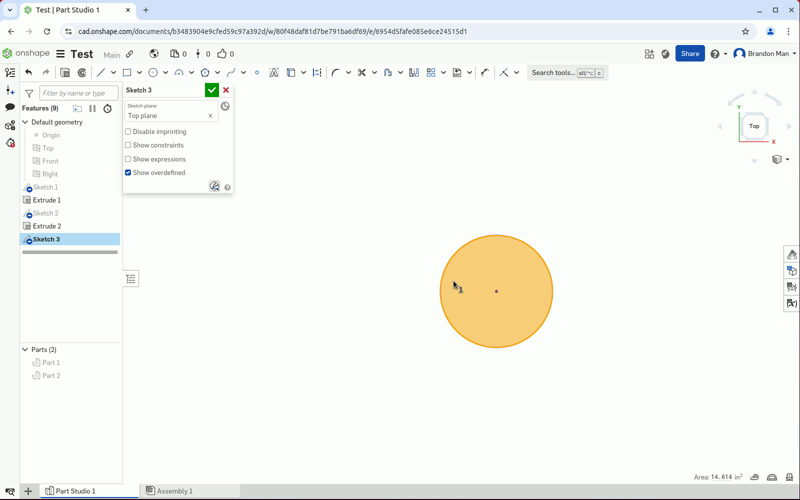
scroll(-6)
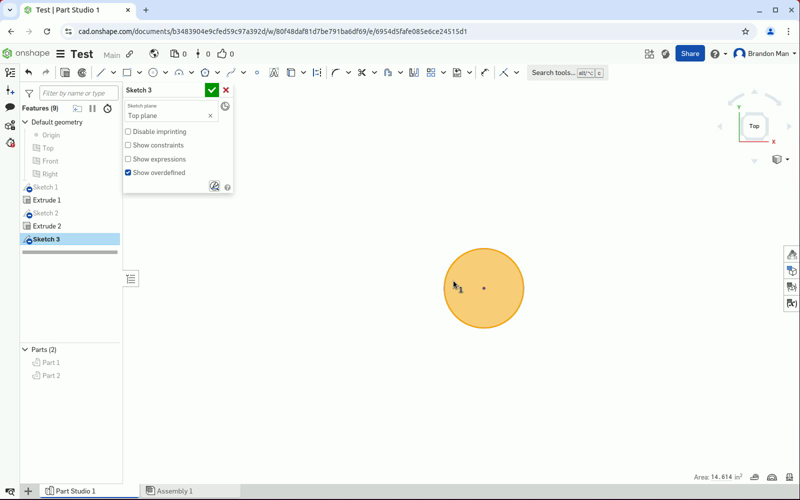
scroll(-6)
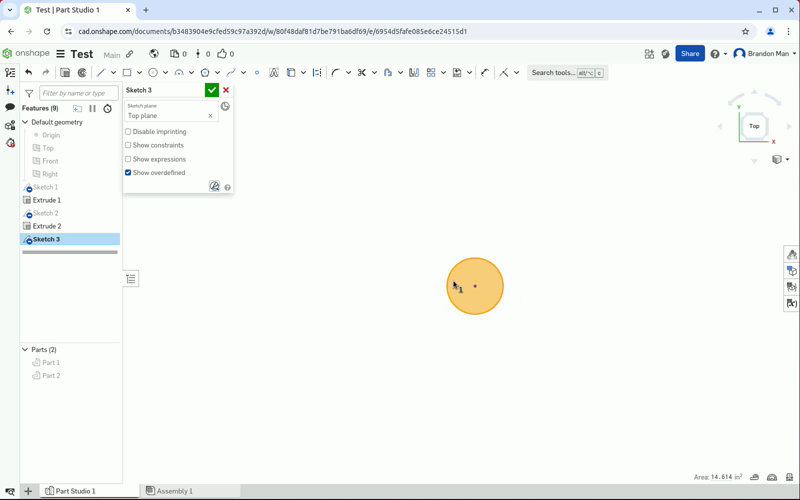
scroll(-6)
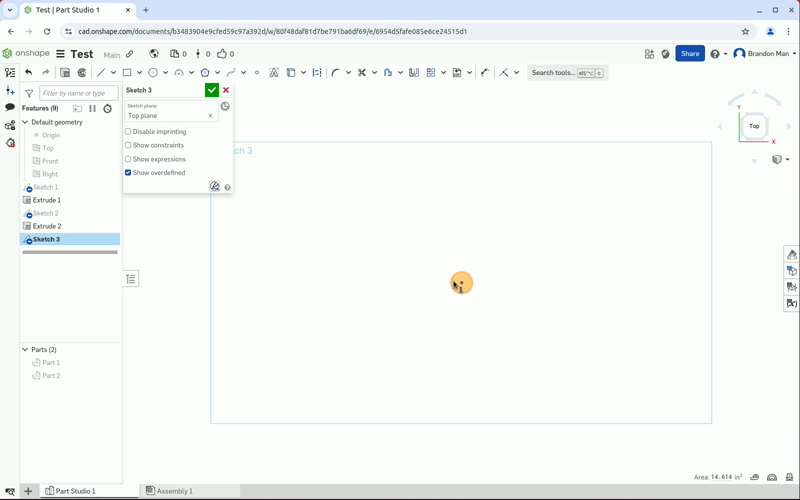
mouse_move(73, 352)
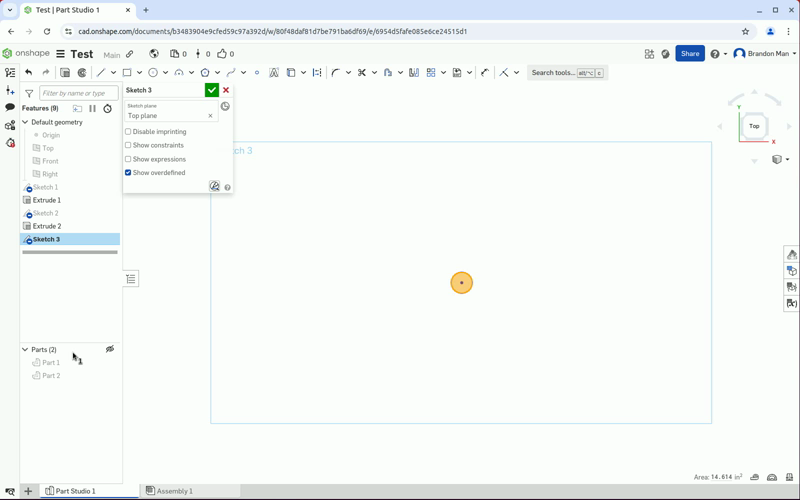
key(shift+y)
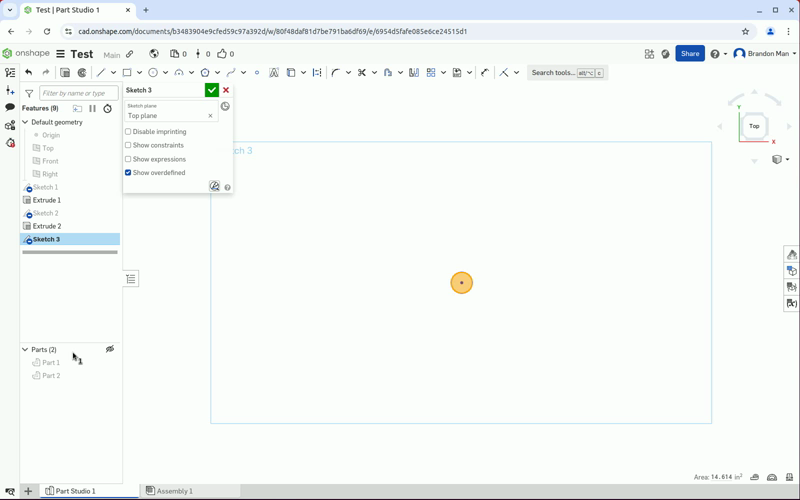
key(shift+e)
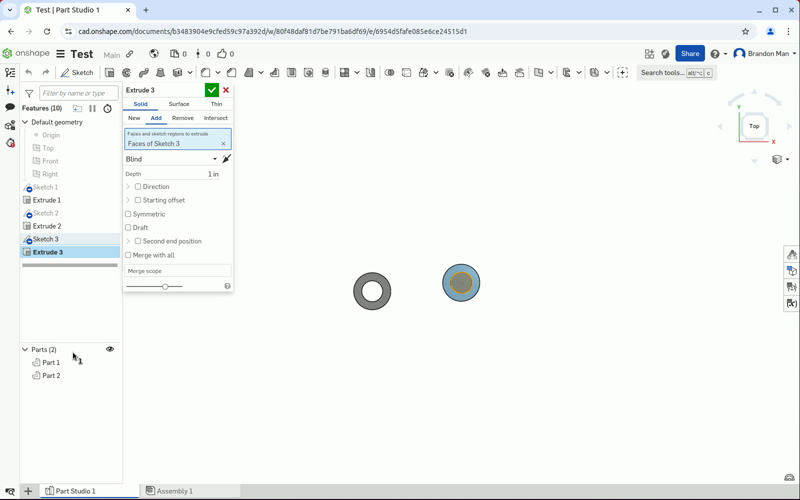
mouse_move(143, 106)
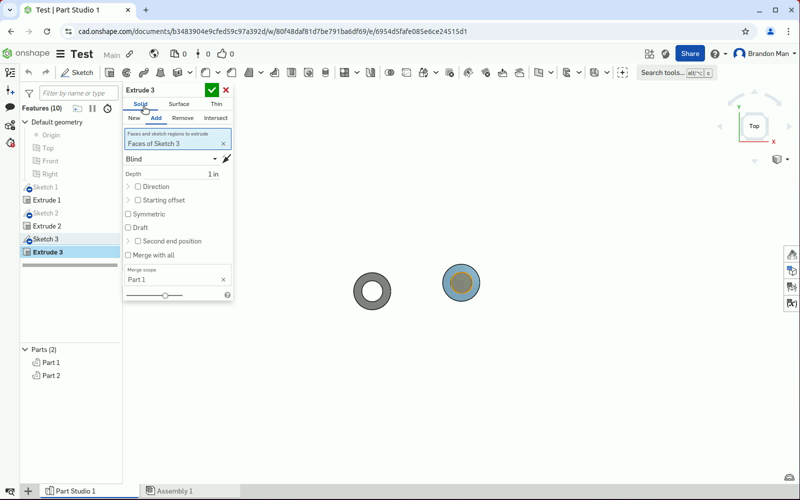
click(143, 106)
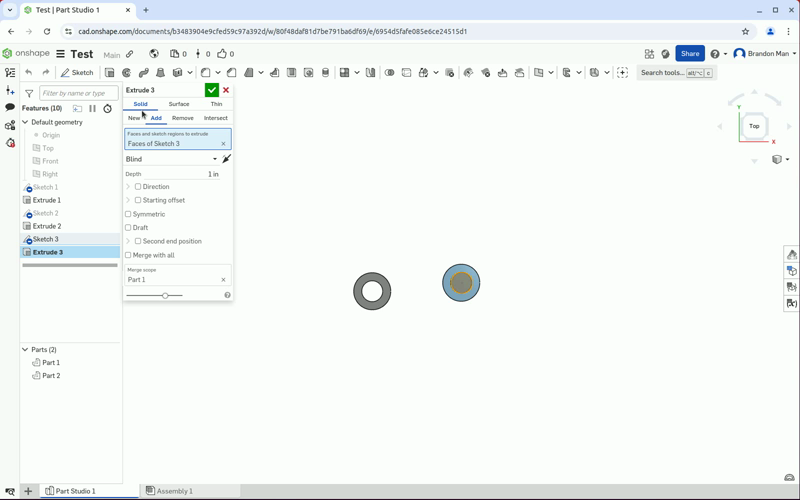
mouse_move(137, 120)
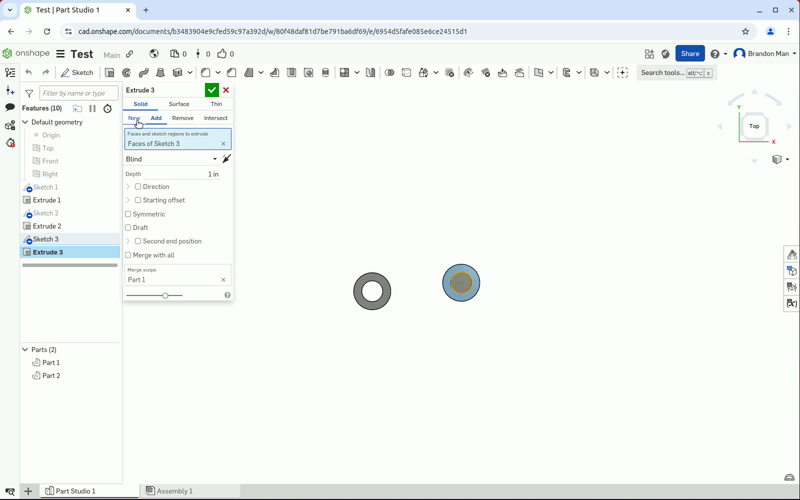
click(137, 120)
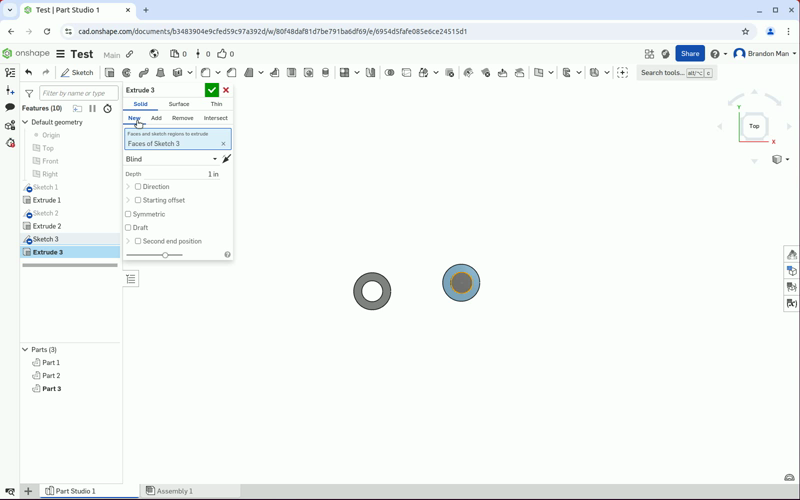
key(tab, 4)
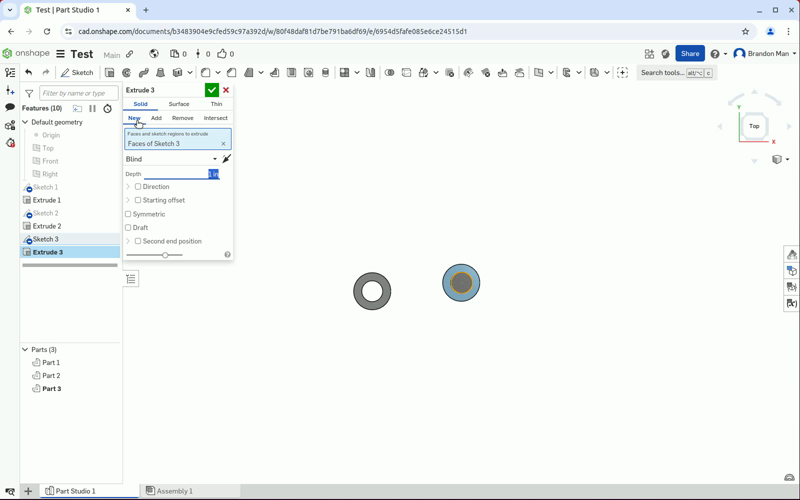
text(1.444)
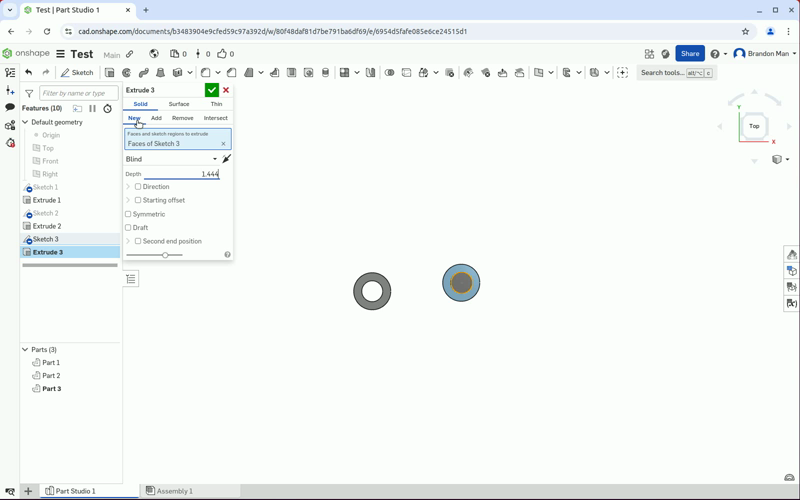
key(enter)
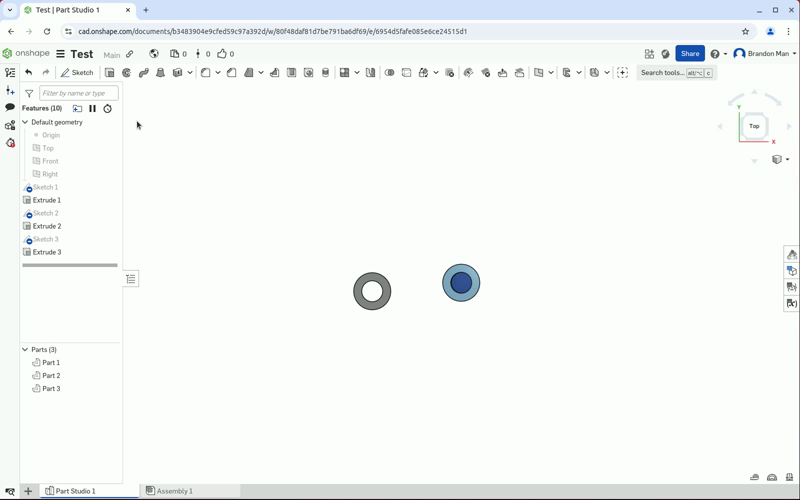
key(shift+h)
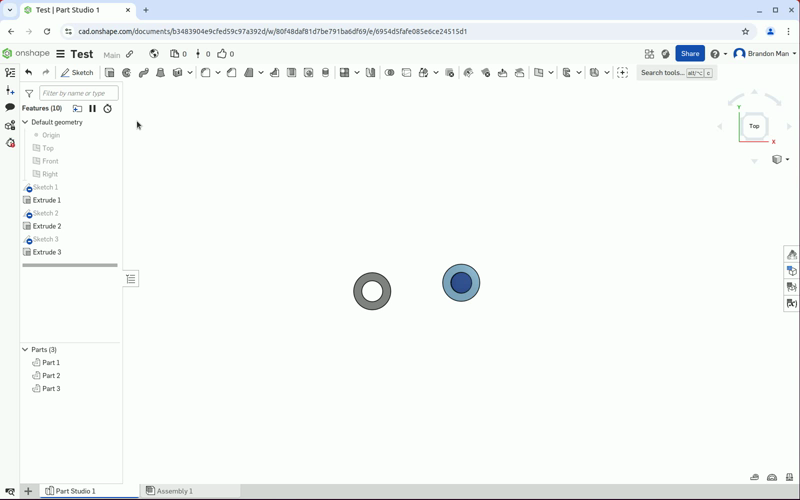
key(shift+h)
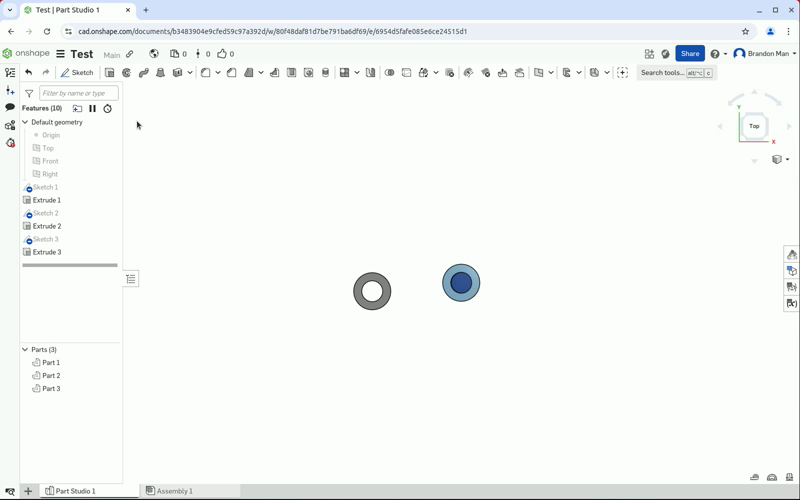
mouse_move(73, 189)
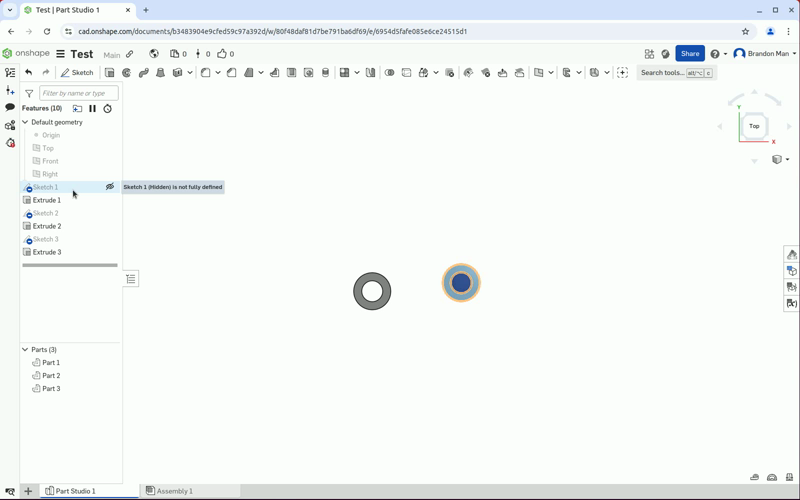
click(73, 189)
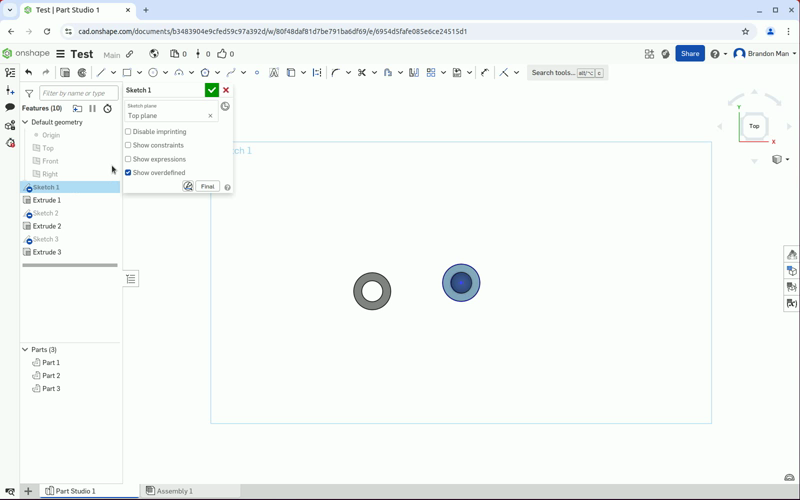
mouse_move(229, 92)
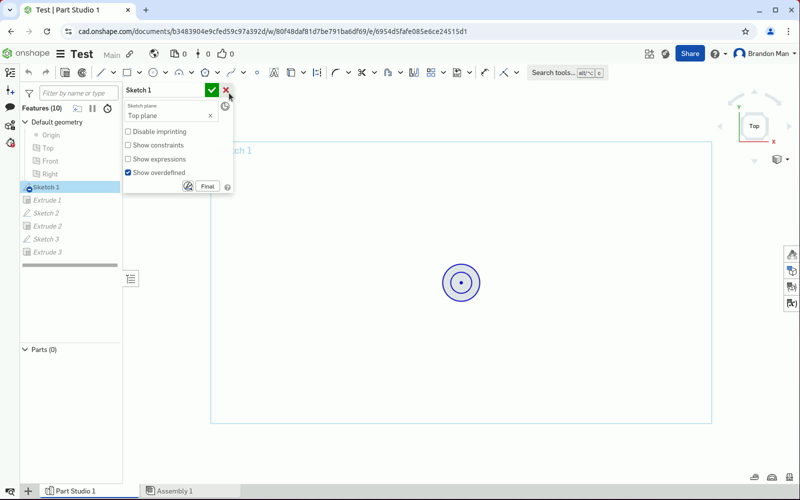
click(229, 92)
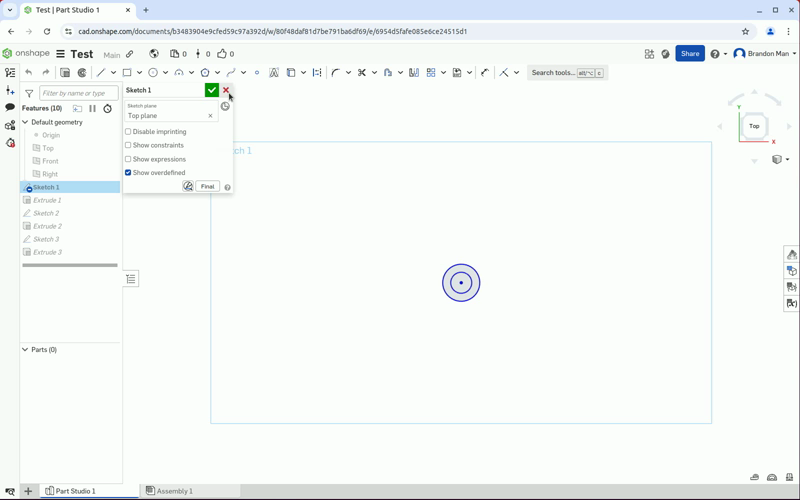
key(shift+s)
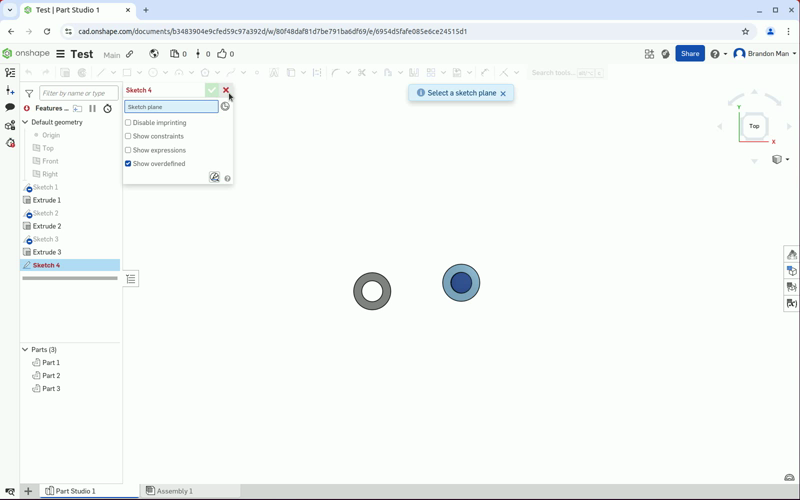
mouse_move(73, 150)
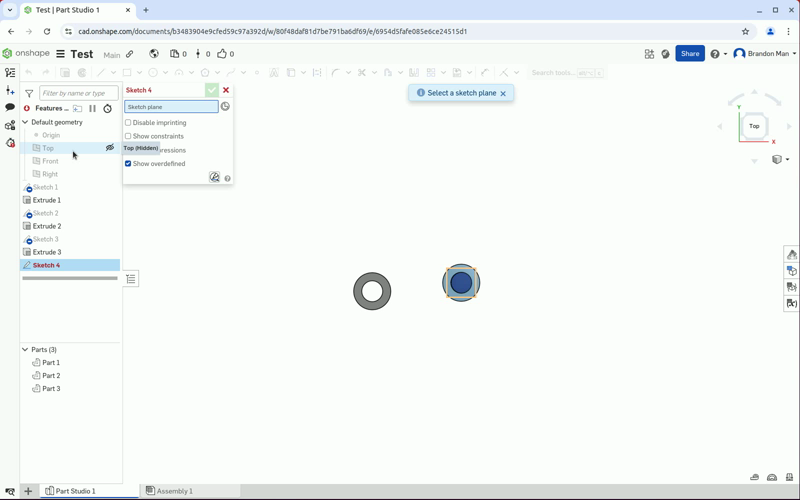
click(73, 150)
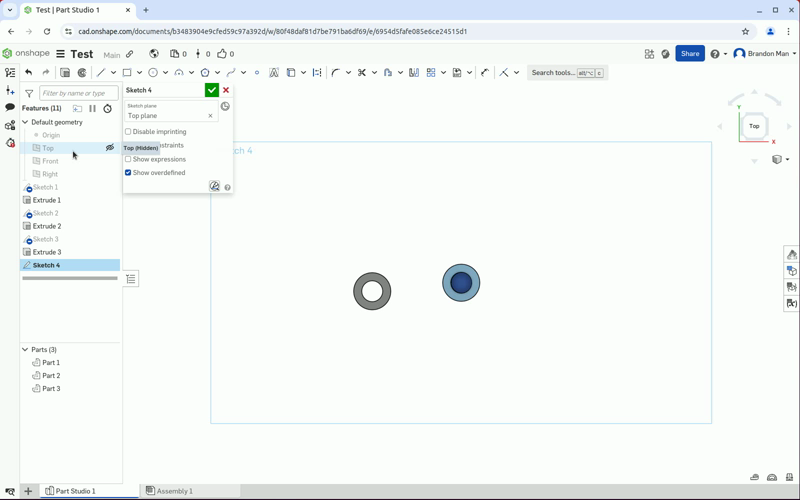
mouse_move(73, 352)
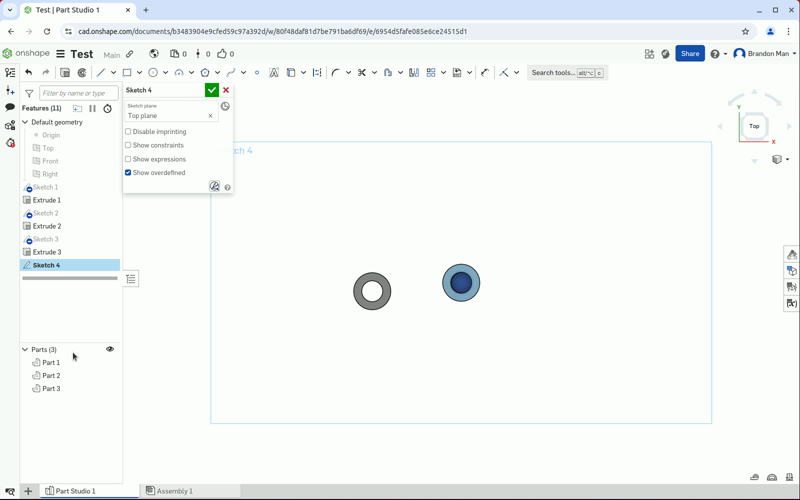
key(y)
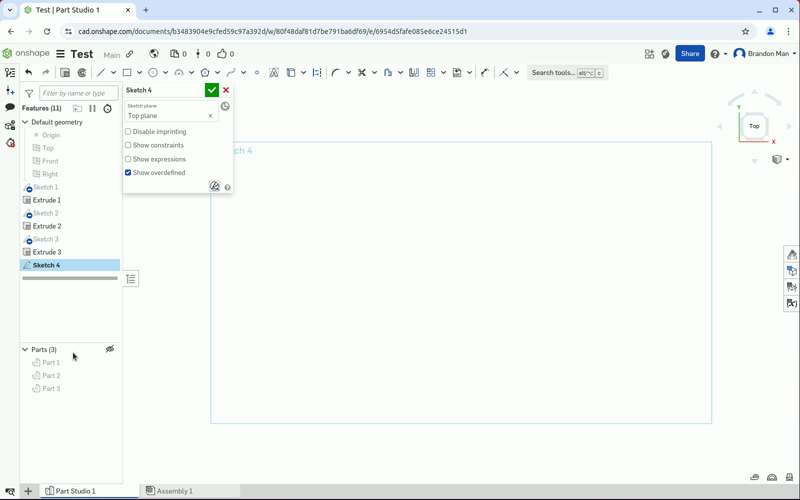
key(c)
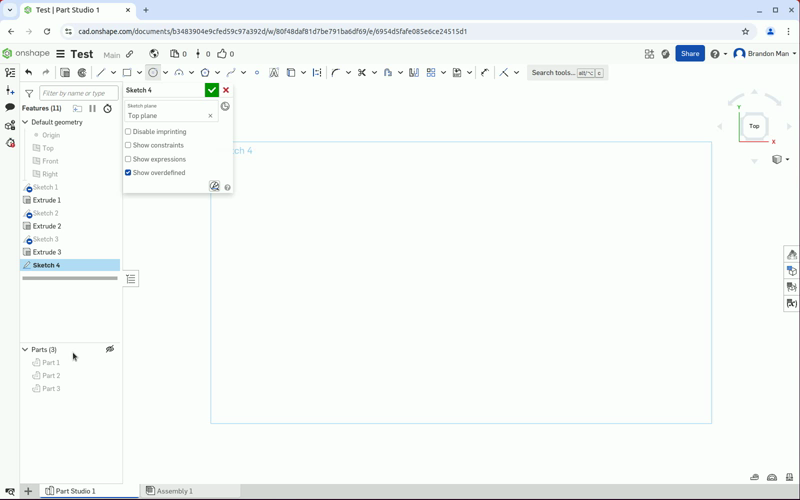
key_down(shift)
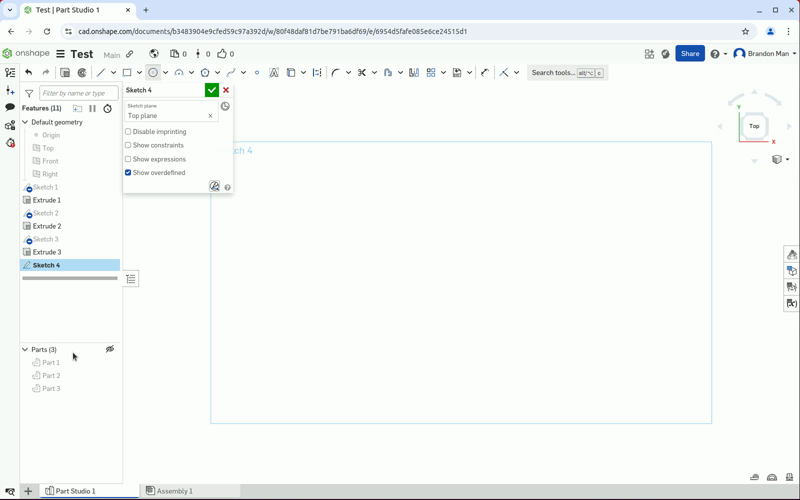
mouse_move(371, 291)
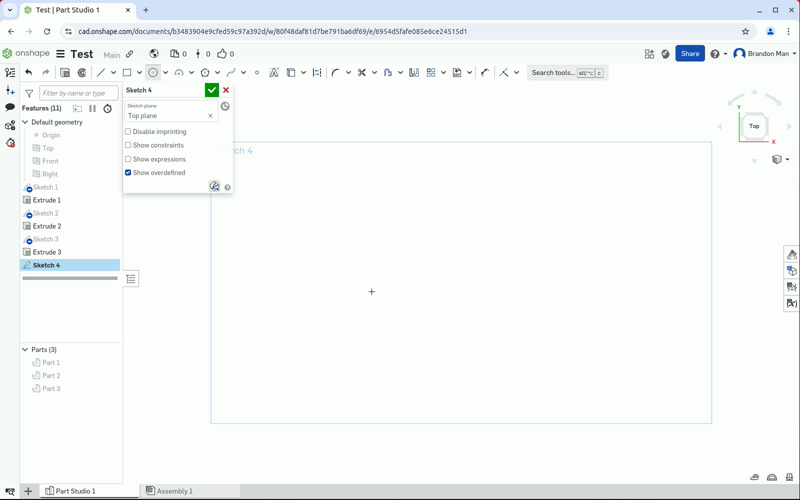
click(371, 291)
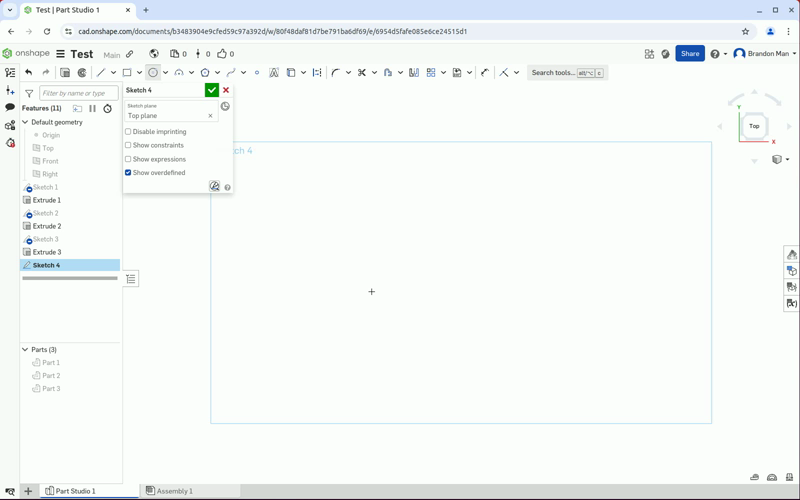
key_up(shift)
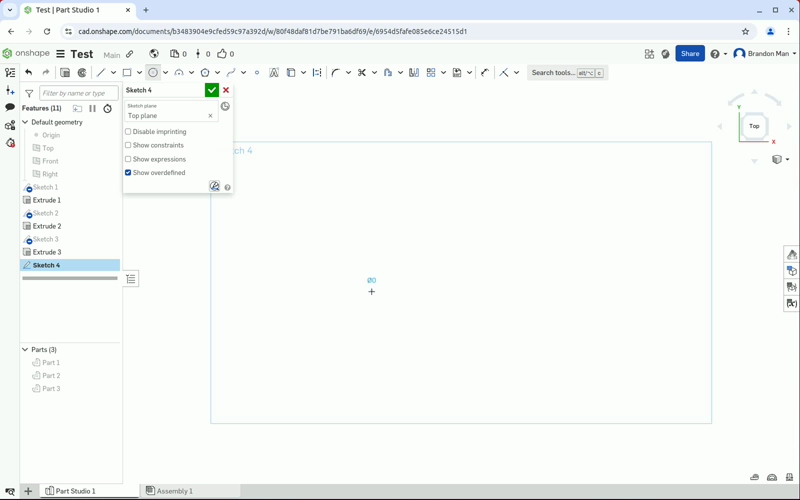
mouse_move(382, 291)
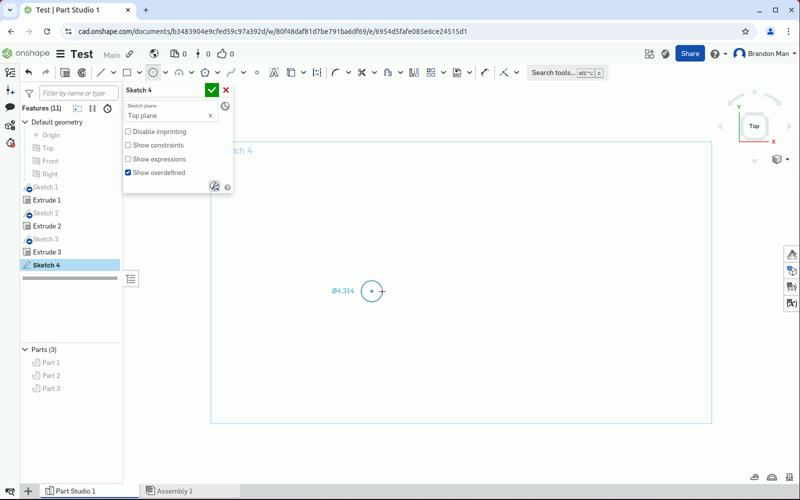
click(382, 291)
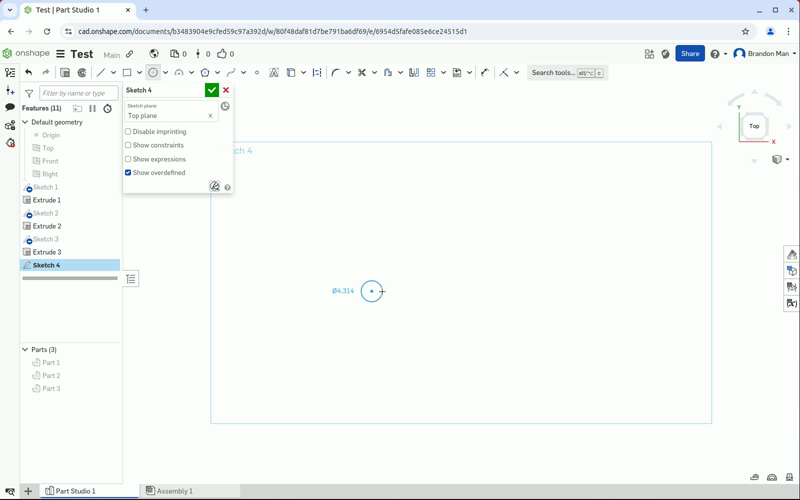
key(esc)
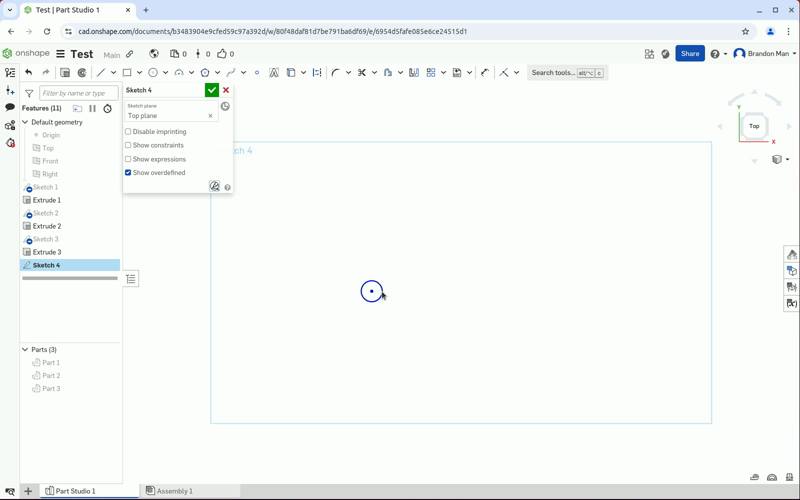
mouse_move(367, 290)
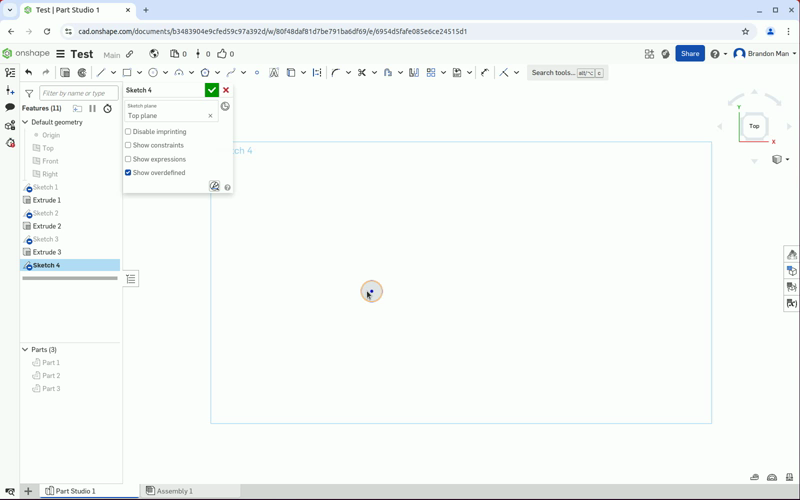
scroll(6)
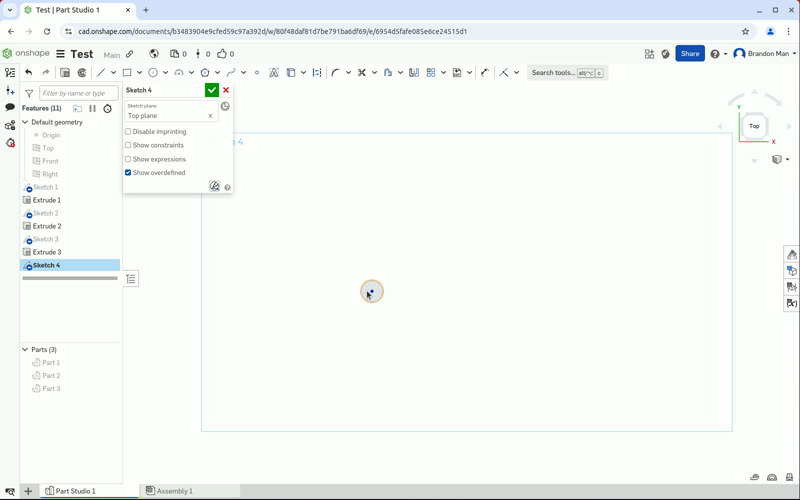
scroll(6)
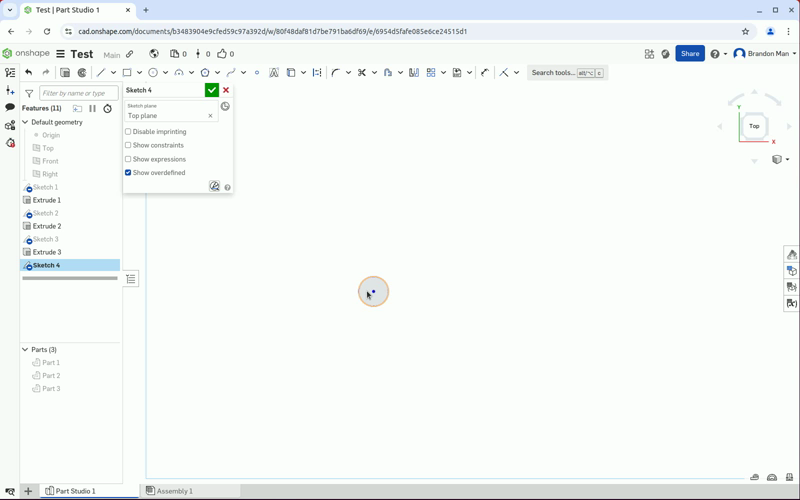
scroll(6)
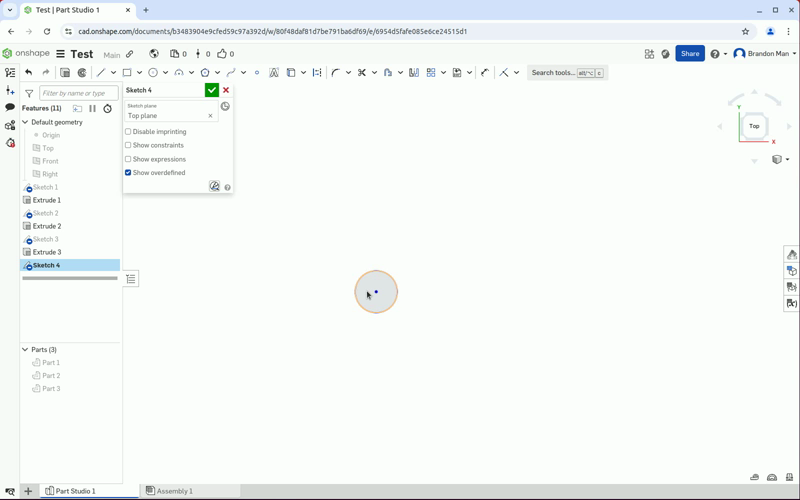
scroll(6)
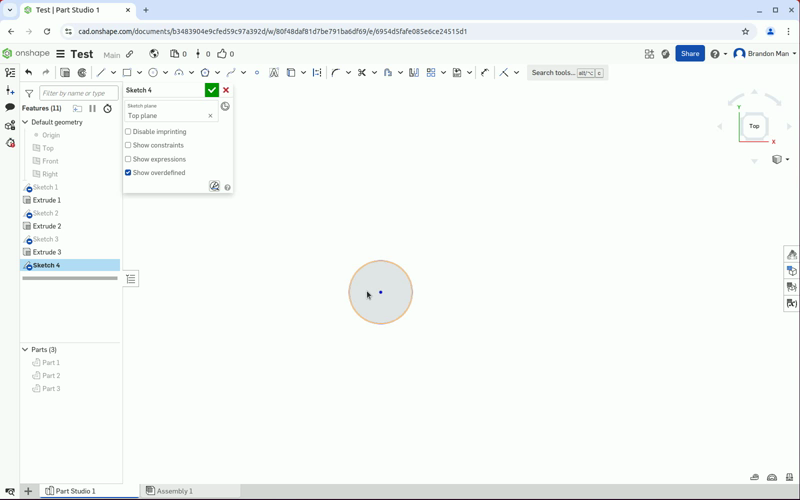
scroll(6)
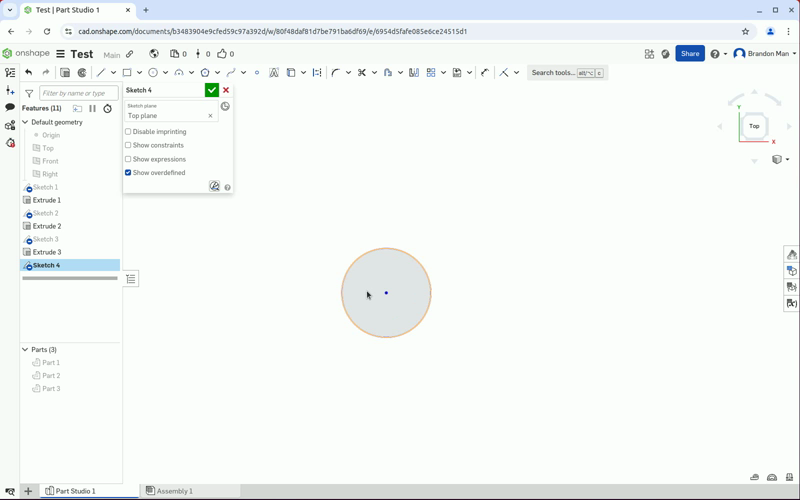
scroll(6)
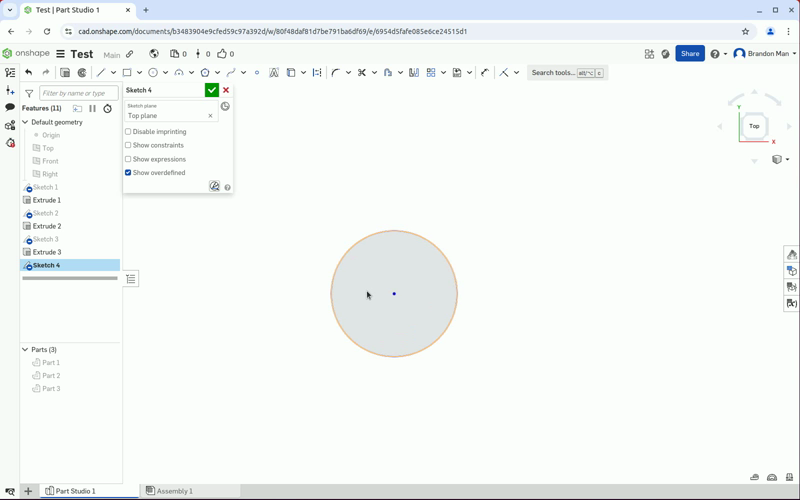
scroll(6)
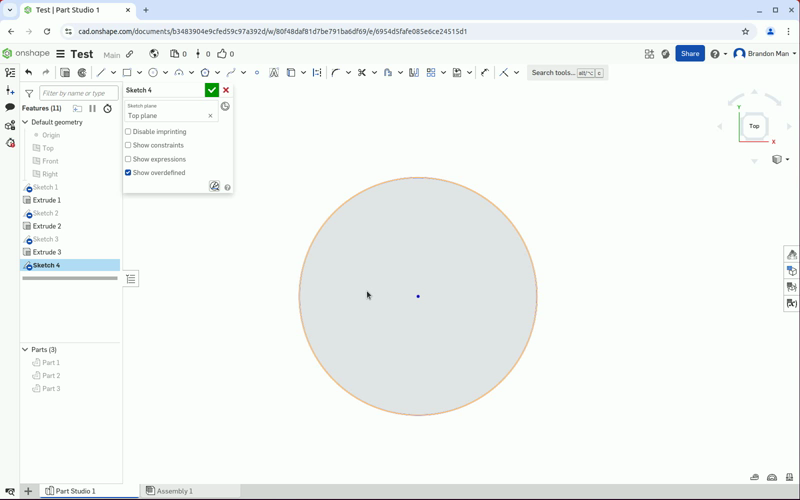
click(367, 290)
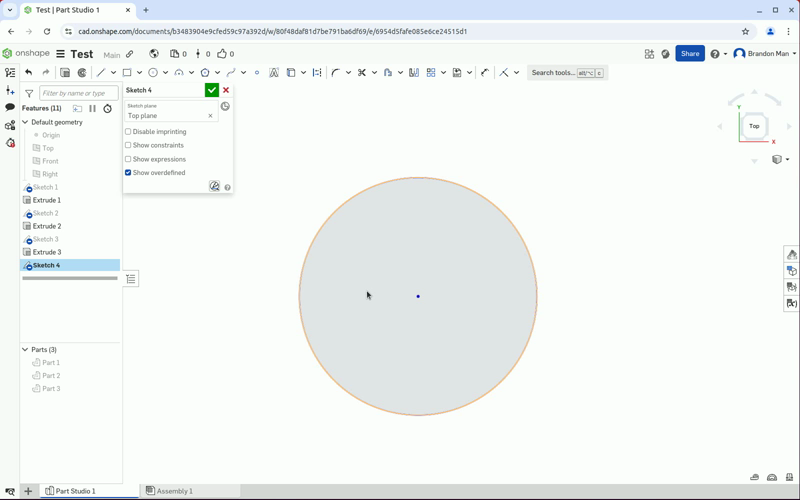
scroll(-6)
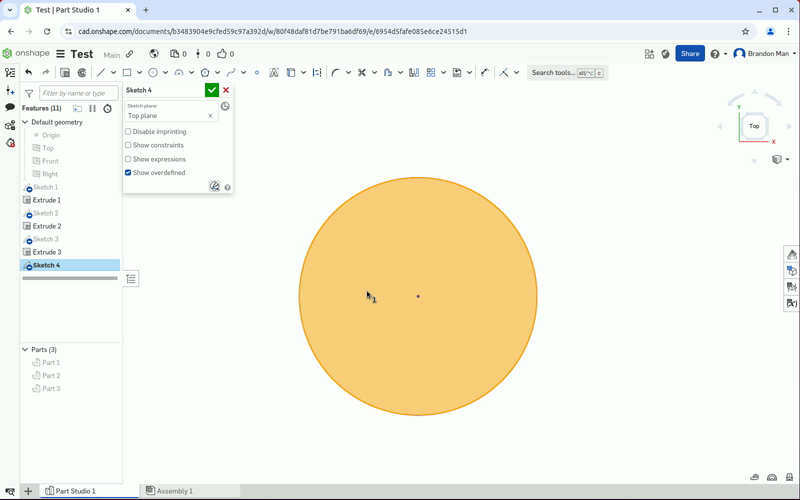
scroll(-6)
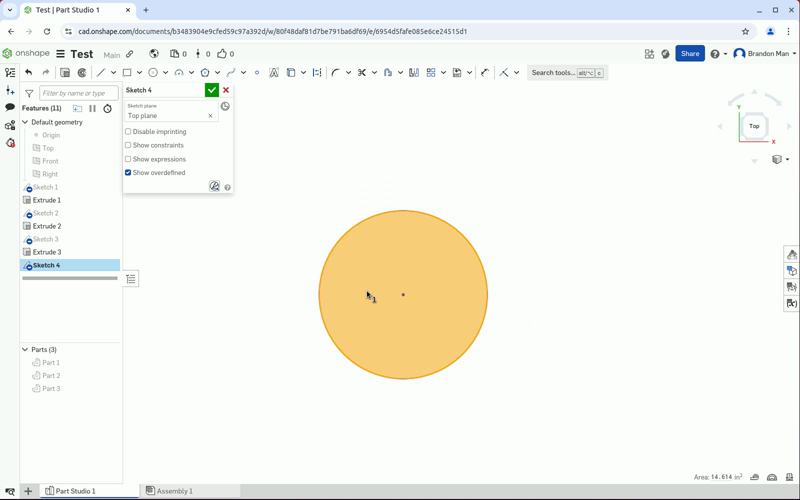
scroll(-6)
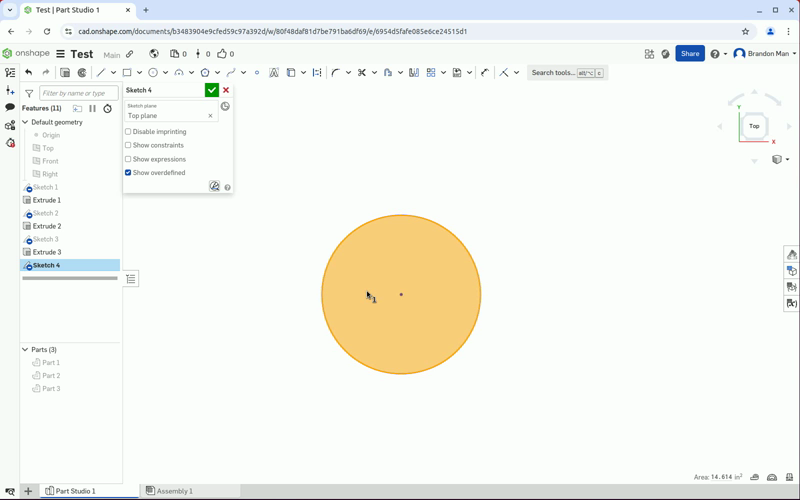
scroll(-6)
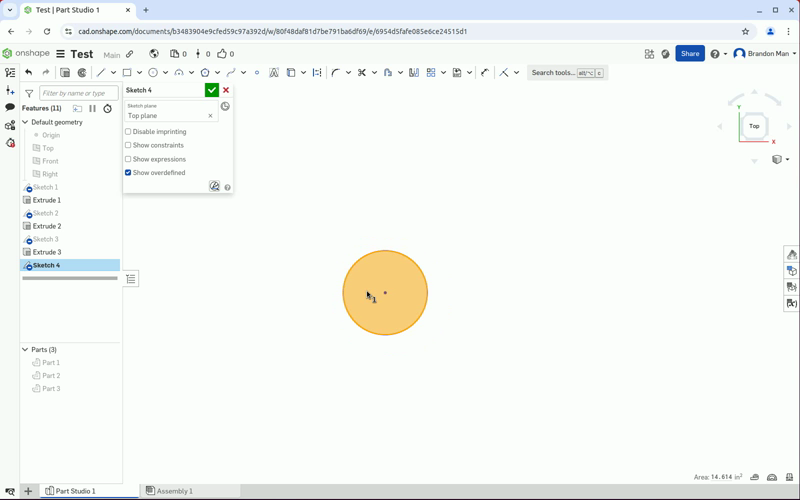
scroll(-6)
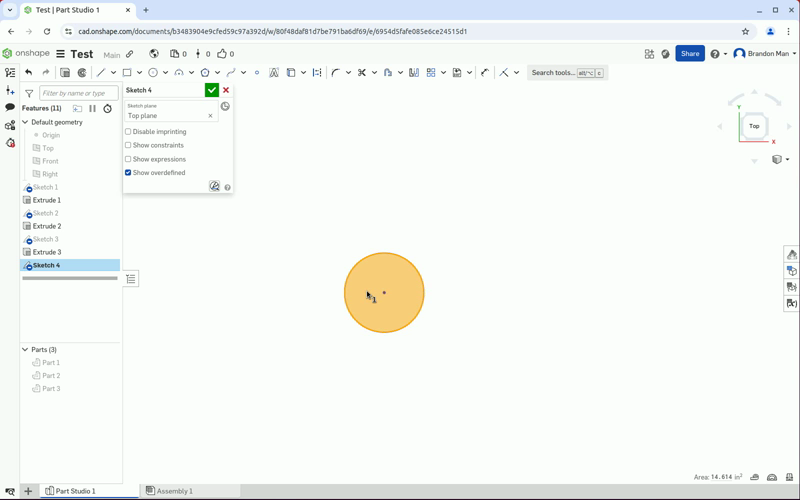
scroll(-6)
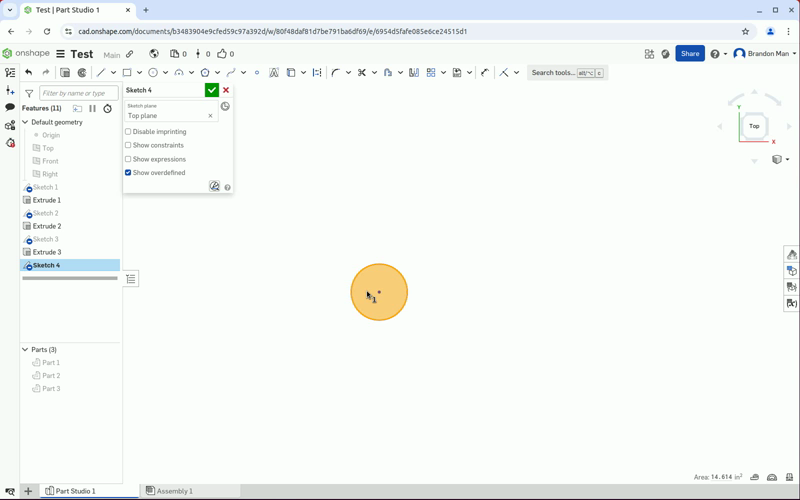
scroll(-6)
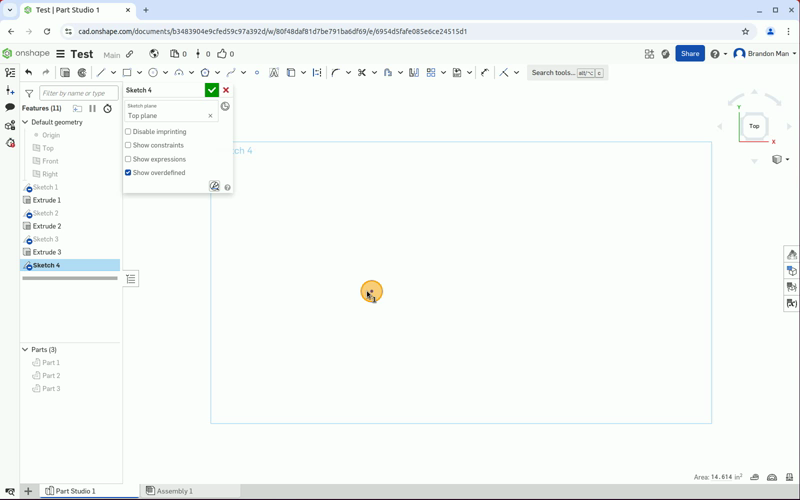
mouse_move(73, 352)
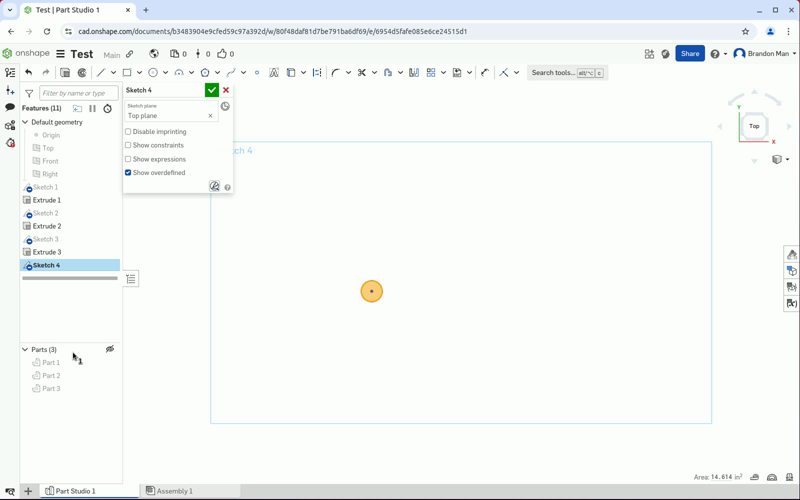
key(shift+y)
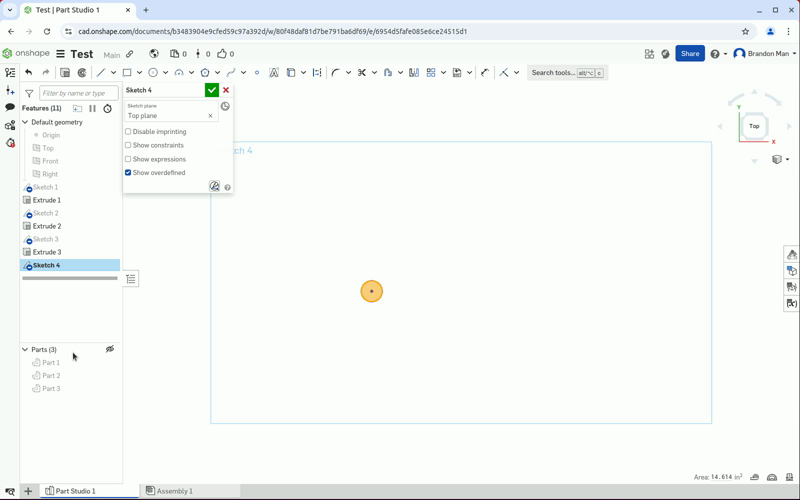
key(shift+e)
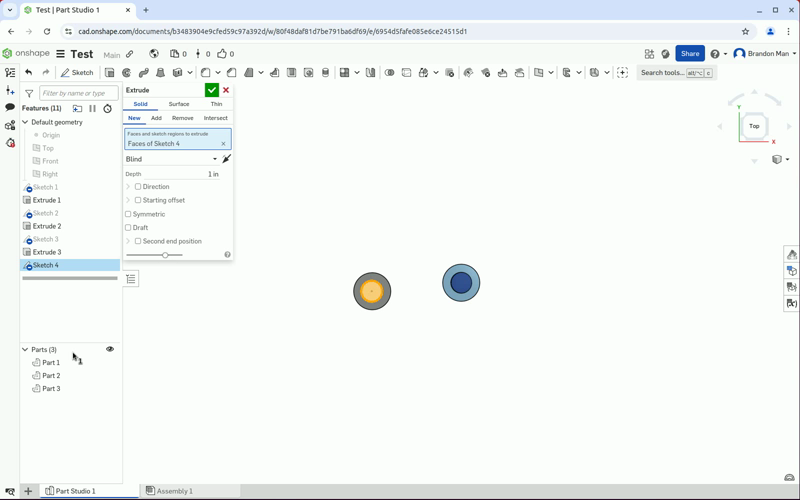
mouse_move(143, 106)
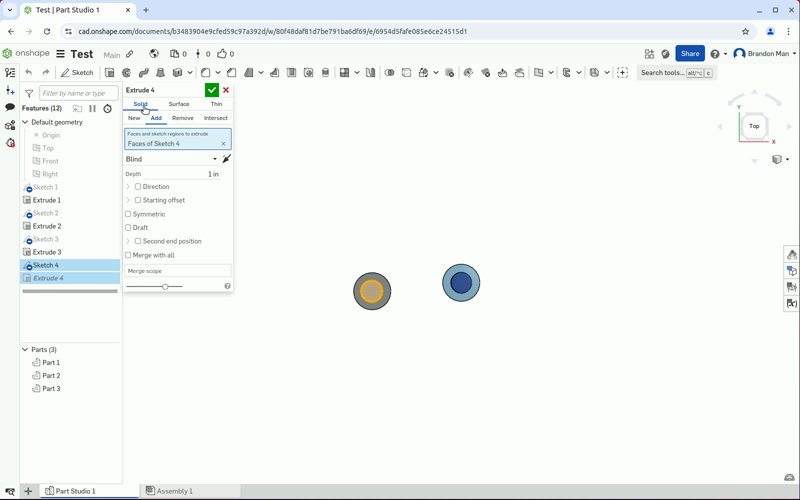
click(143, 106)
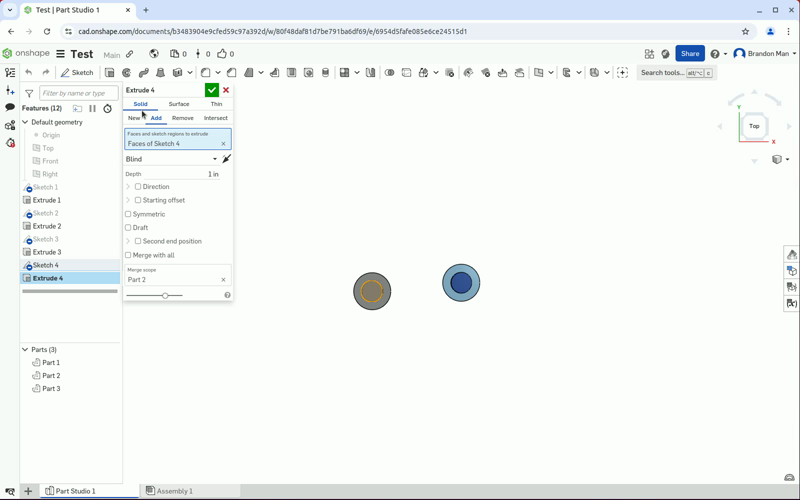
mouse_move(137, 120)
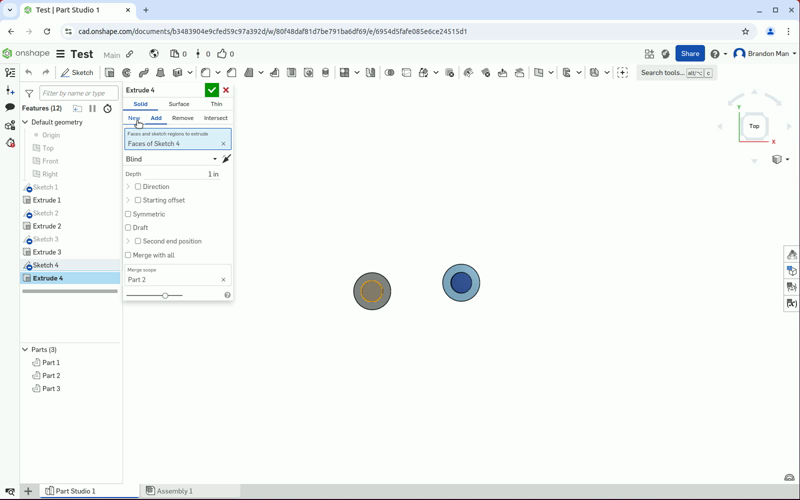
click(137, 120)
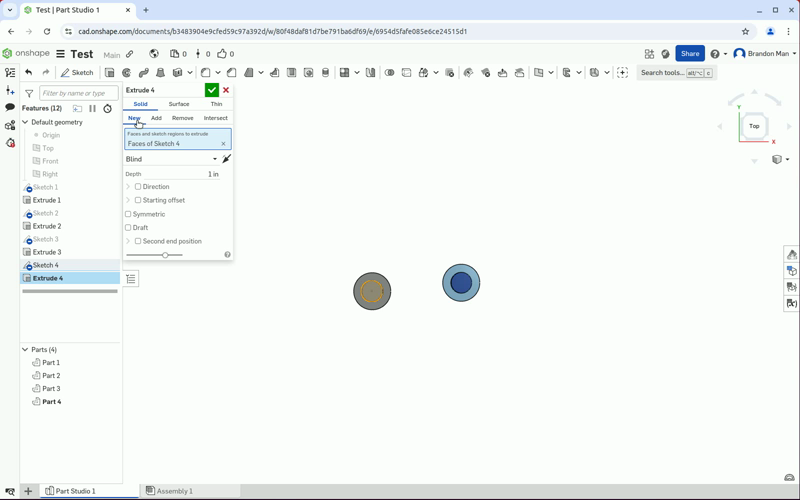
key(tab, 4)
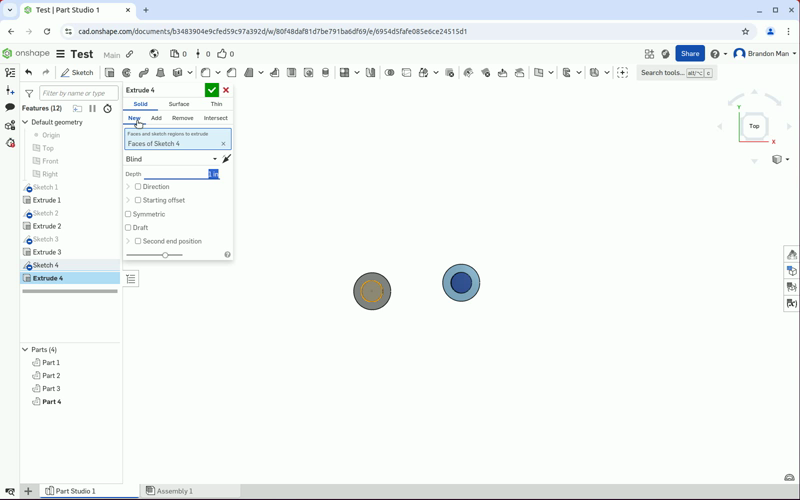
text(1.444)
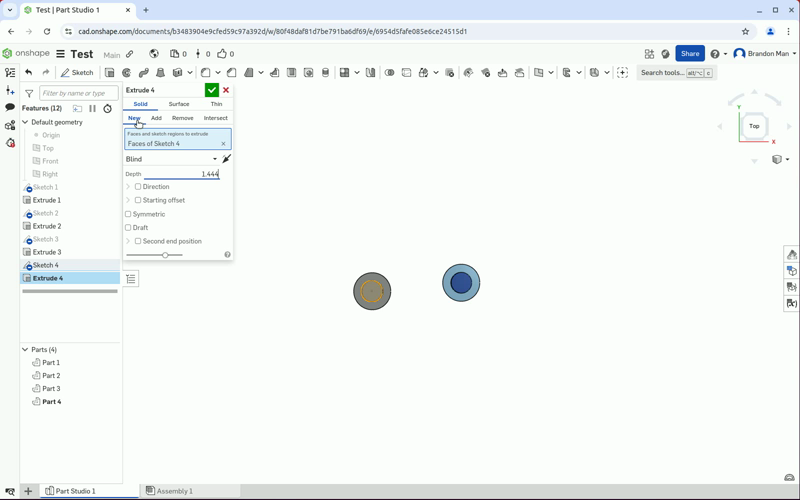
key(enter)
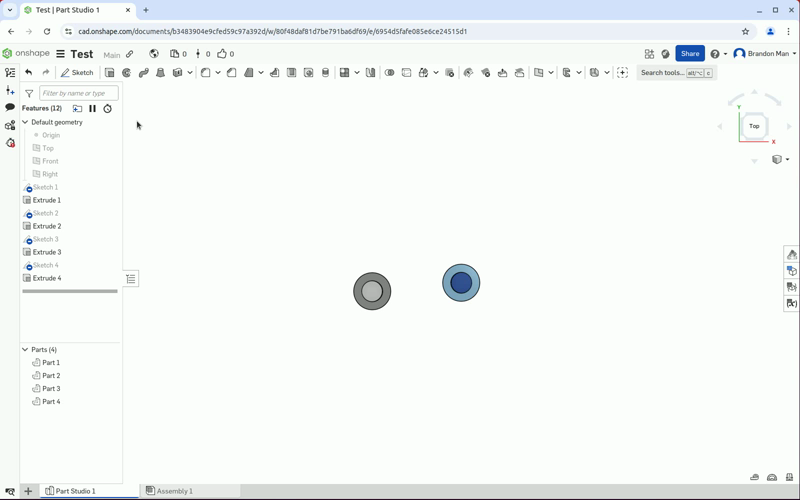
key(shift+h)
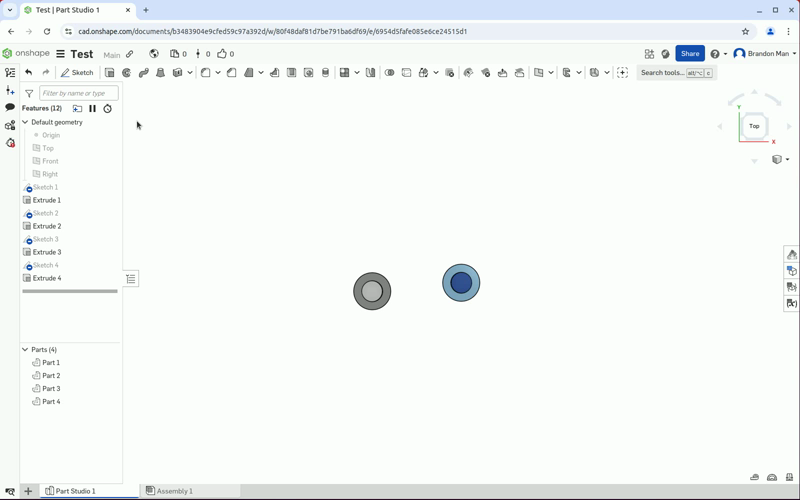
key(shift+h)
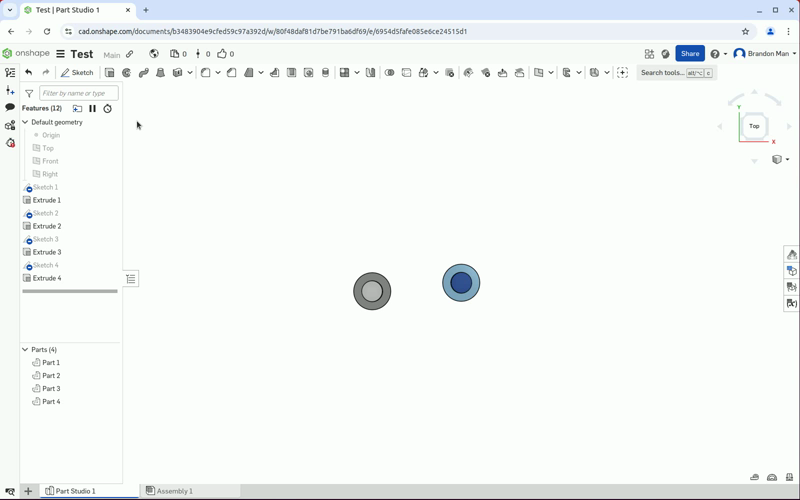
mouse_move(73, 189)
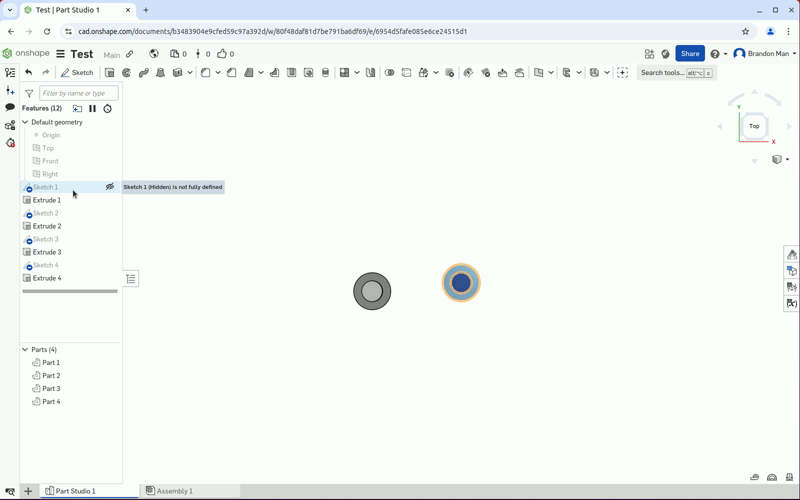
click(73, 189)
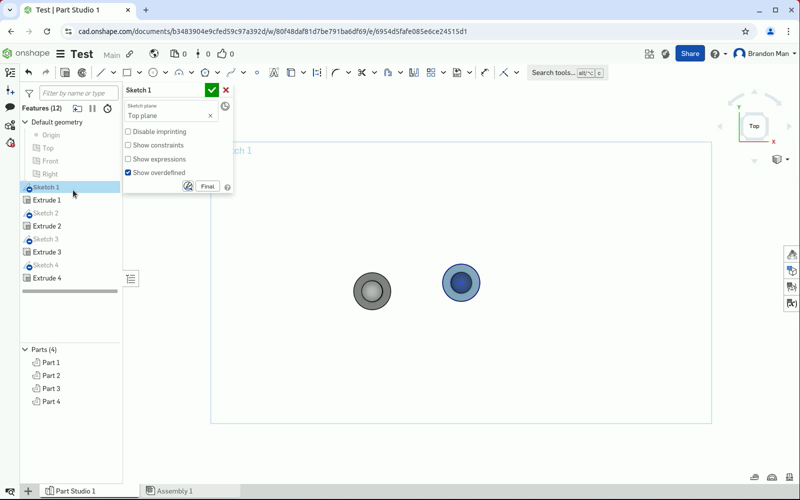
mouse_move(229, 92)
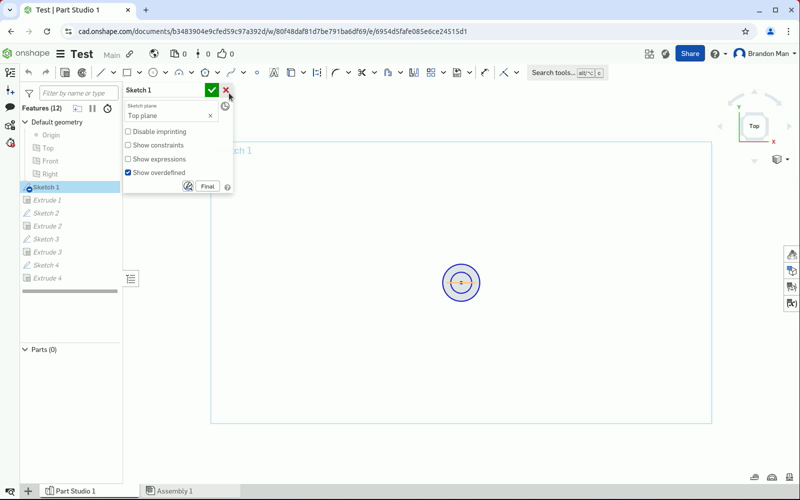
click(229, 92)
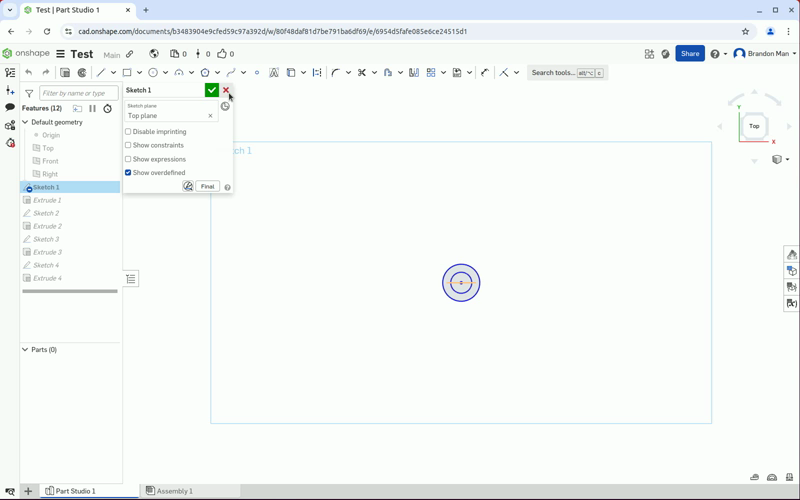
key(shift+s)
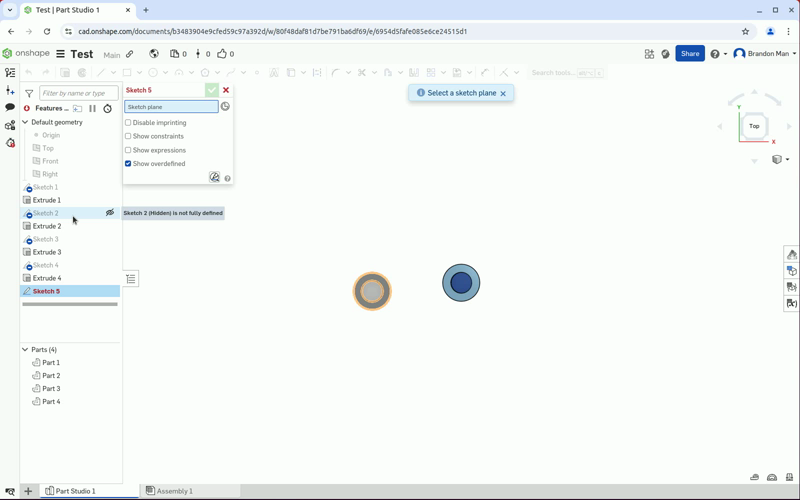
scroll(3)
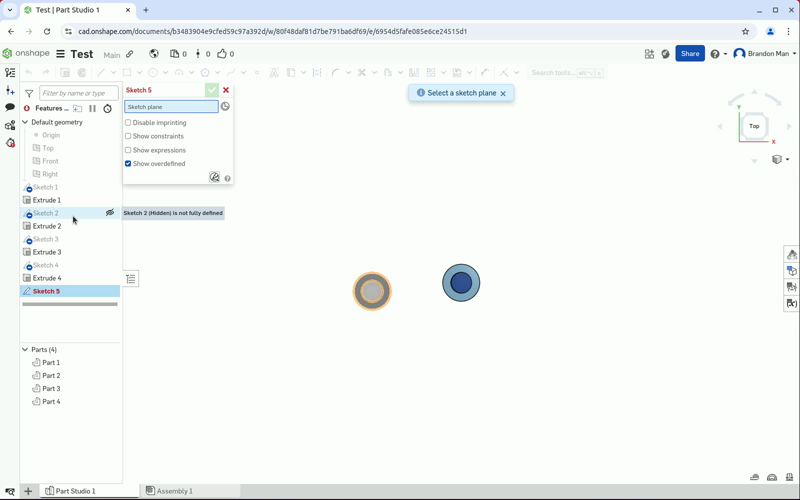
mouse_move(73, 150)
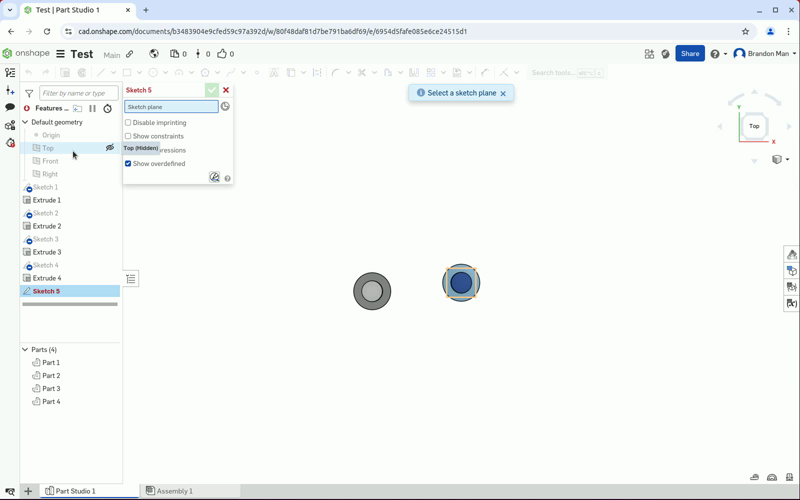
click(73, 150)
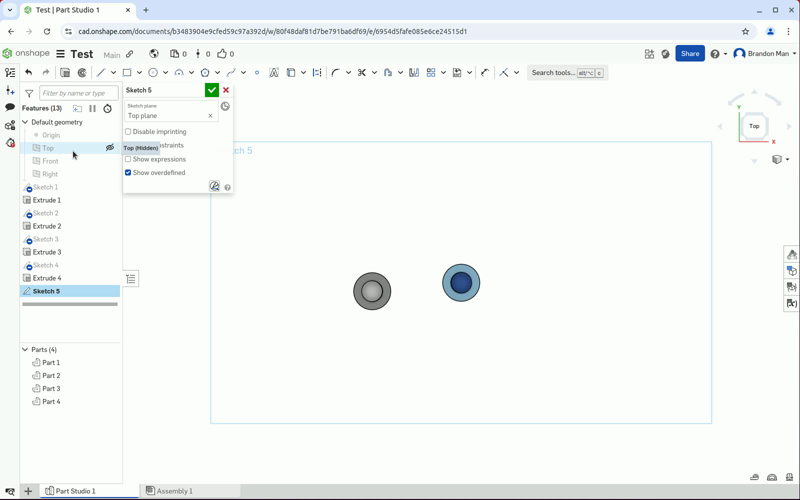
mouse_move(73, 352)
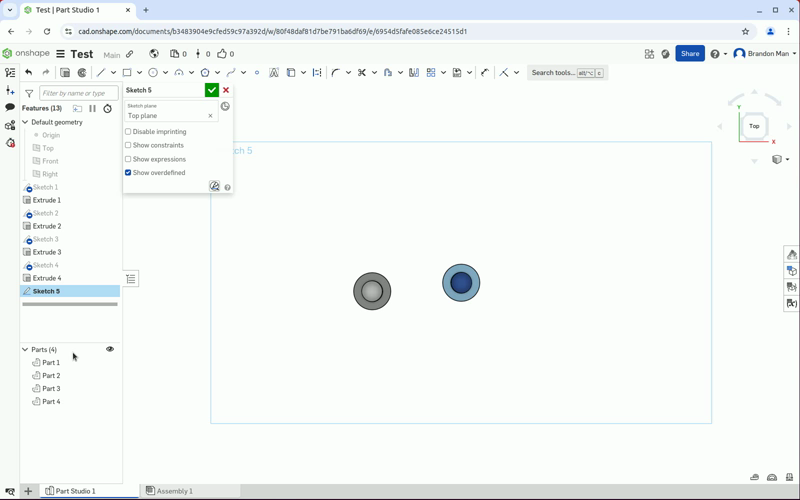
key(y)
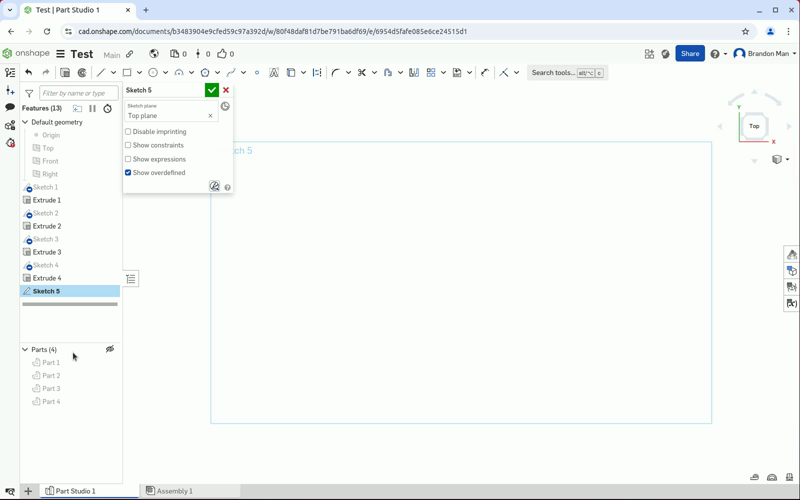
key(c)
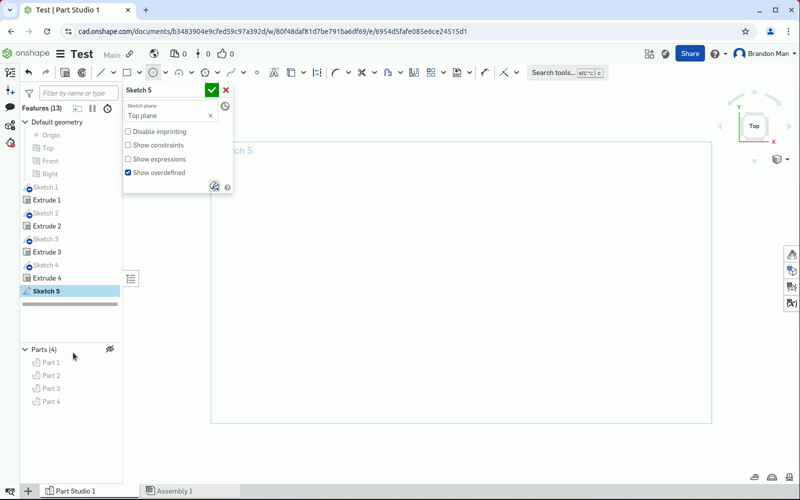
key_down(shift)
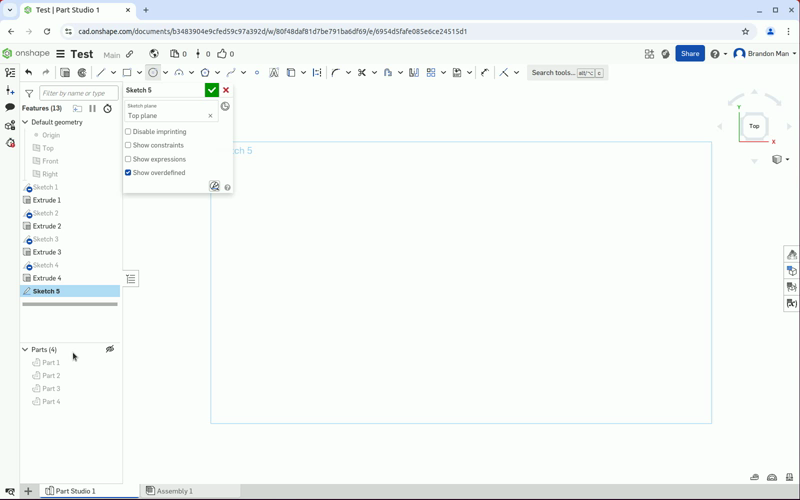
mouse_move(371, 291)
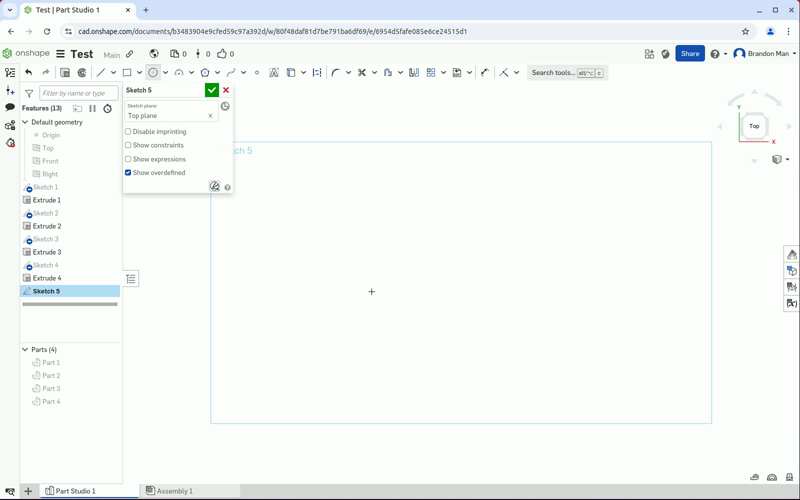
click(371, 291)
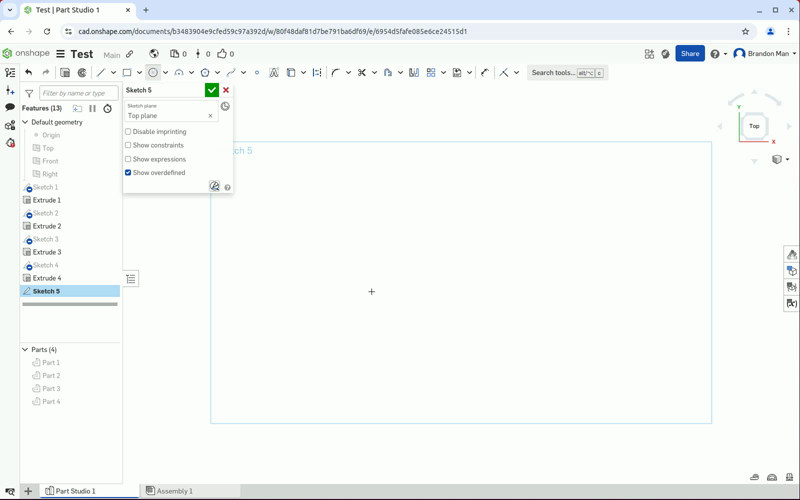
key_up(shift)
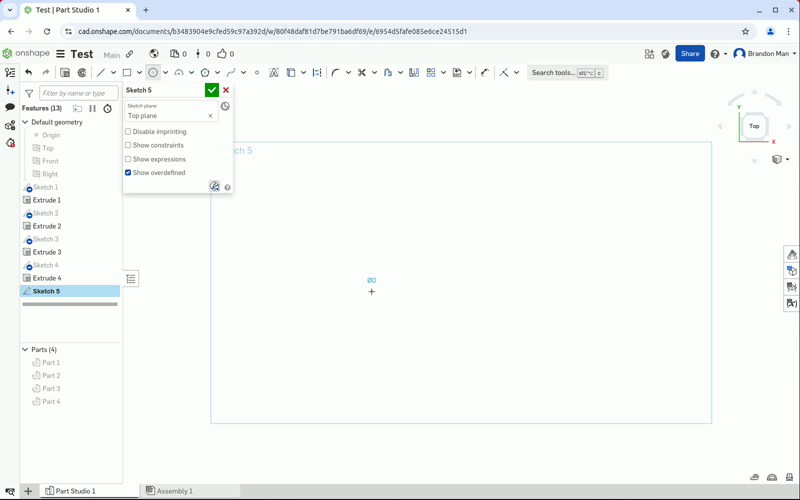
mouse_move(394, 291)
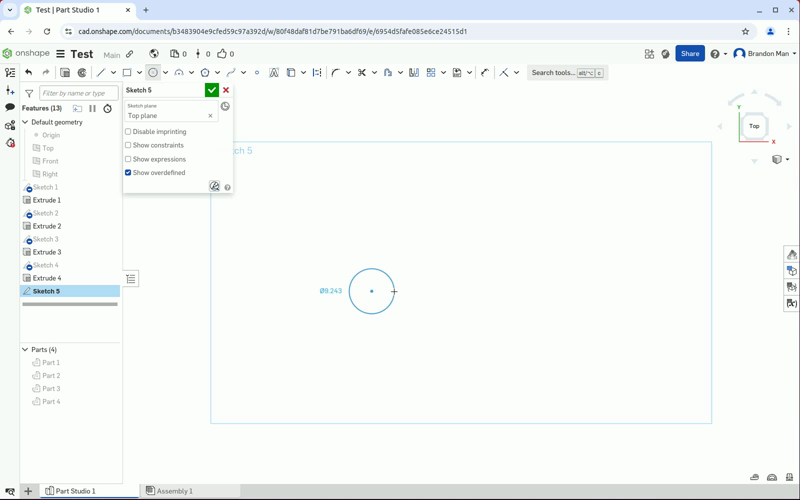
click(394, 291)
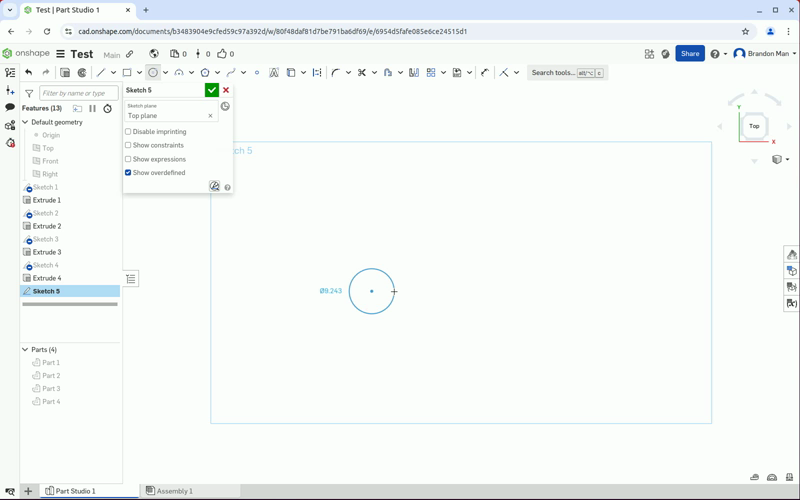
key(esc)
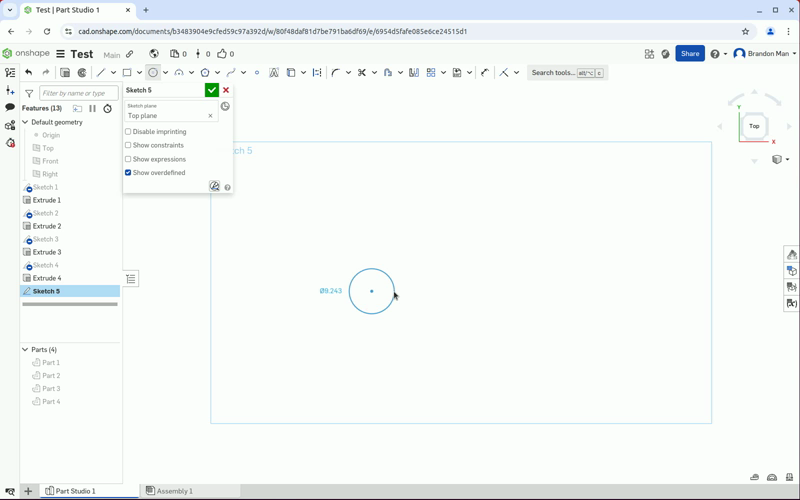
key(c)
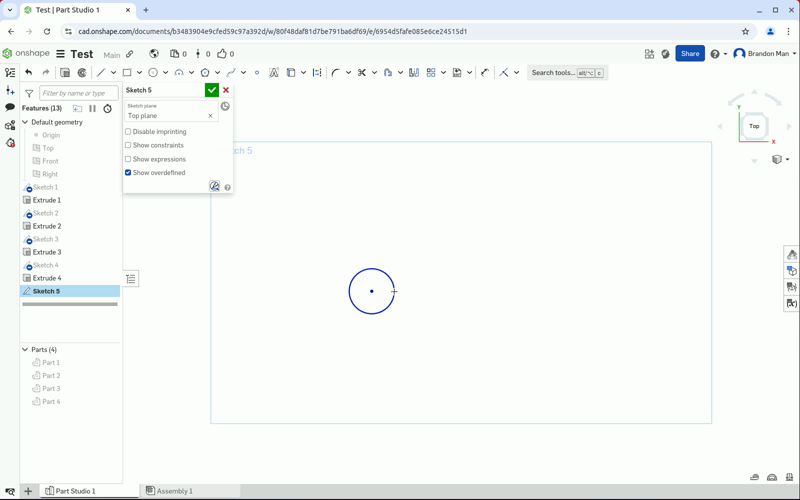
key_down(shift)
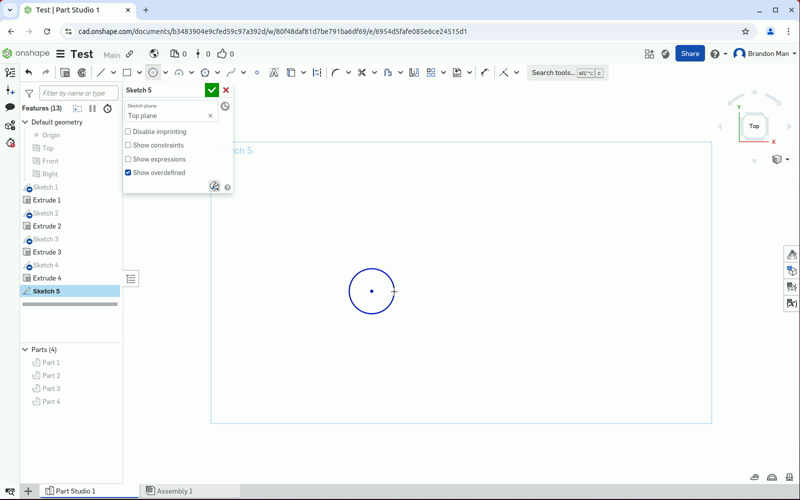
mouse_move(371, 291)
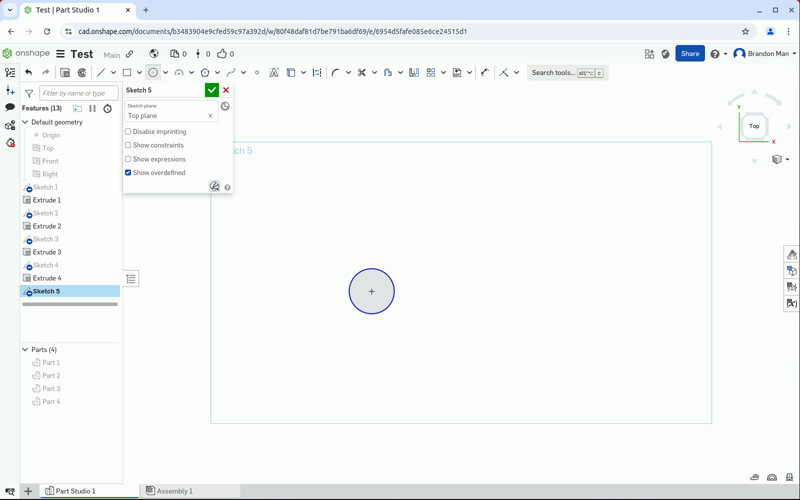
click(371, 291)
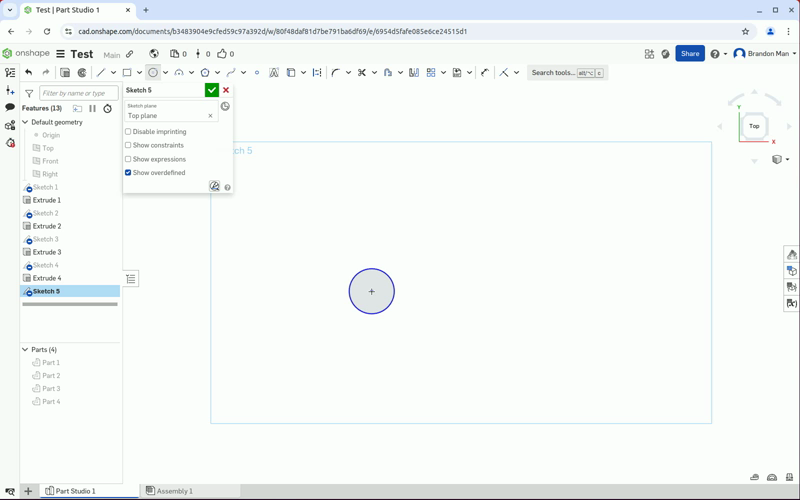
key_up(shift)
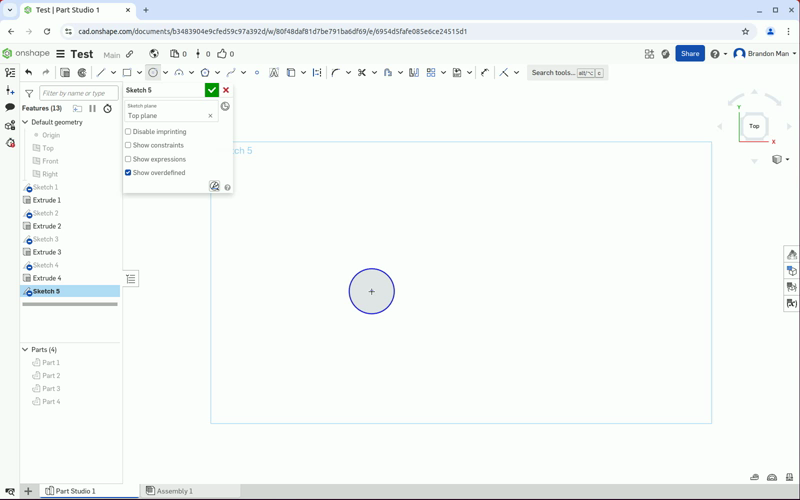
mouse_move(389, 291)
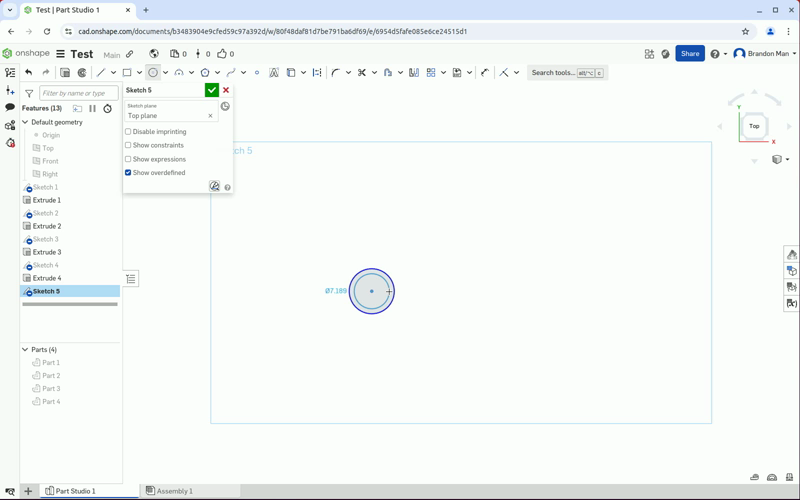
click(389, 291)
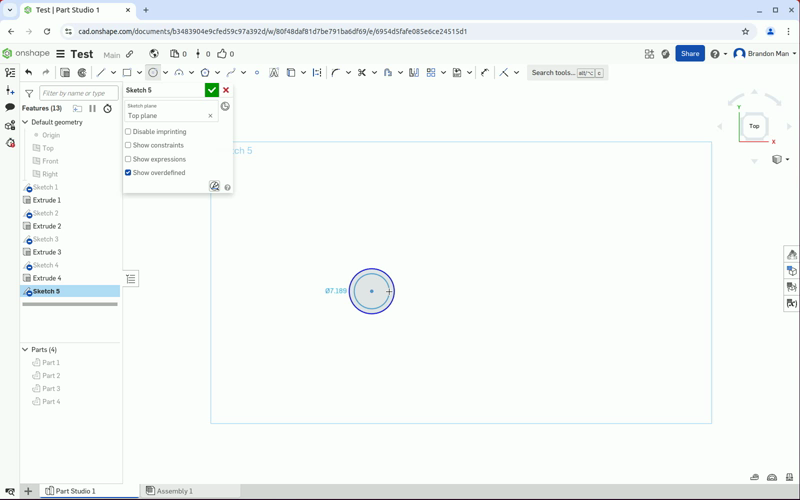
key(esc)
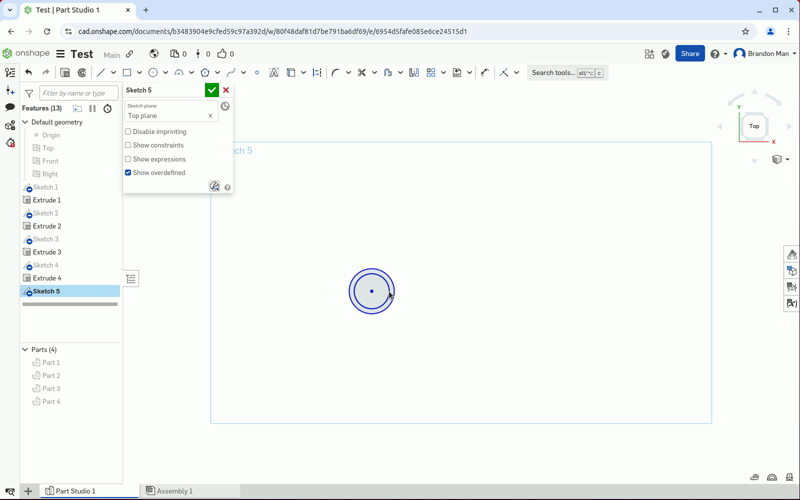
mouse_move(382, 307)
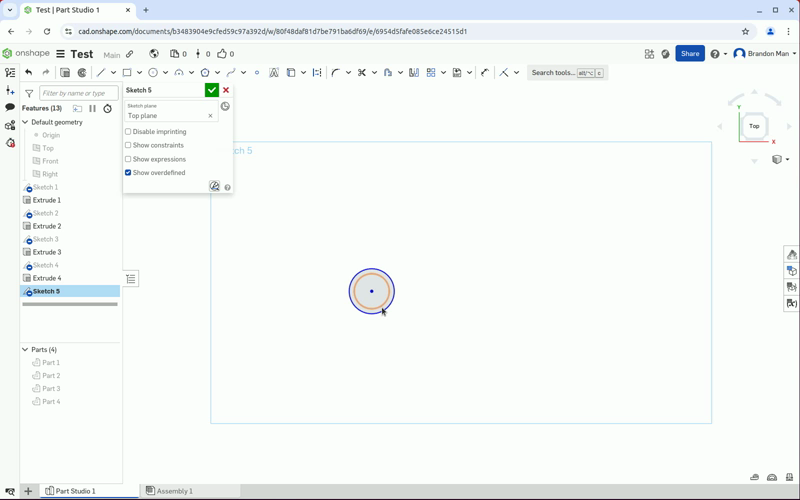
scroll(6)
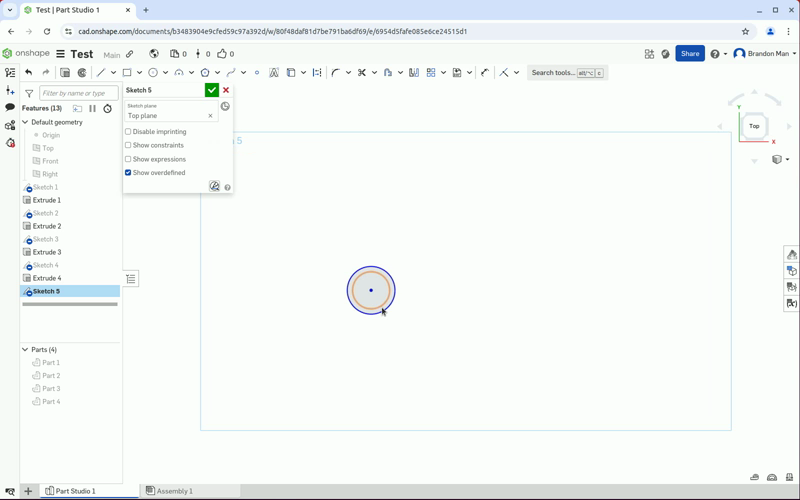
scroll(6)
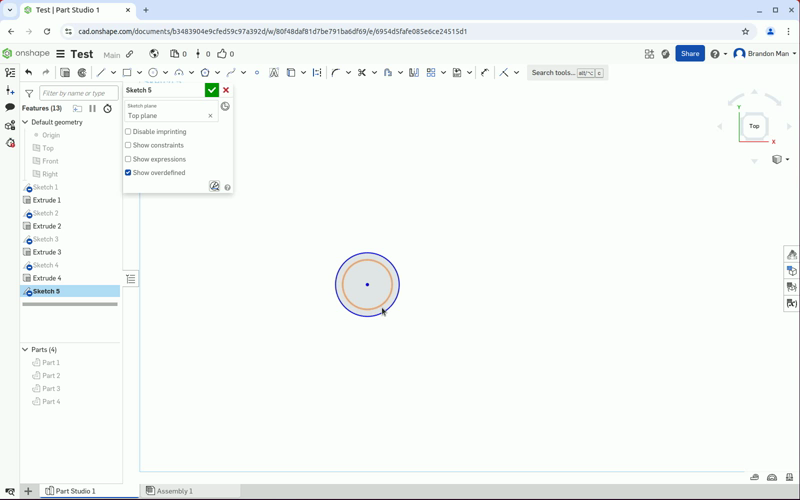
scroll(6)
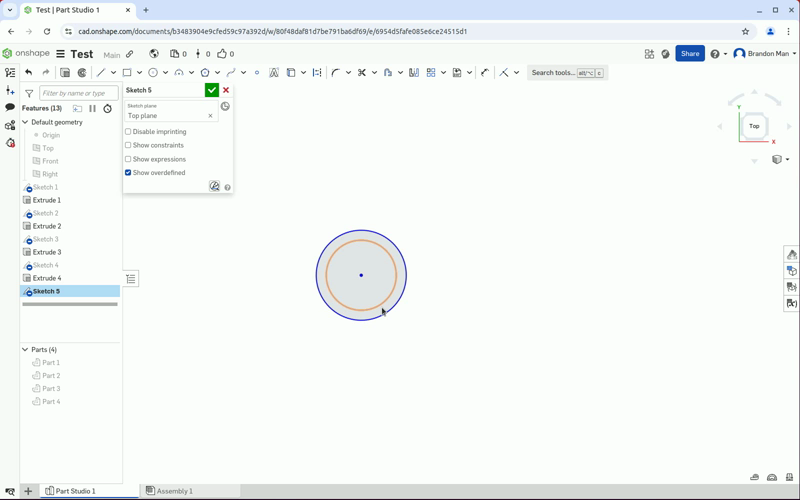
scroll(6)
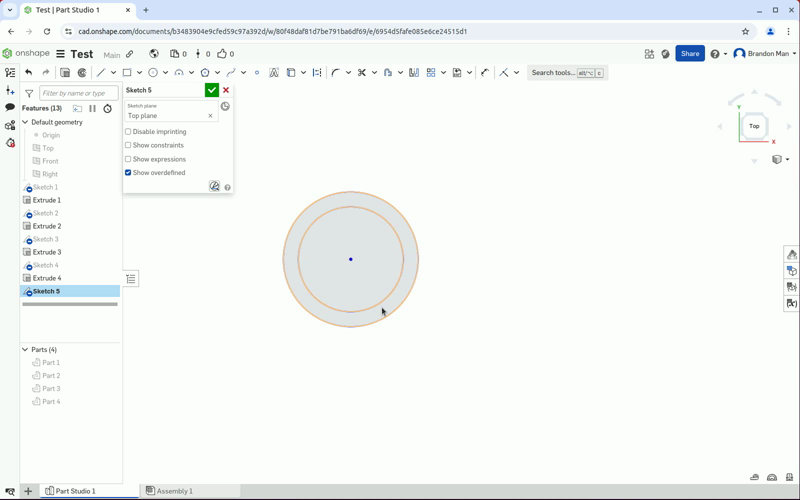
scroll(6)
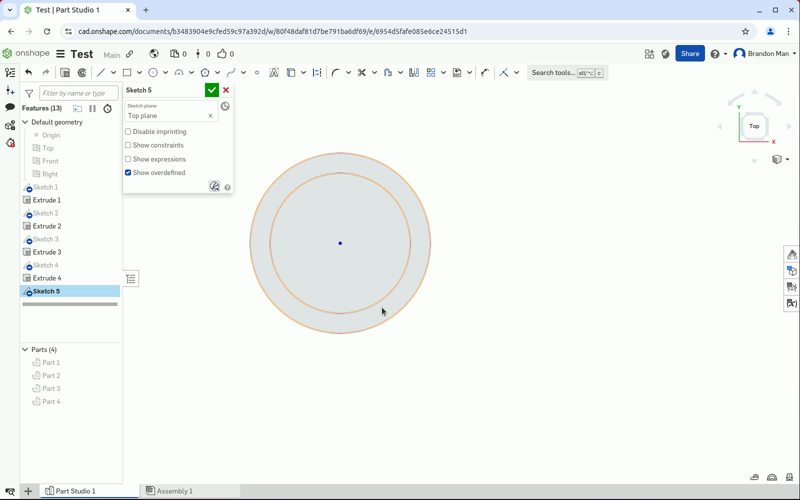
scroll(6)
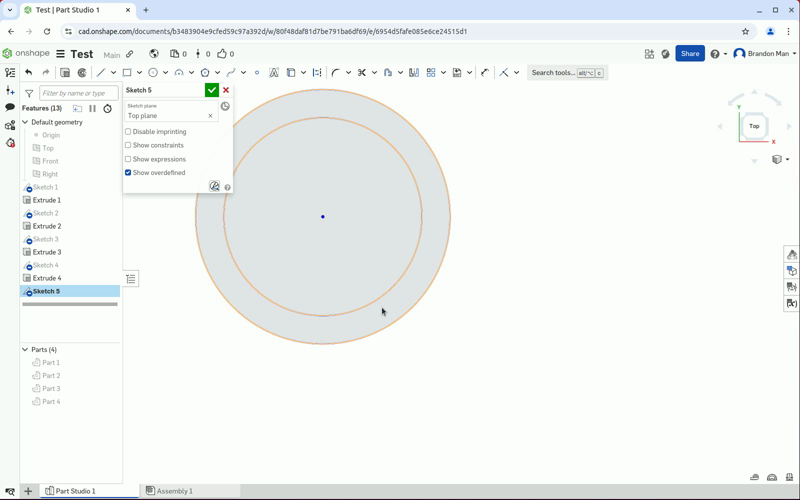
scroll(6)
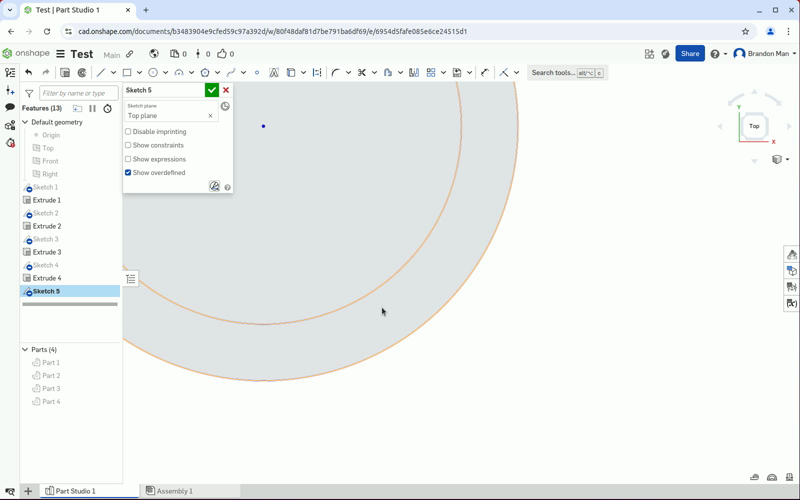
click(382, 307)
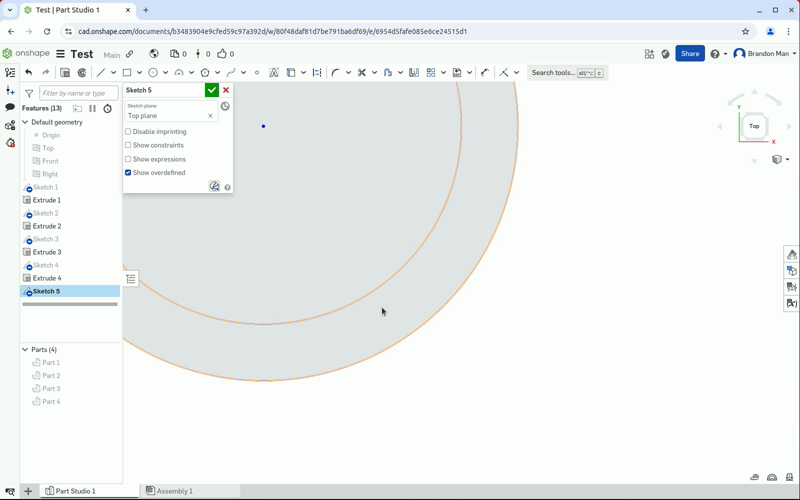
scroll(-6)
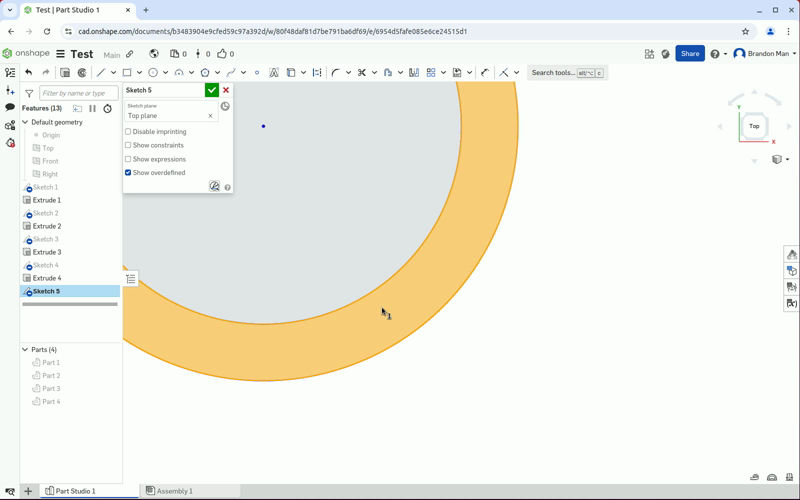
scroll(-6)
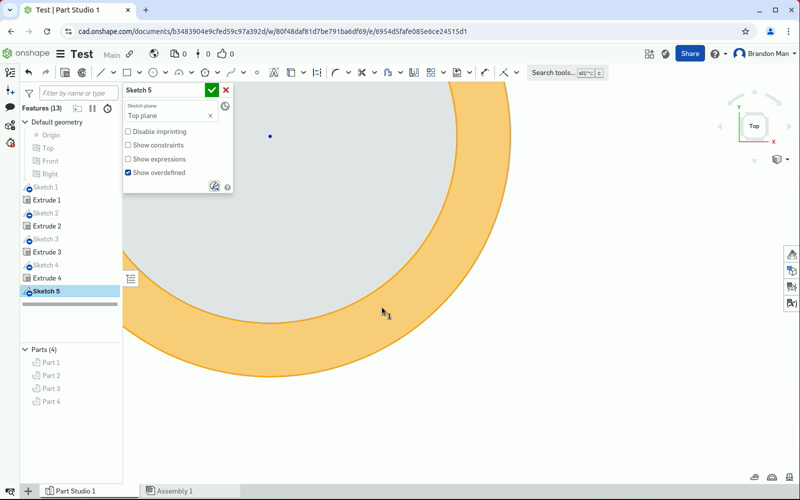
scroll(-6)
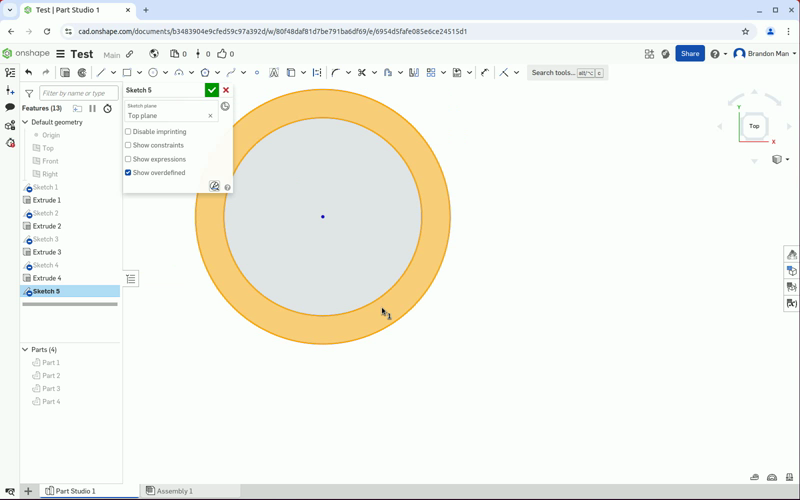
scroll(-6)
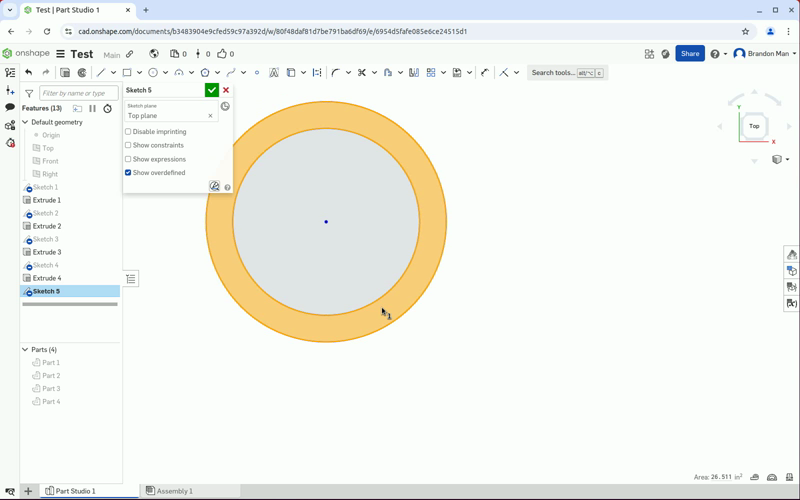
scroll(-6)
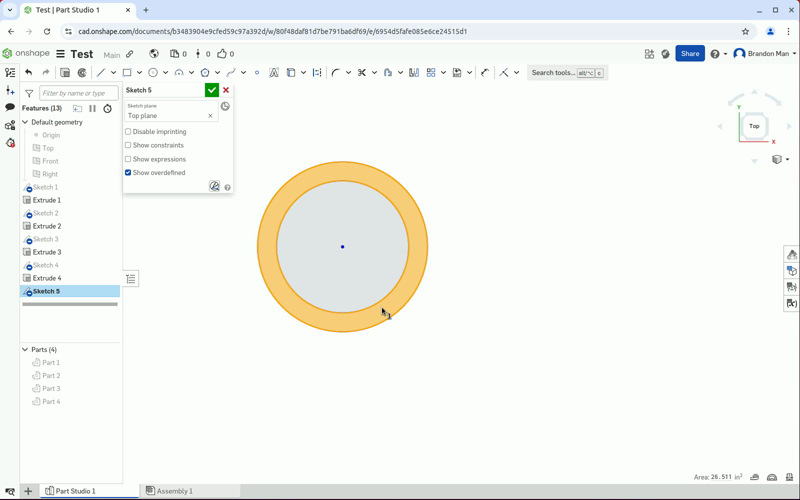
scroll(-6)
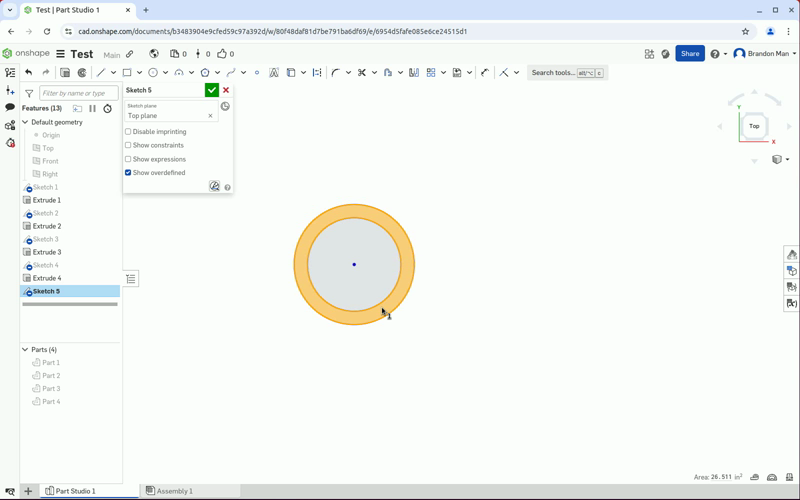
scroll(-6)
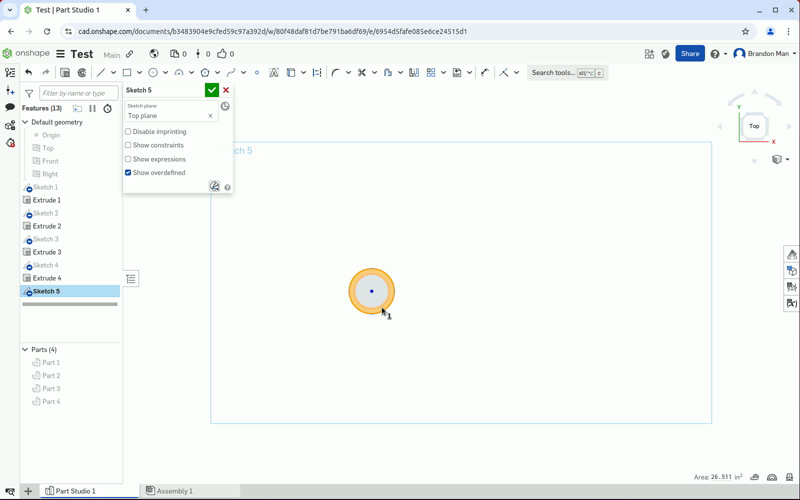
mouse_move(73, 352)
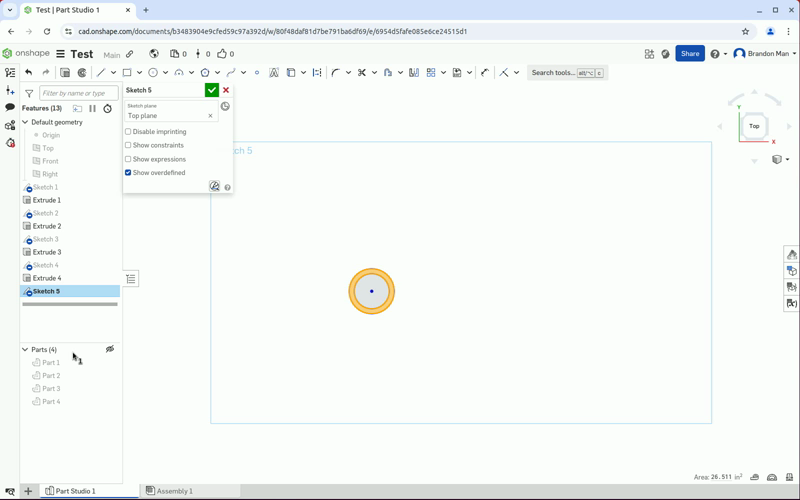
key(shift+y)
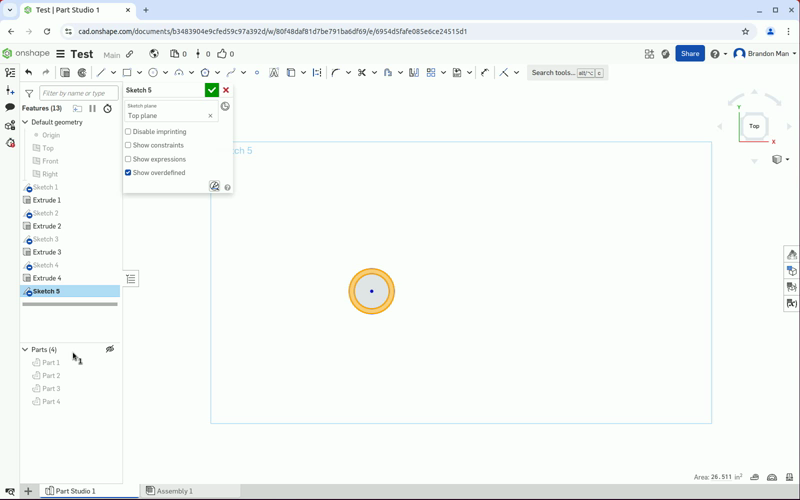
key(shift+e)
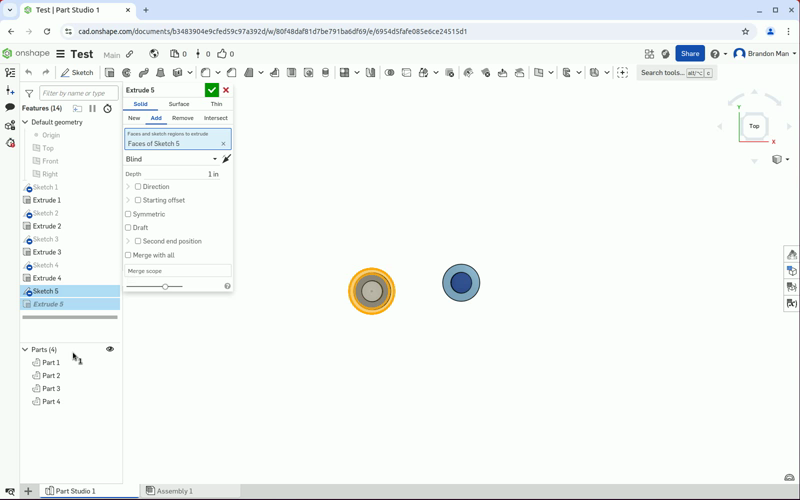
mouse_move(143, 106)
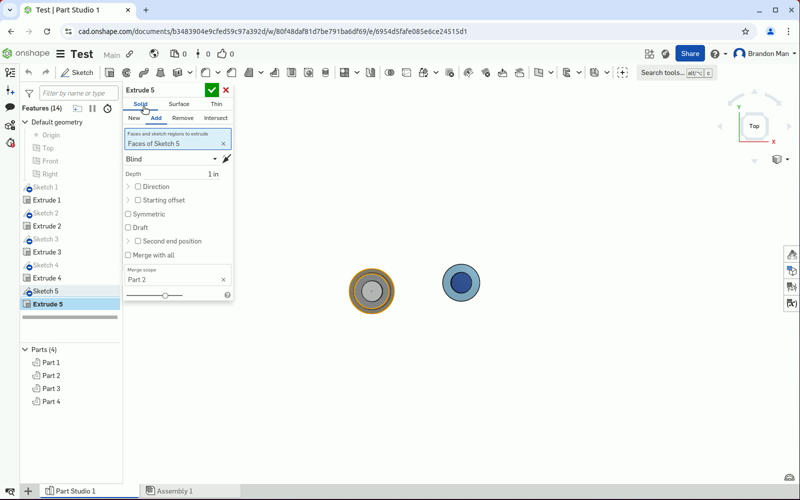
click(143, 106)
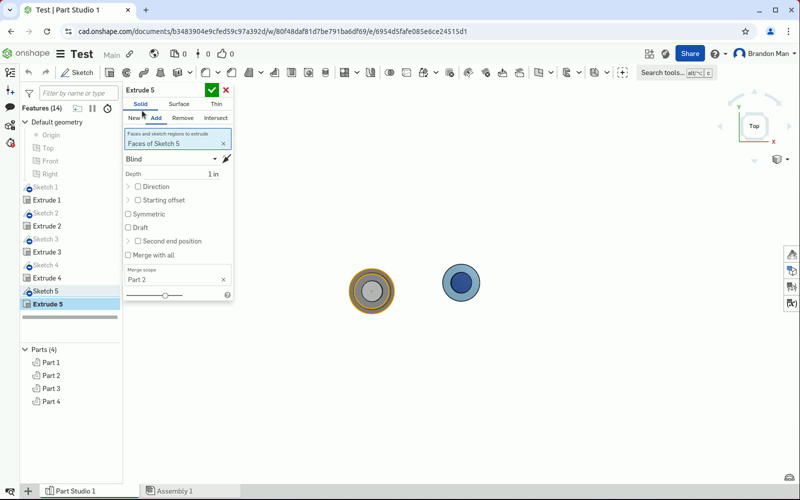
mouse_move(137, 120)
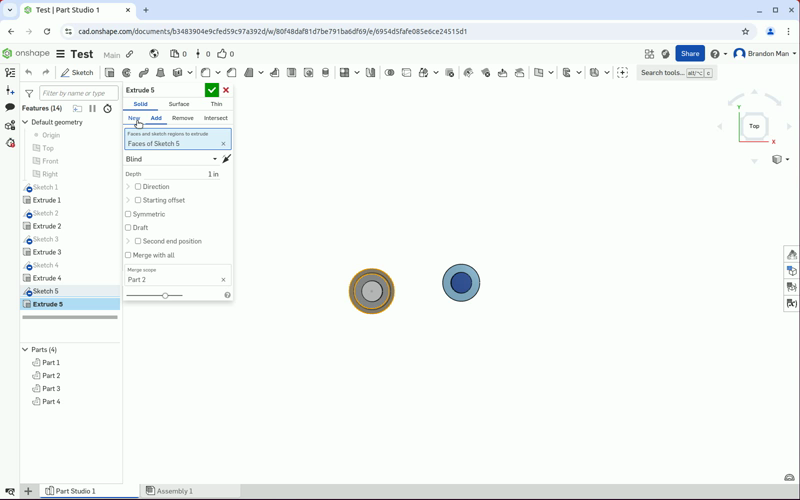
click(137, 120)
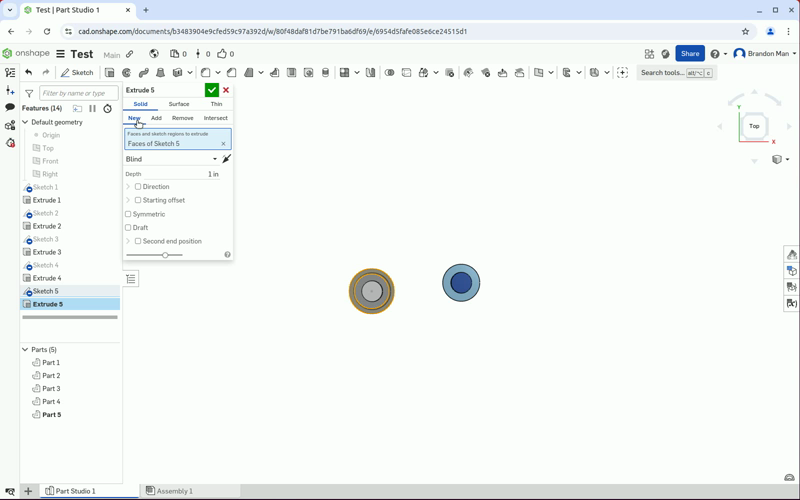
key(tab, 4)
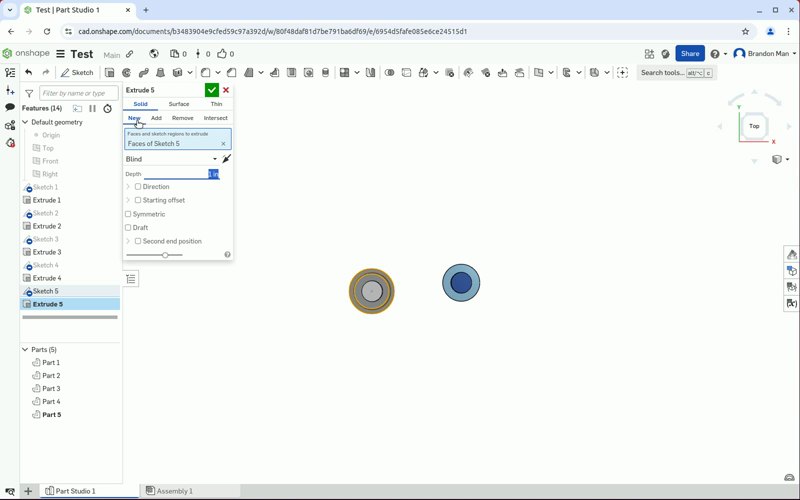
text(1.926)
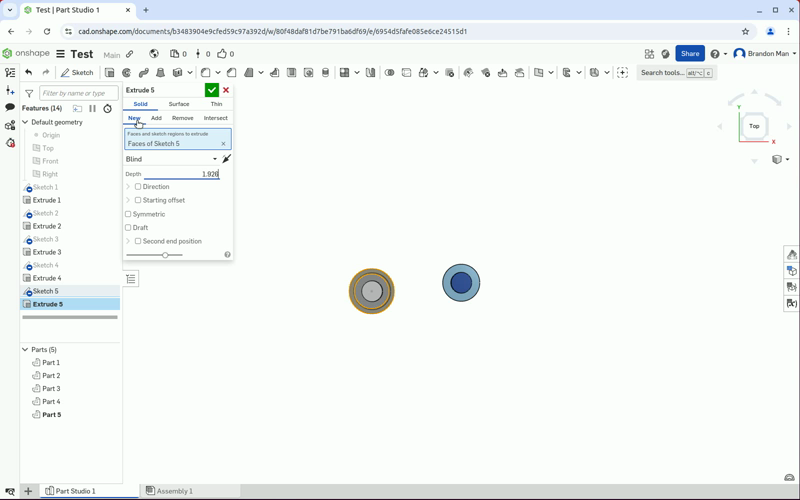
key(enter)
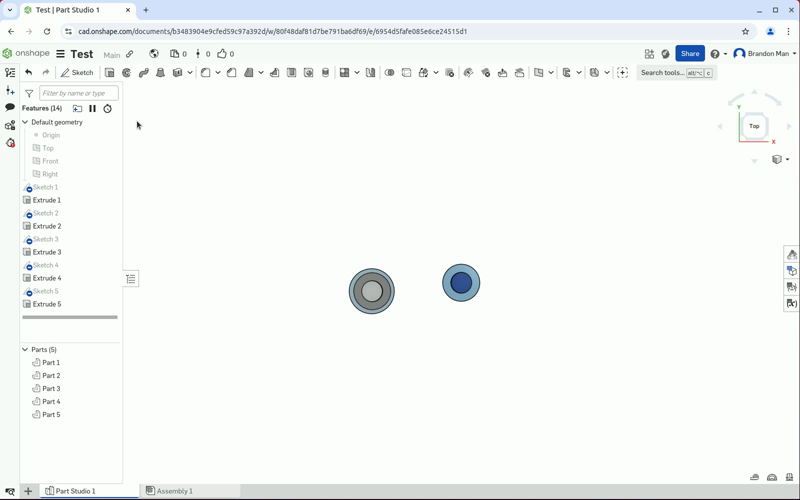
key(shift+h)
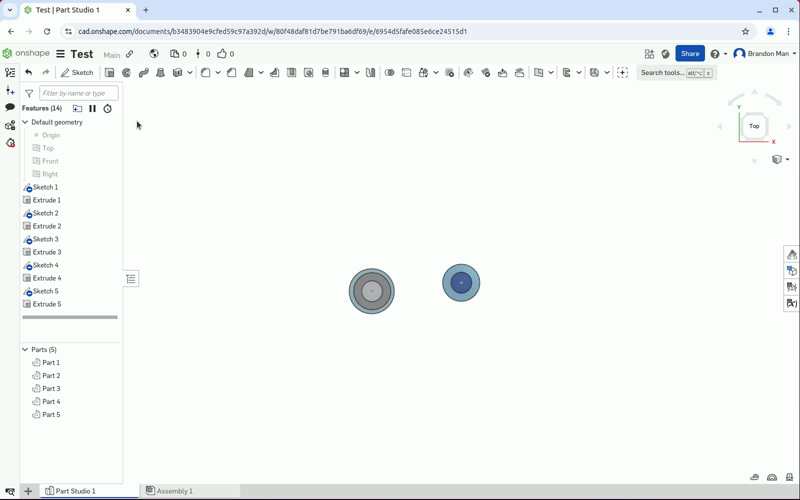
key(shift+h)
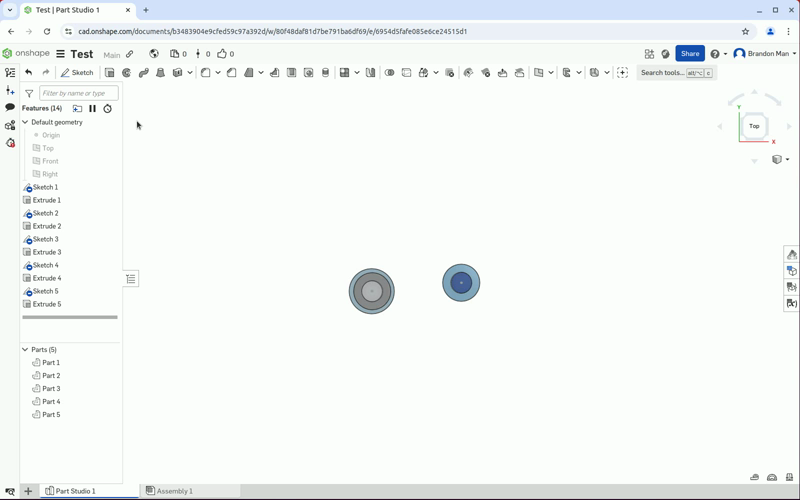
key(shift+7)
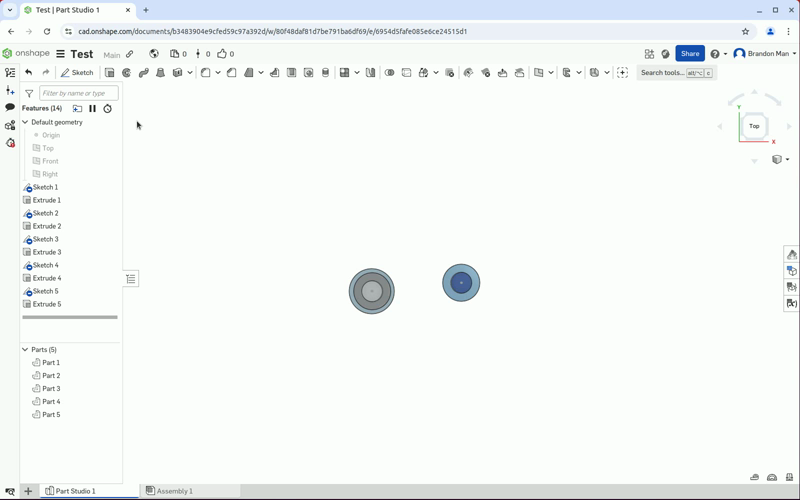
key(up, 3)
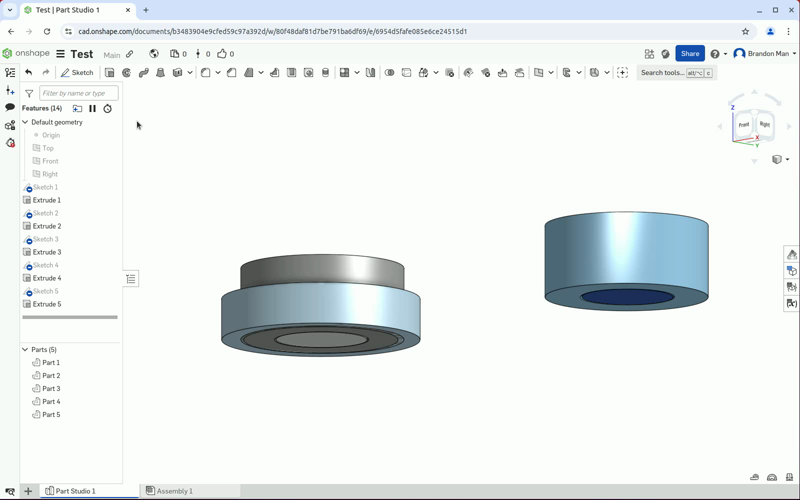
key(left, 3)
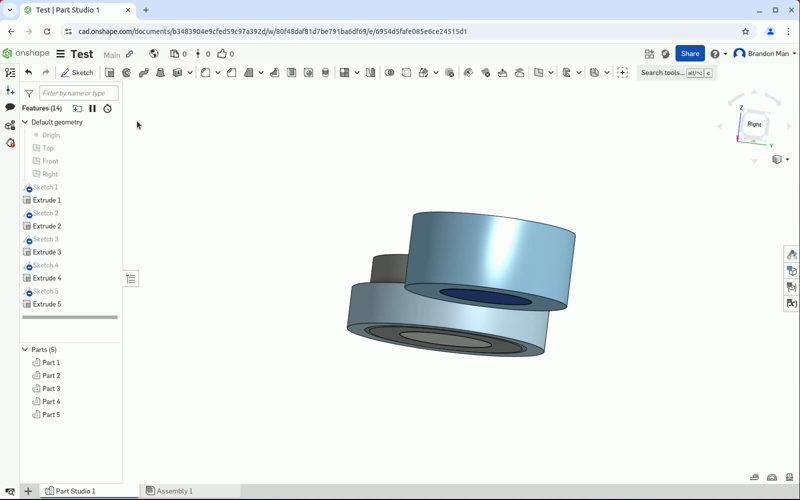
key(right, 3)
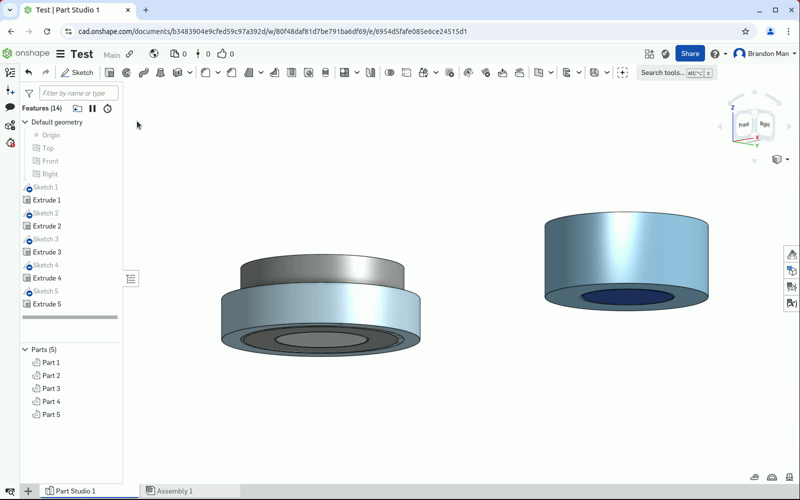
key(down, 3)
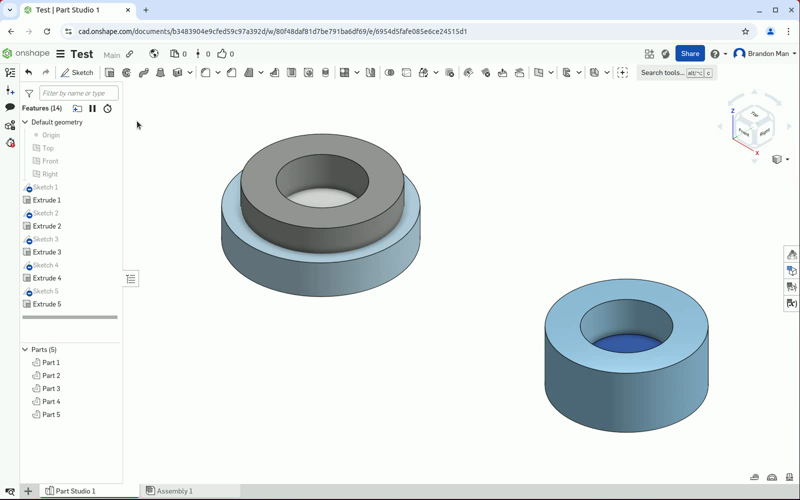
mouse_move(73, 189)
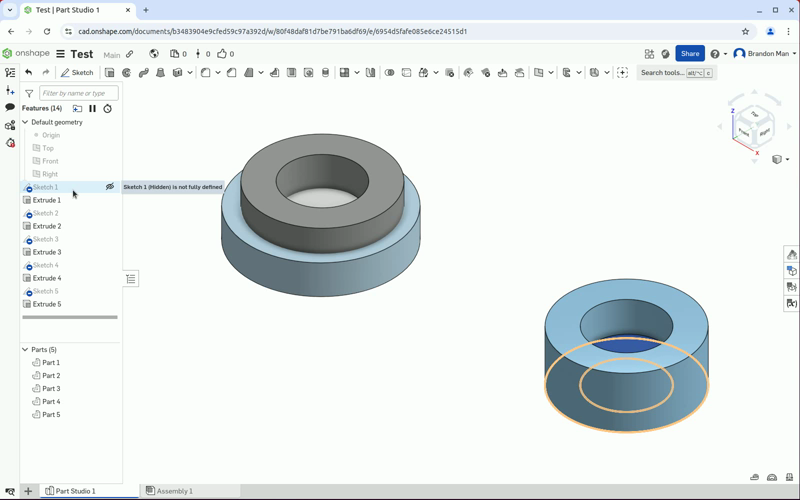
click(73, 189)